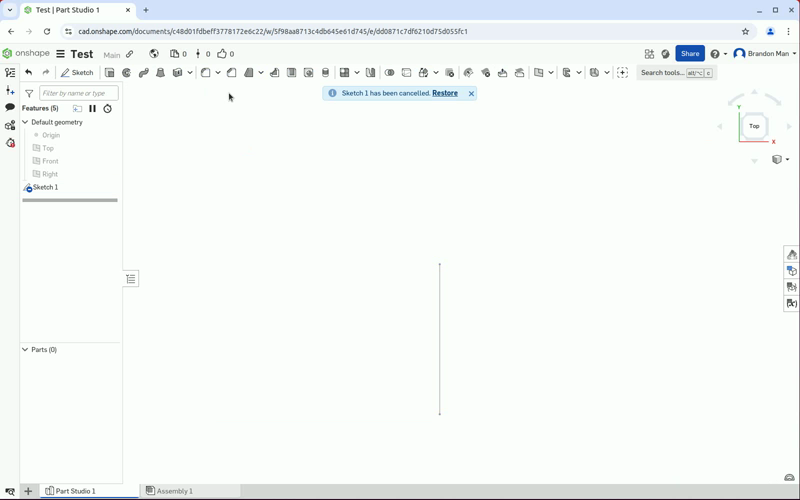
key(shift+h)
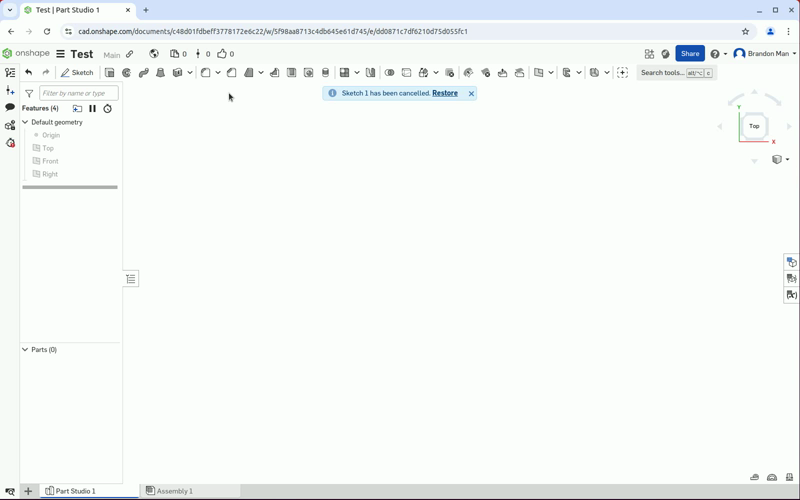
mouse_move(73, 352)
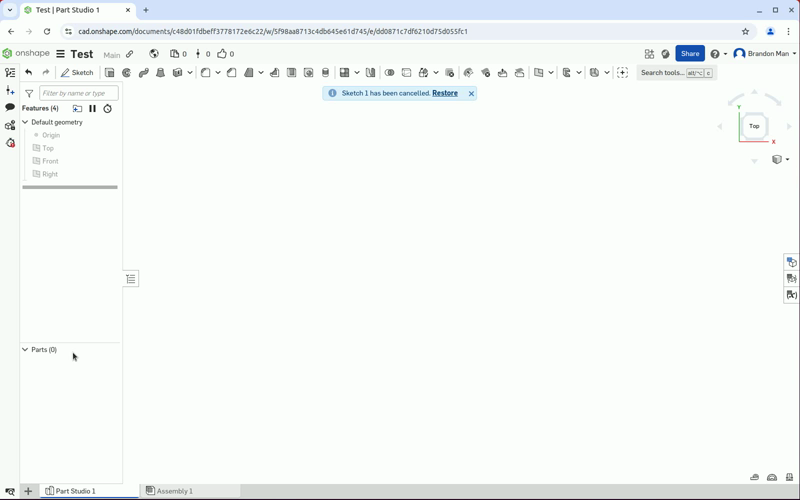
key(y)
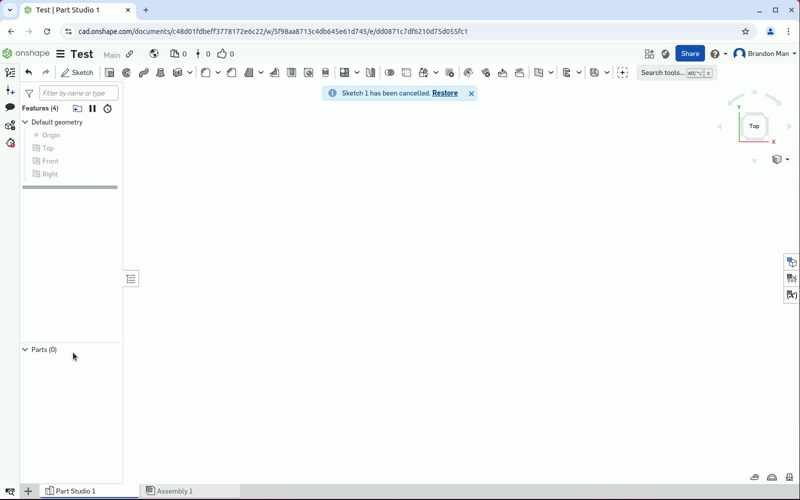
key(shift+p)
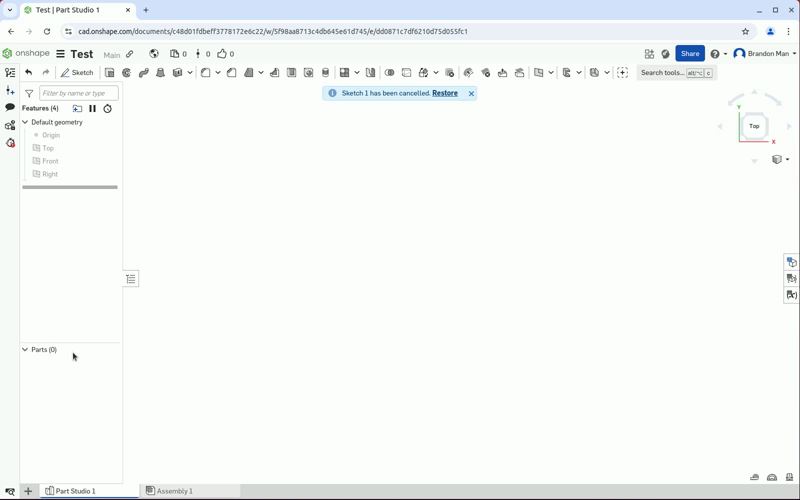
key(space)
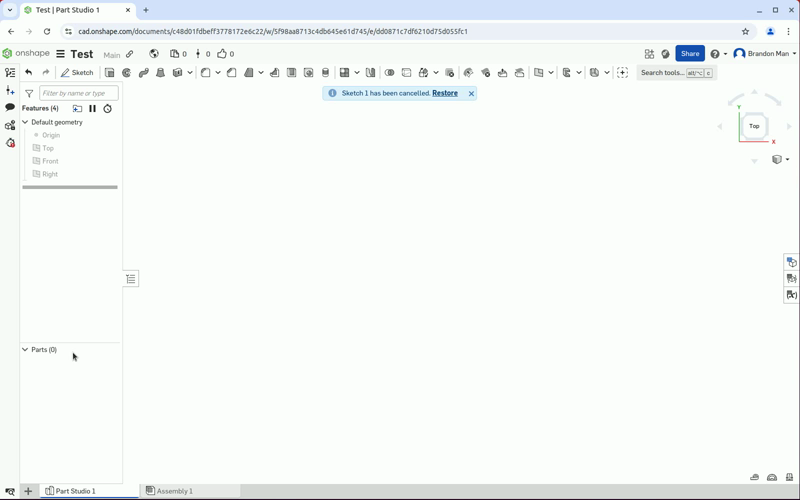
key_down(shift)
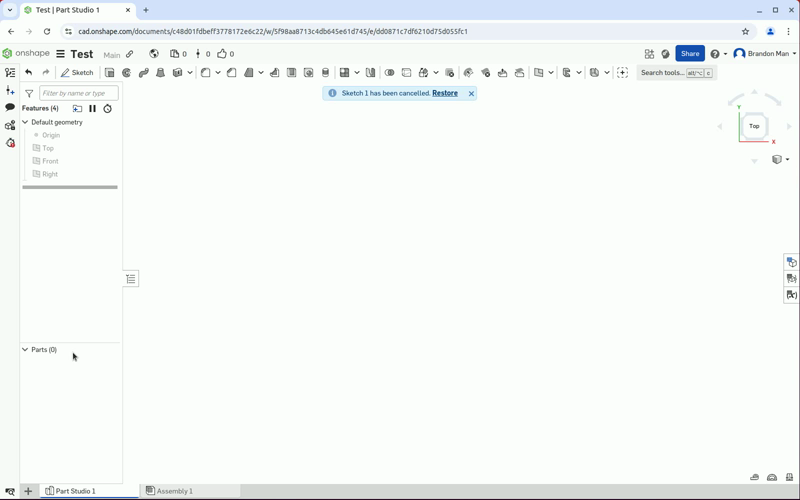
key(up)
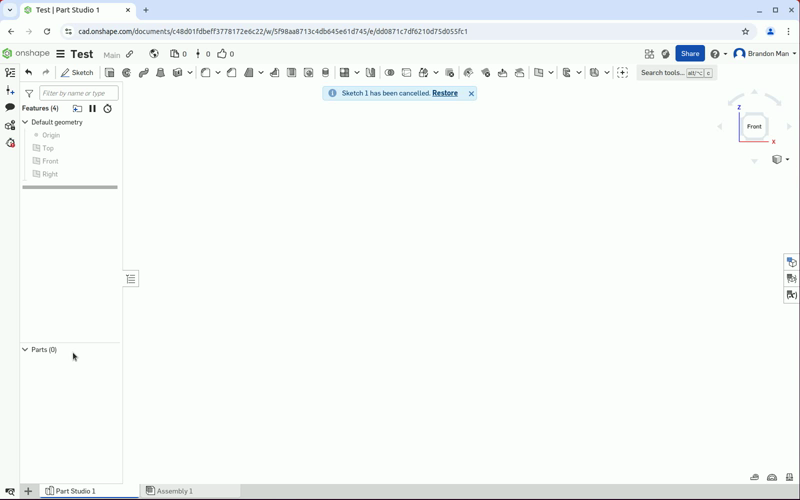
key_up(shift)
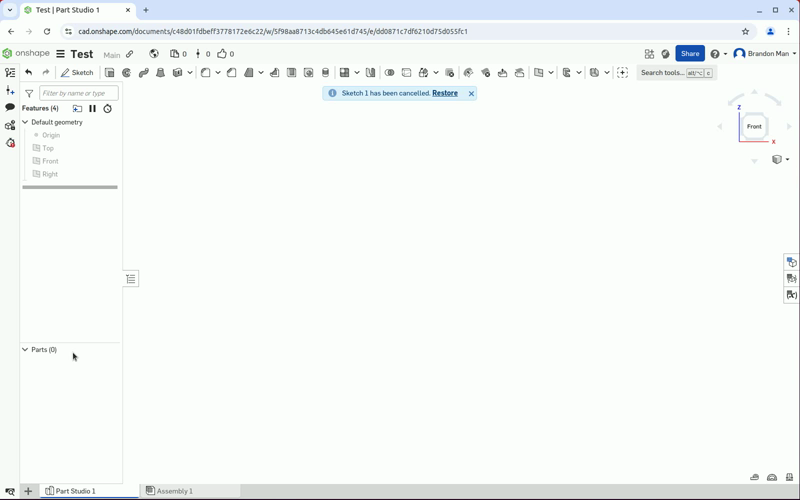
mouse_move(73, 352)
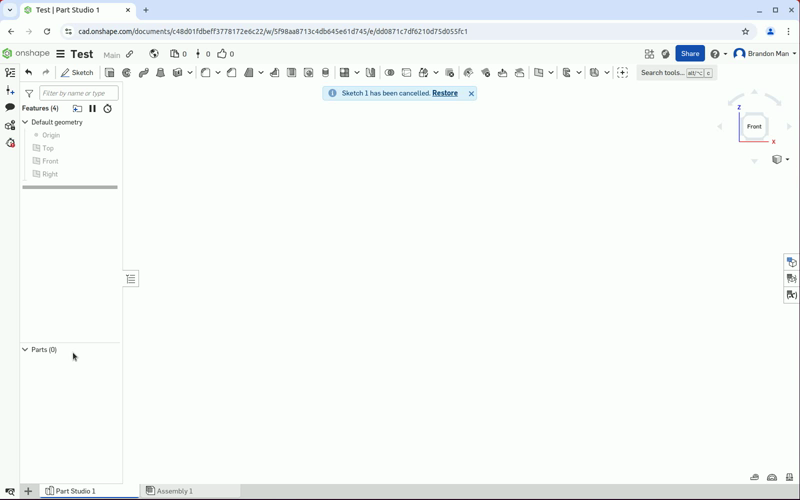
key(shift+y)
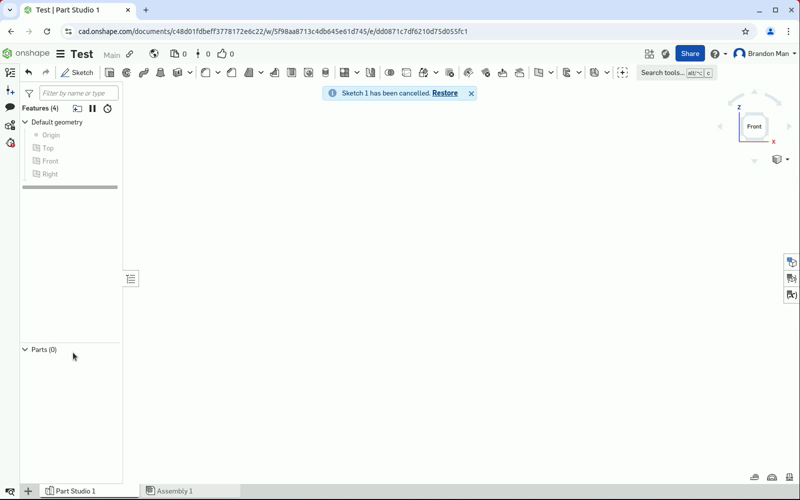
key(shift+s)
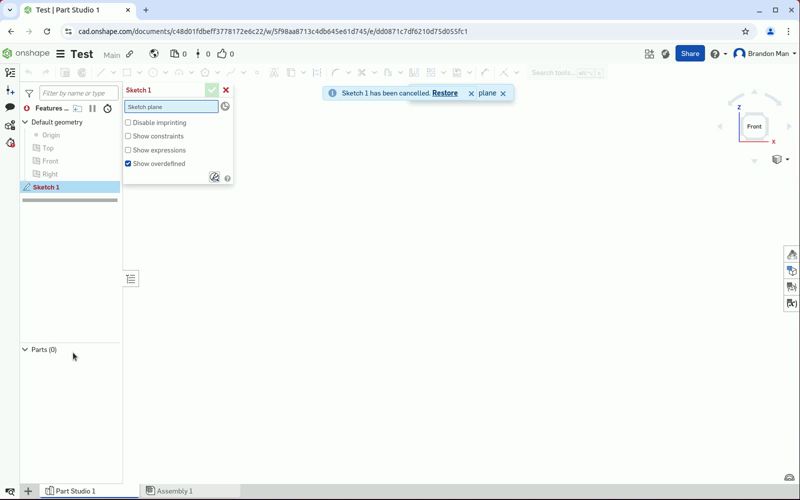
mouse_move(73, 163)
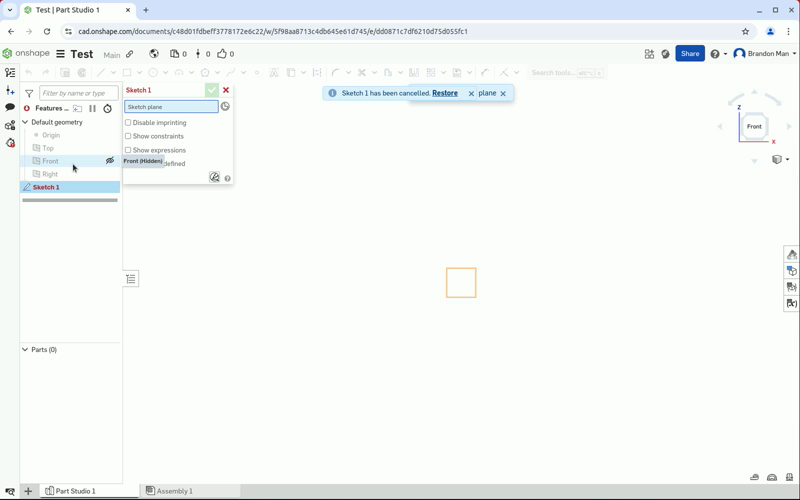
click(73, 163)
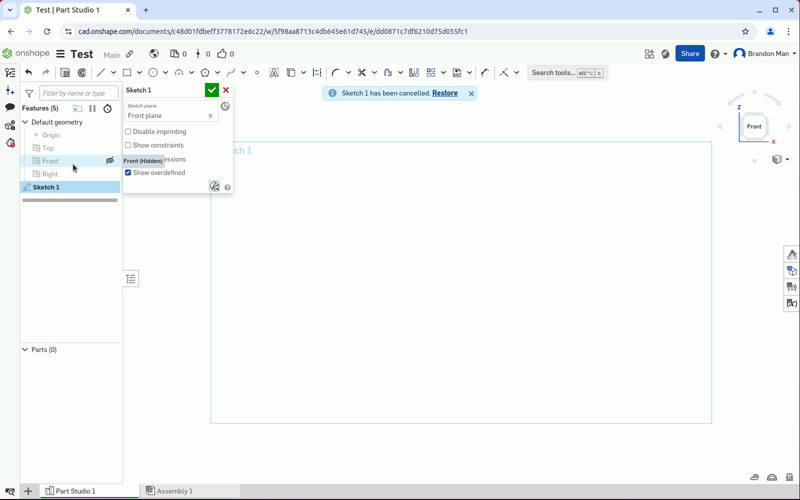
mouse_move(73, 352)
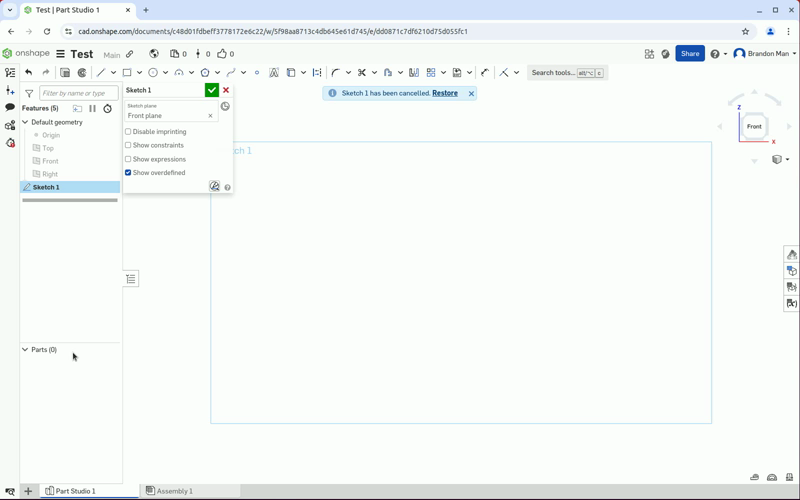
key(y)
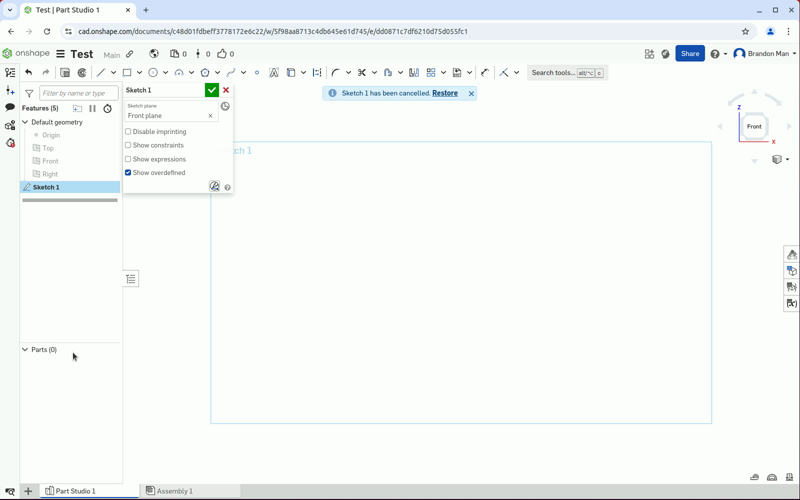
key(l)
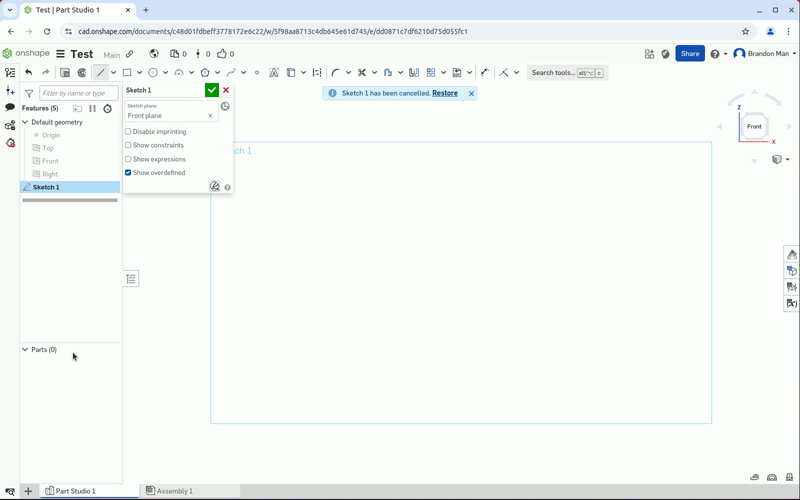
key_down(shift)
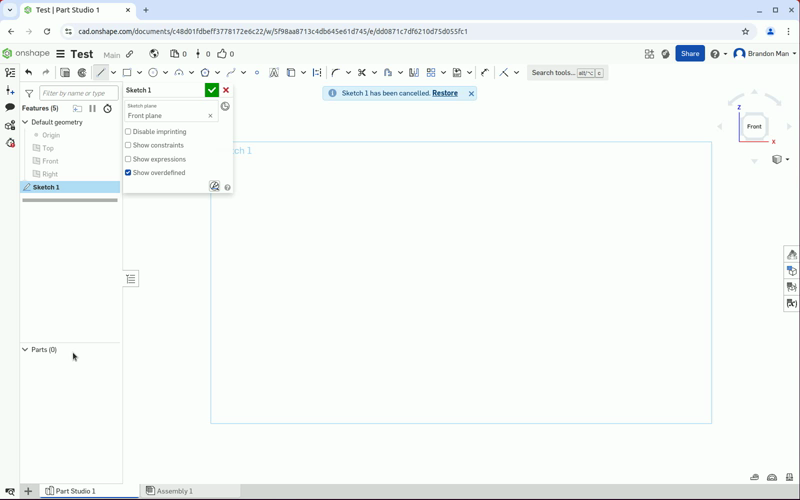
mouse_move(403, 282)
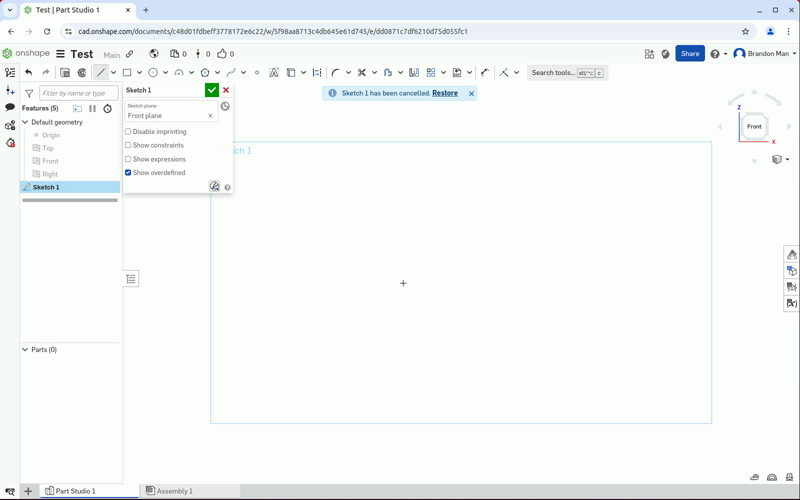
click(403, 282)
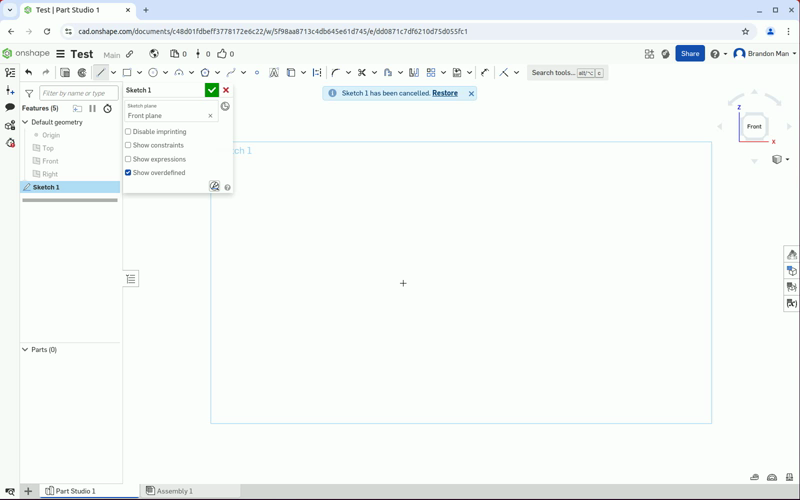
key_up(shift)
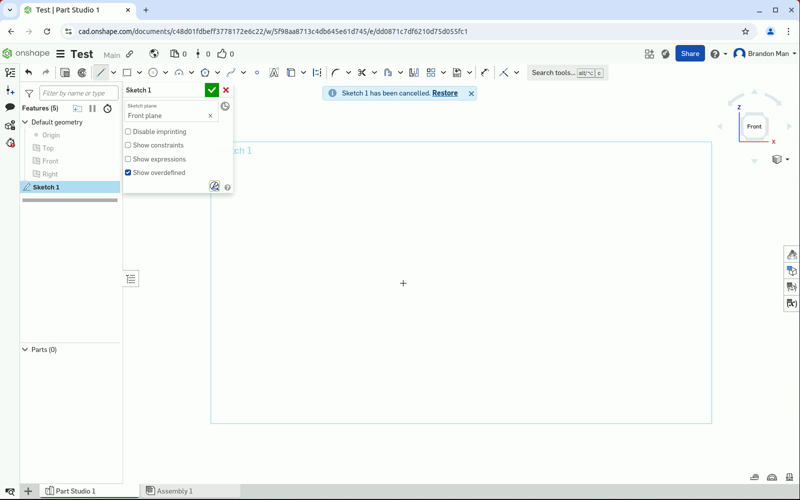
key_down(shift)
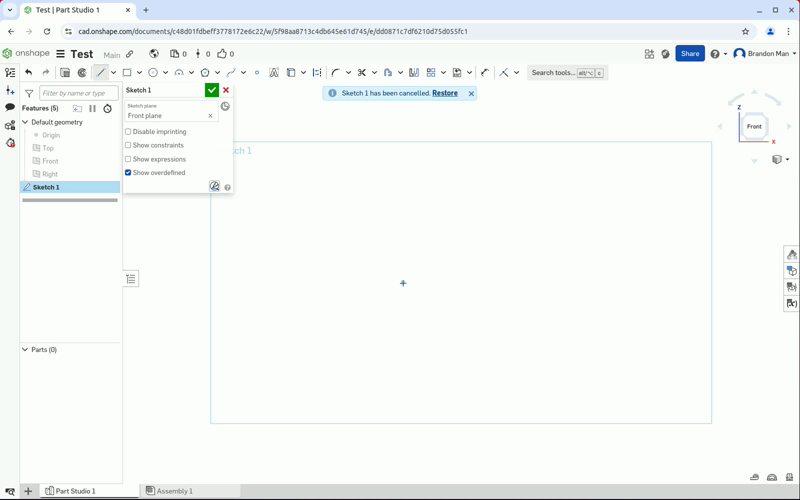
mouse_move(433, 282)
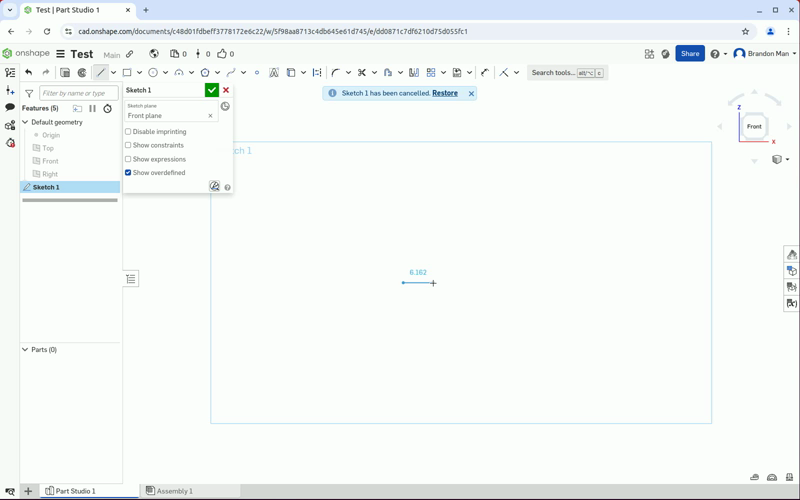
mouse_move(405, 286)
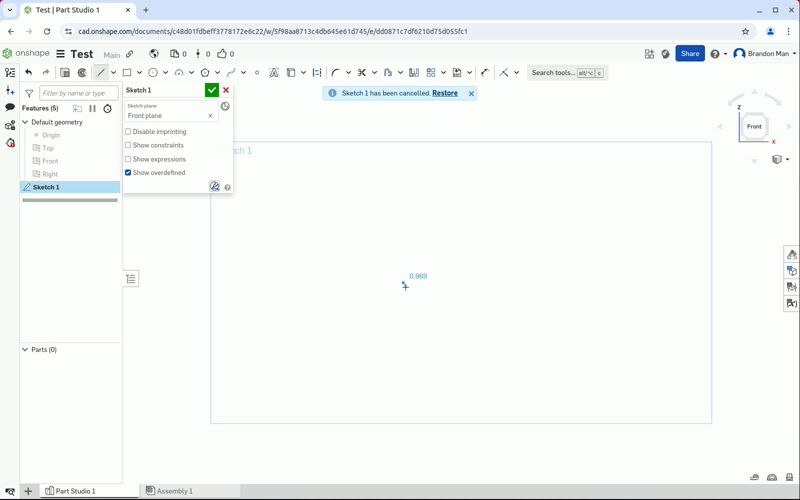
scroll(6)
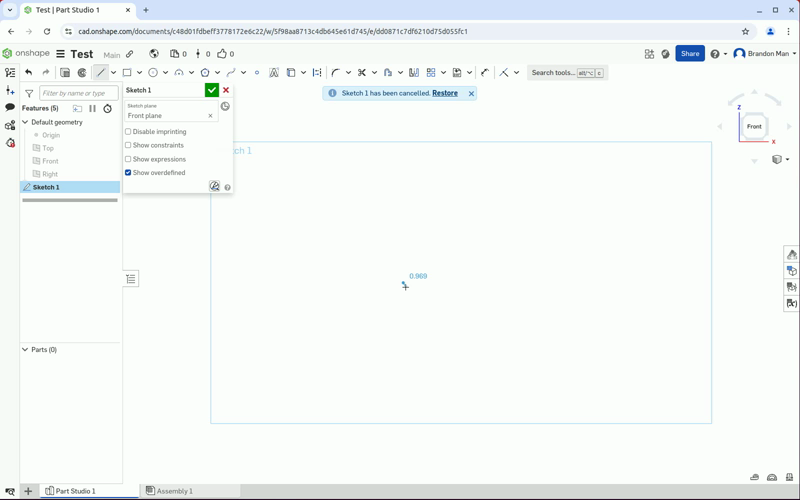
scroll(6)
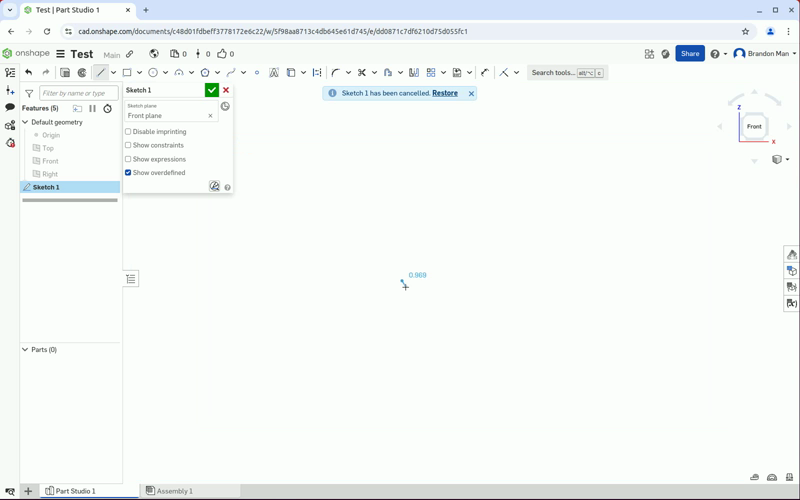
scroll(6)
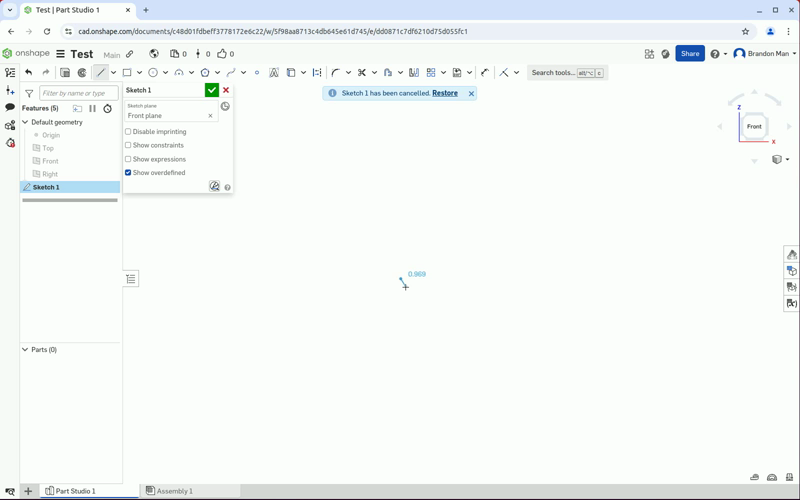
scroll(6)
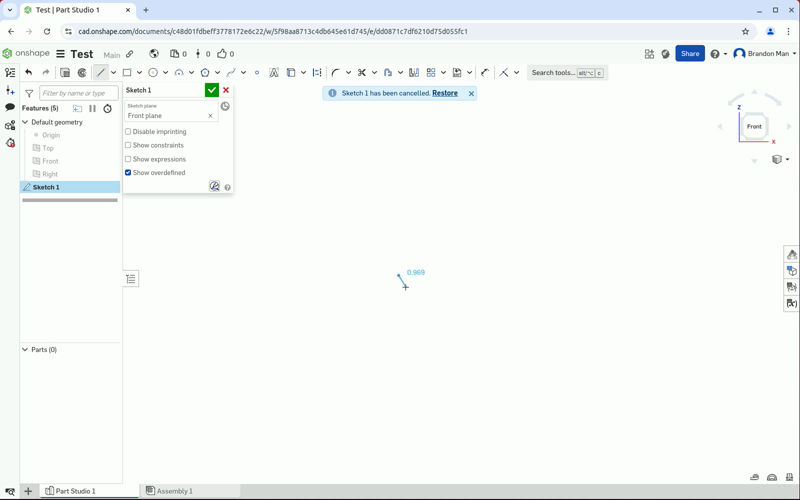
scroll(6)
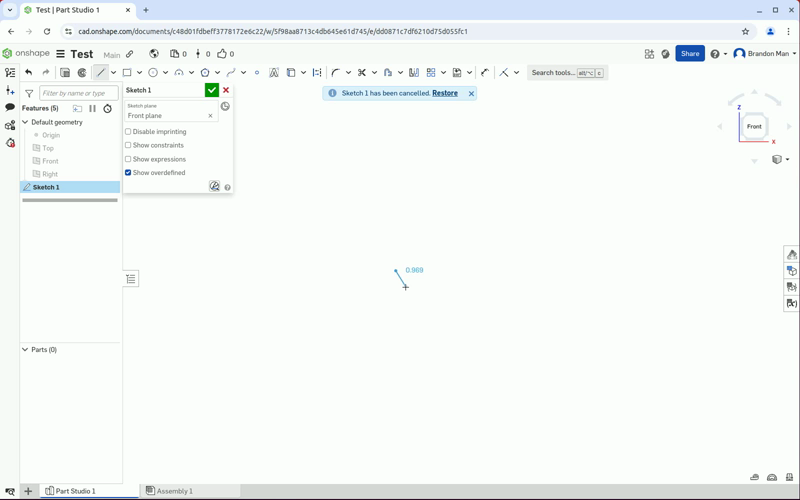
scroll(6)
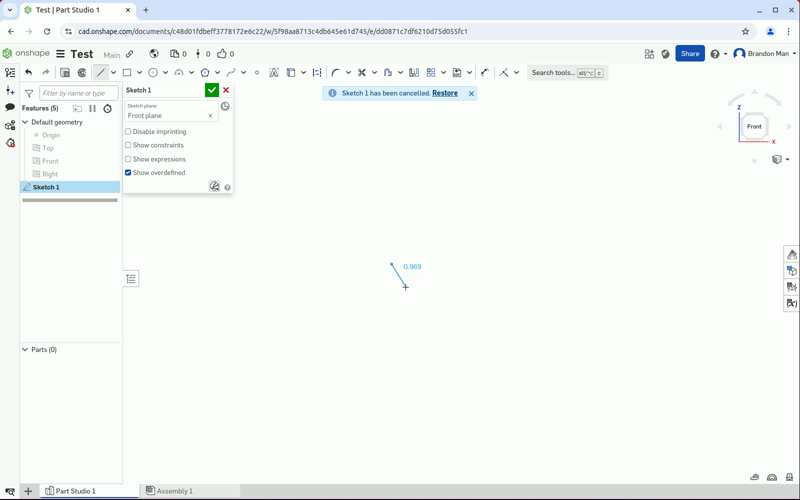
scroll(6)
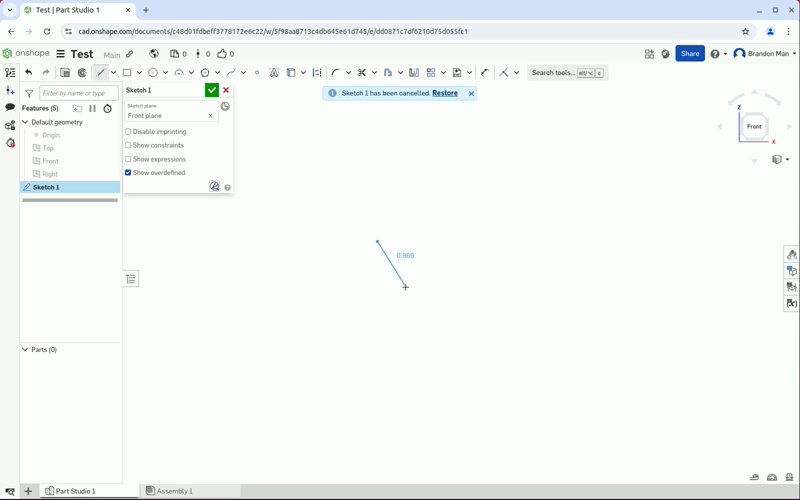
click(405, 286)
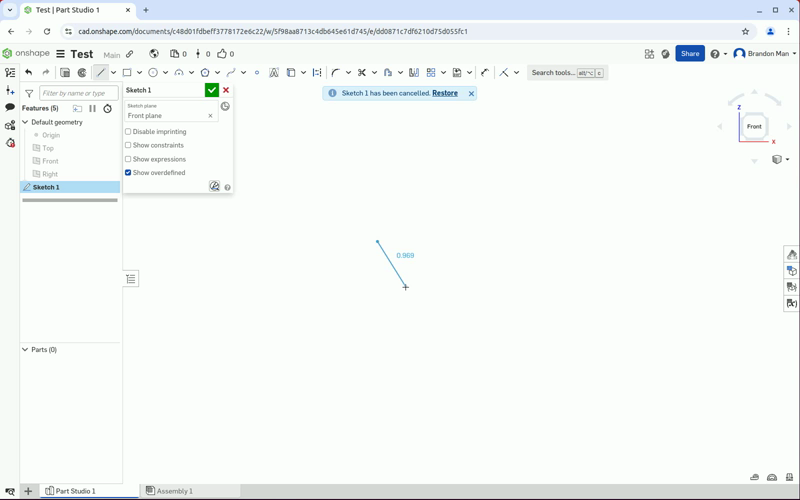
scroll(-6)
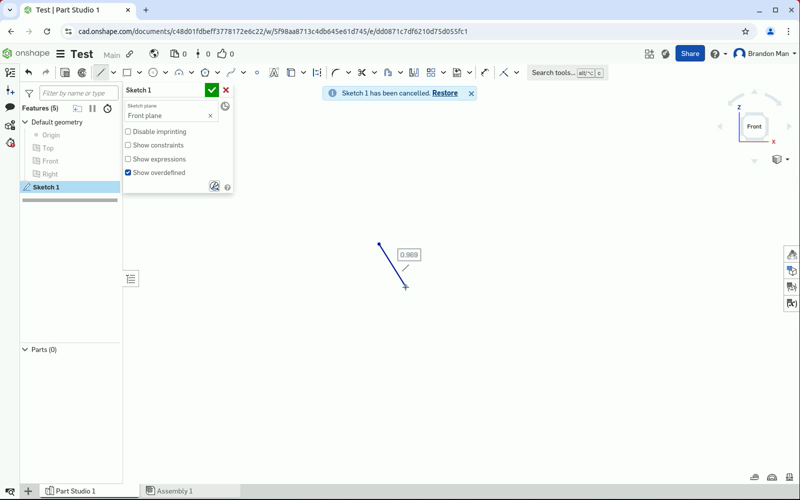
scroll(-6)
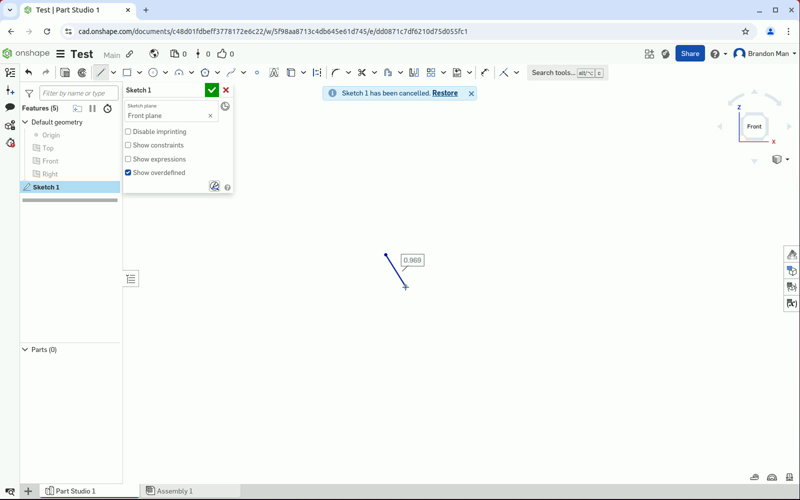
scroll(-6)
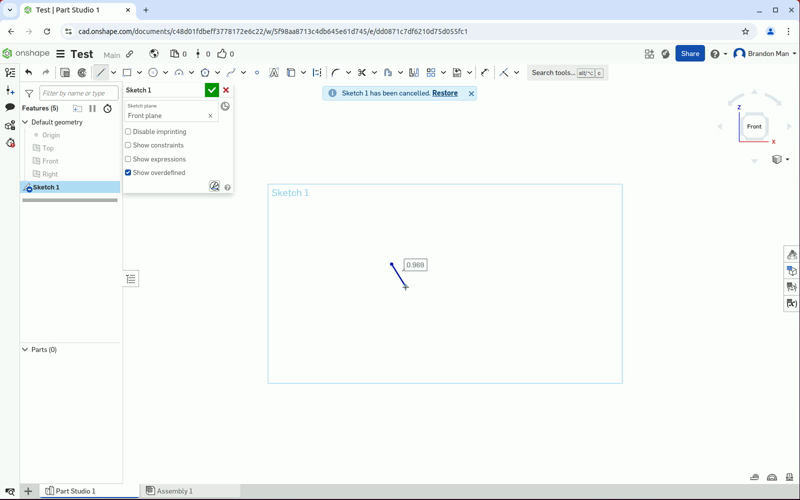
scroll(-6)
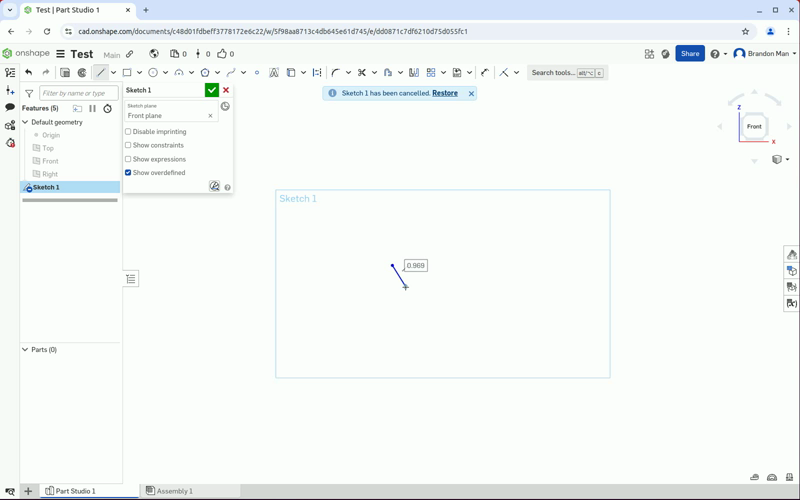
scroll(-6)
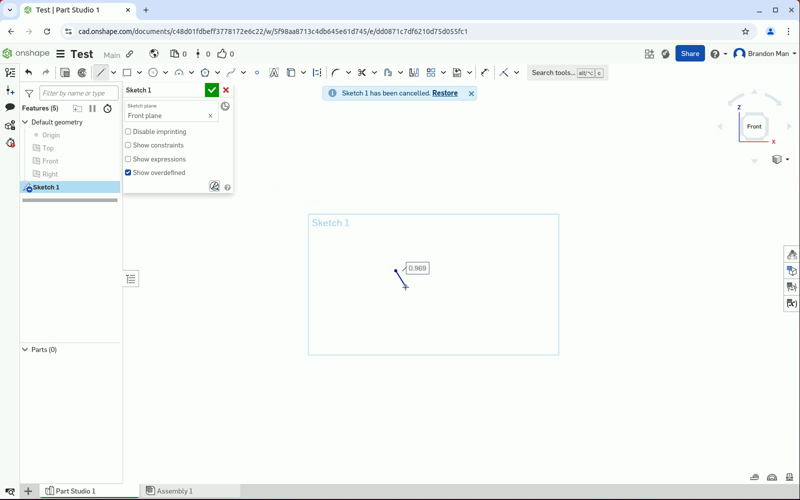
scroll(-6)
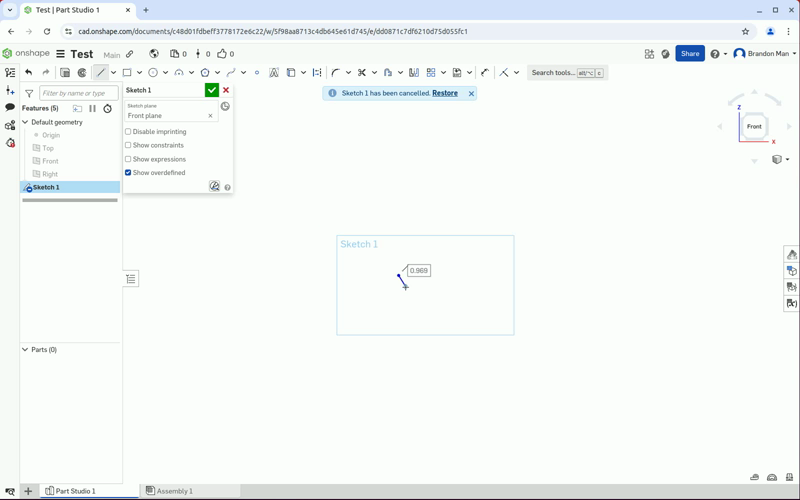
scroll(-6)
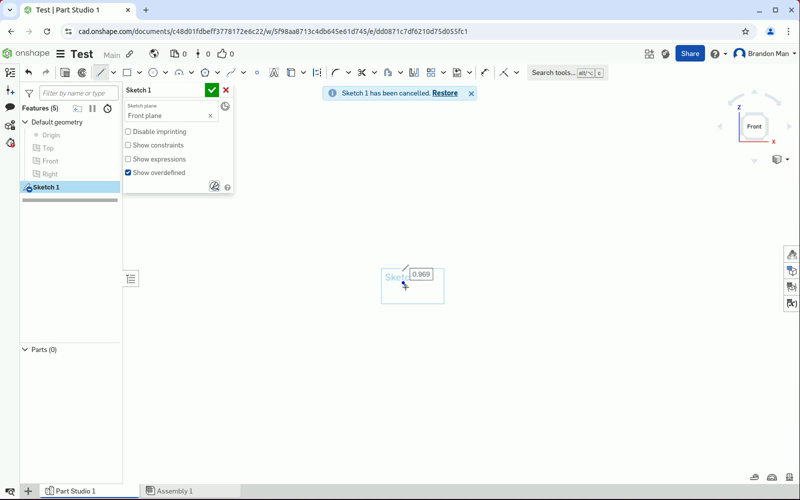
key_up(shift)
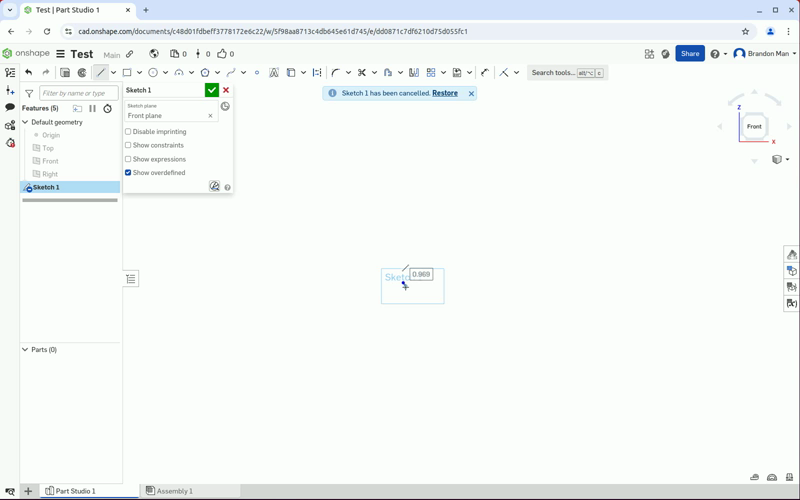
key_down(shift)
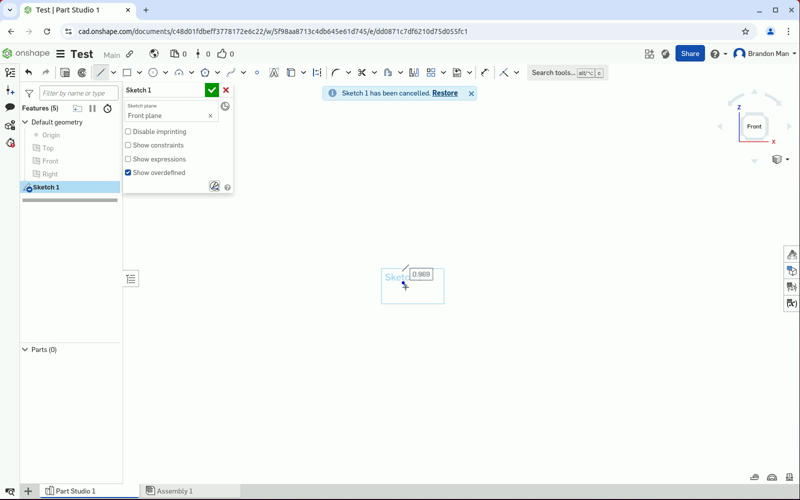
mouse_move(461, 254)
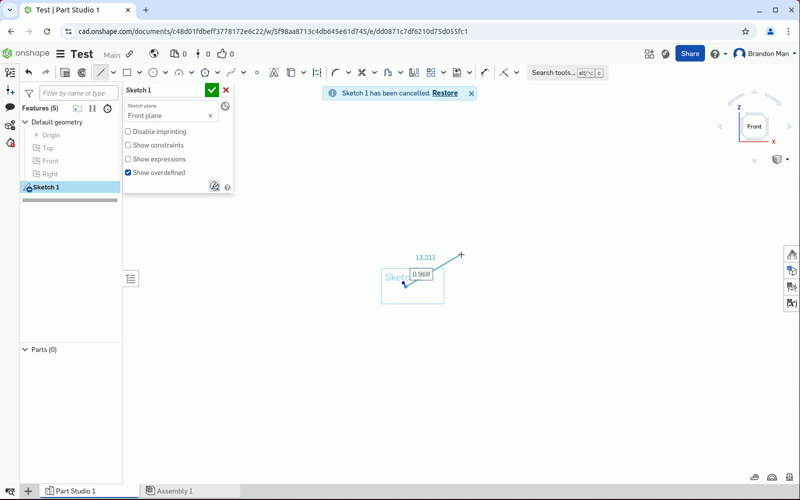
click(461, 254)
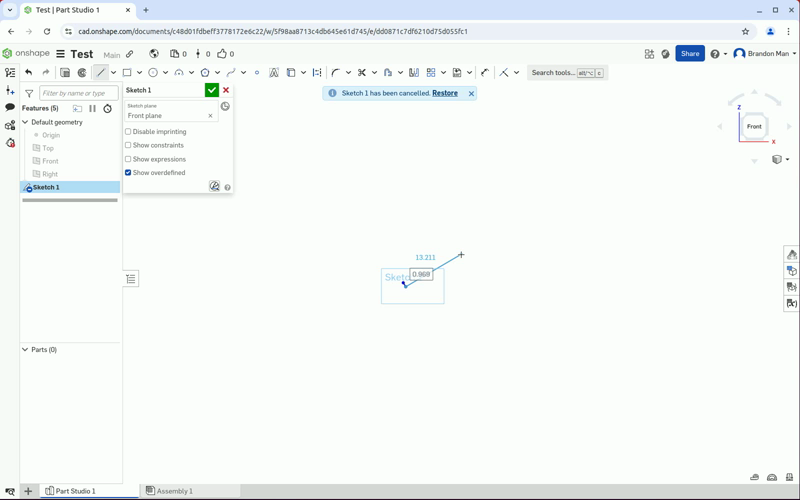
key_up(shift)
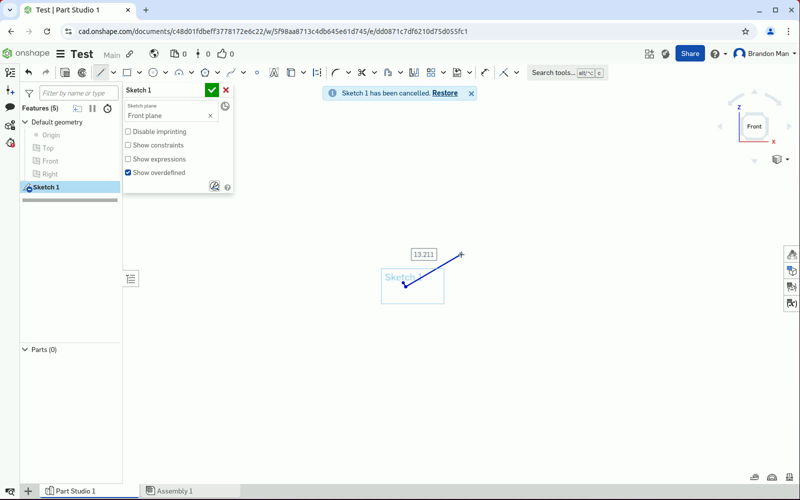
key_down(shift)
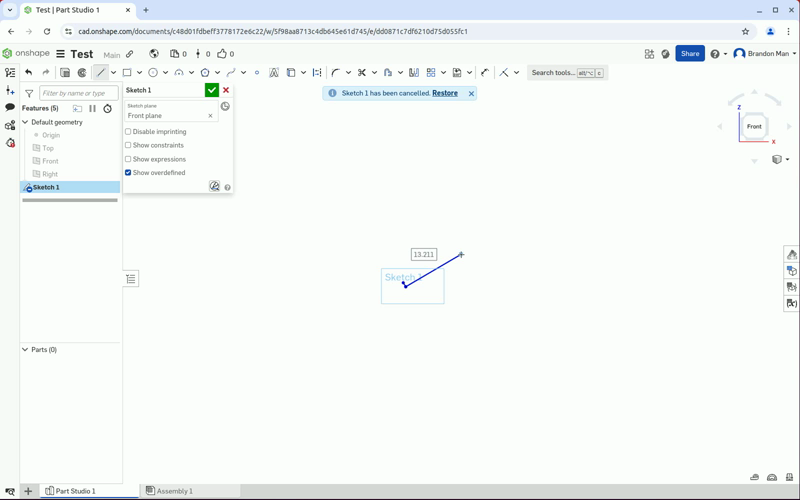
mouse_move(491, 254)
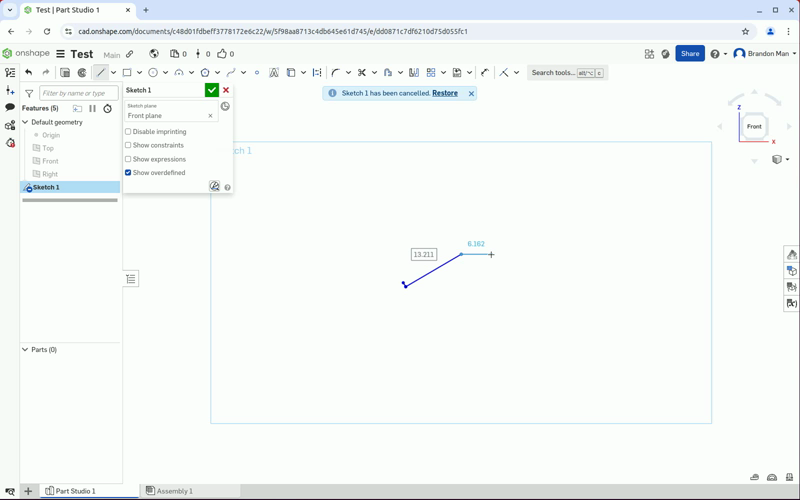
mouse_move(461, 249)
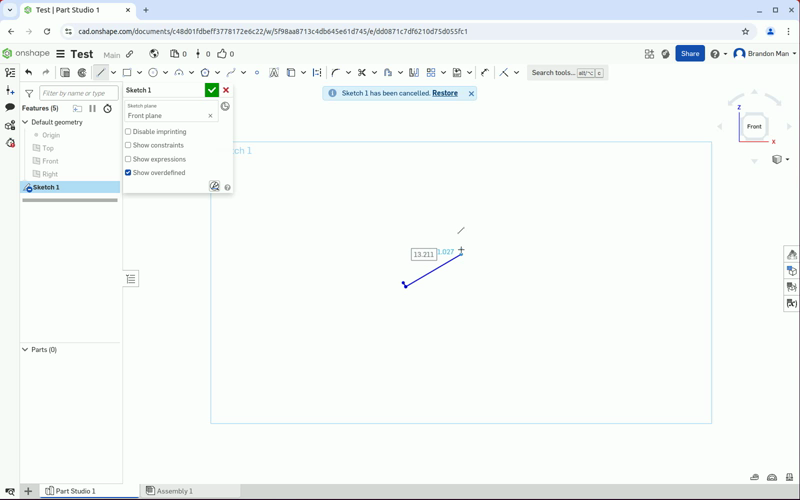
scroll(6)
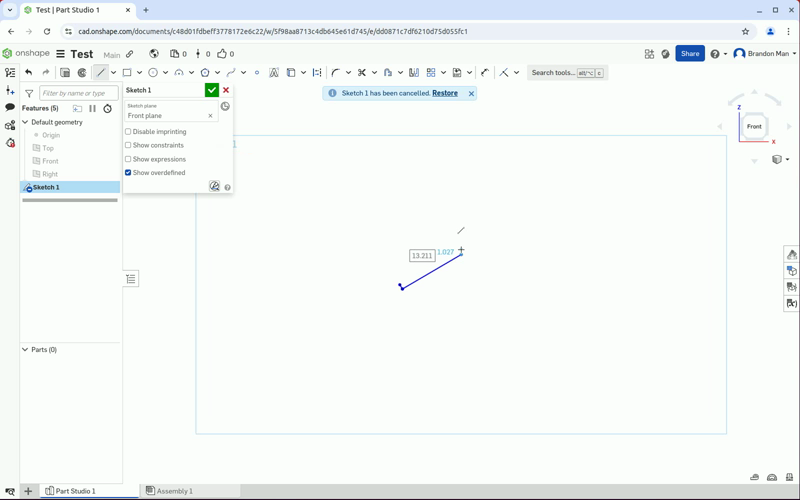
scroll(6)
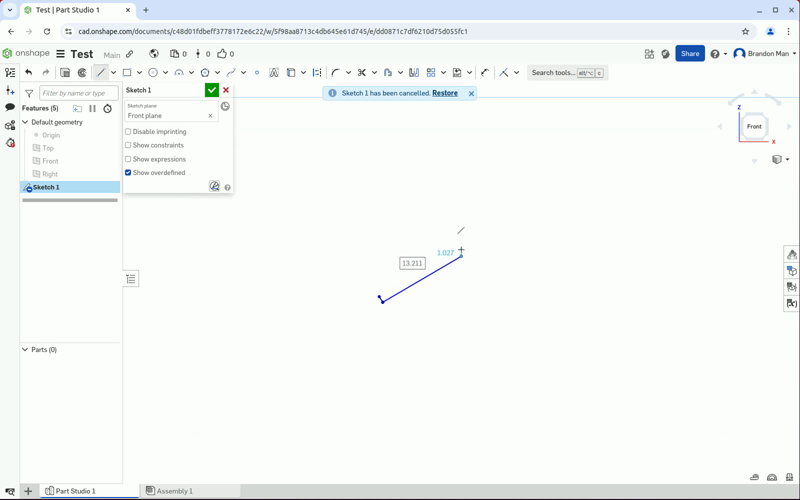
scroll(6)
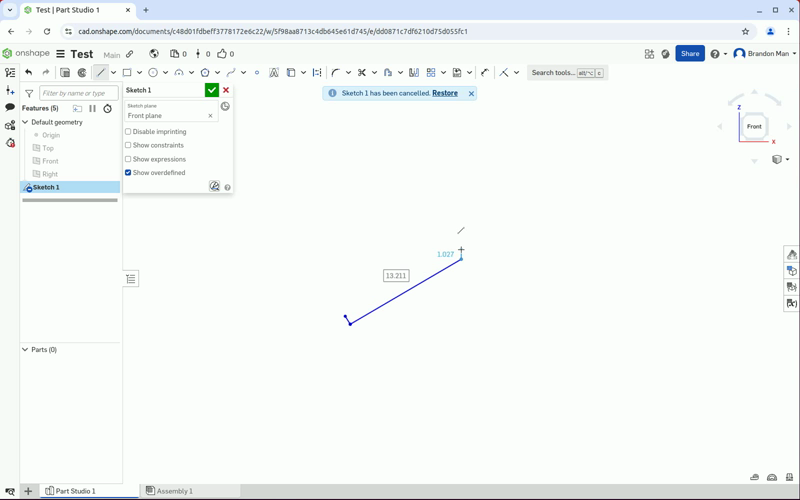
scroll(6)
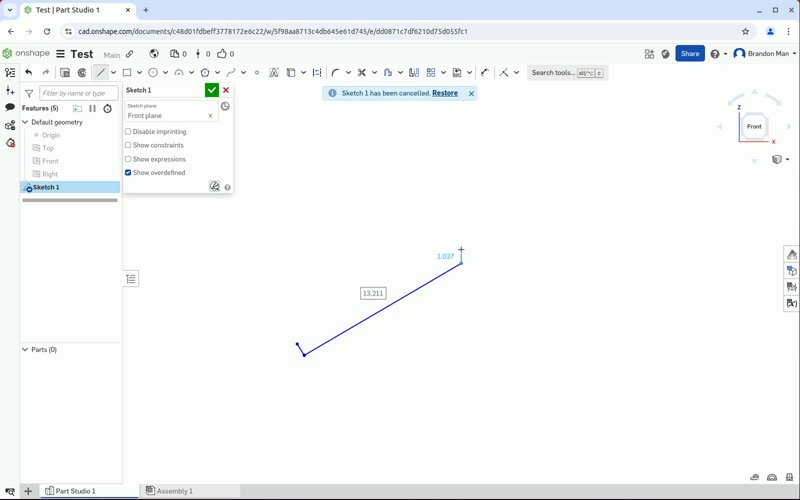
scroll(6)
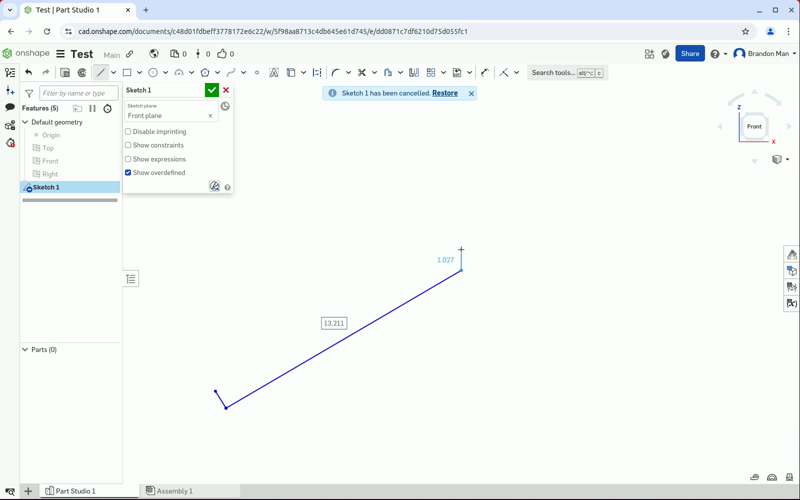
scroll(6)
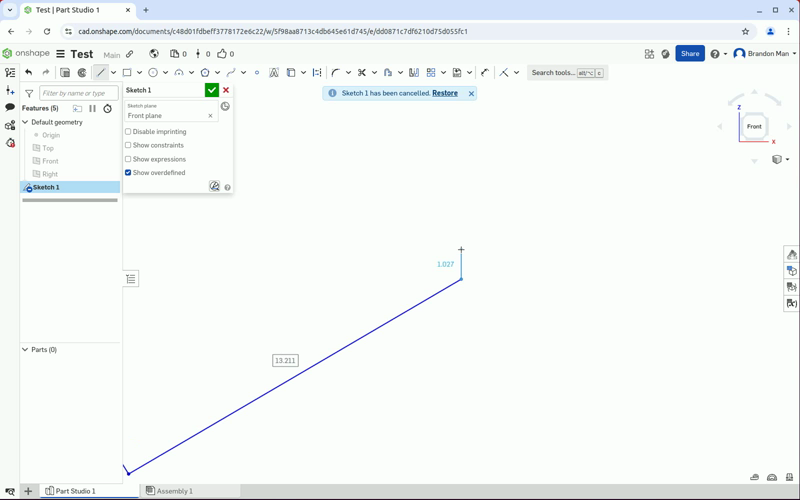
scroll(6)
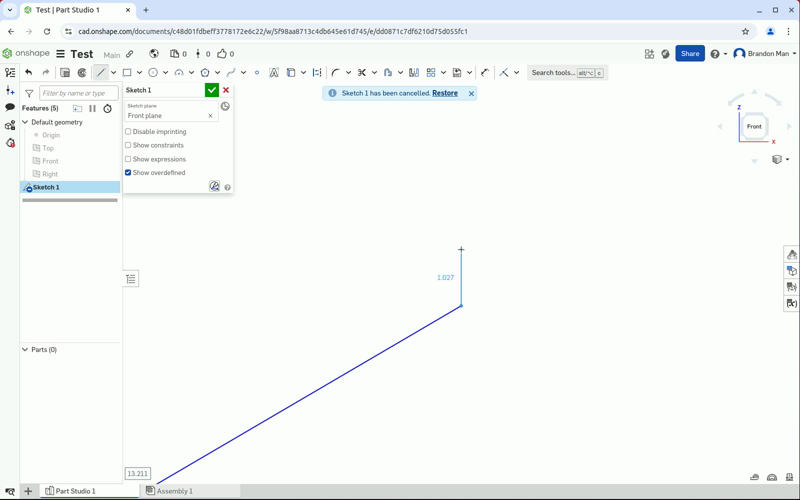
click(461, 249)
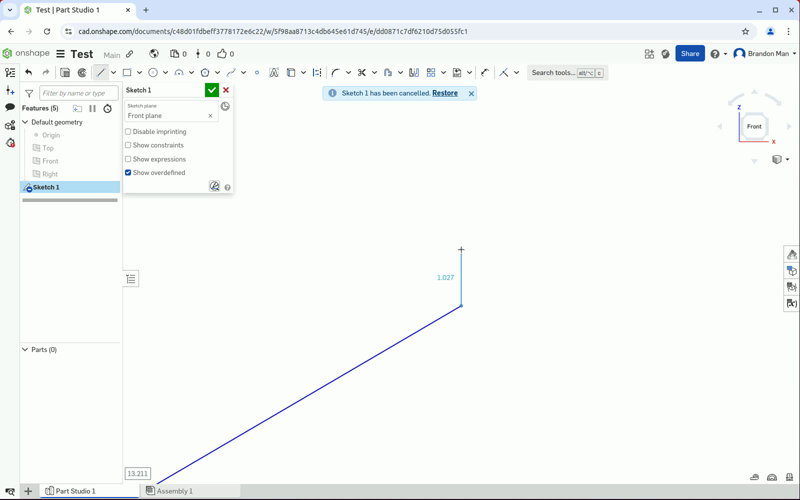
scroll(-6)
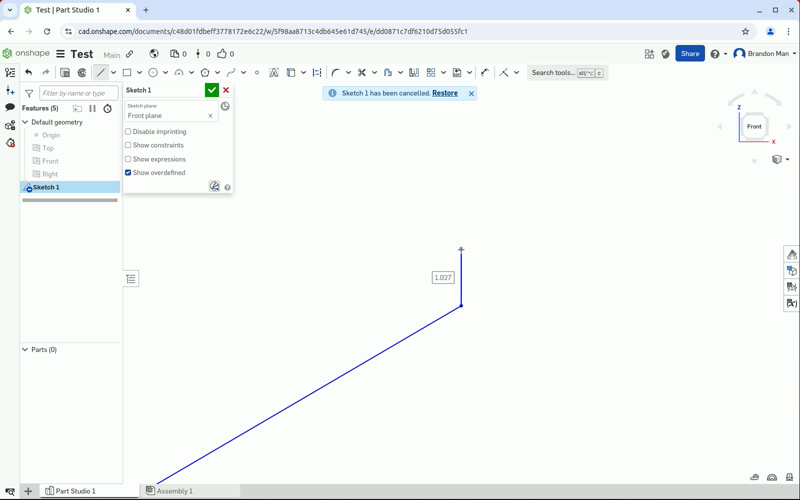
scroll(-6)
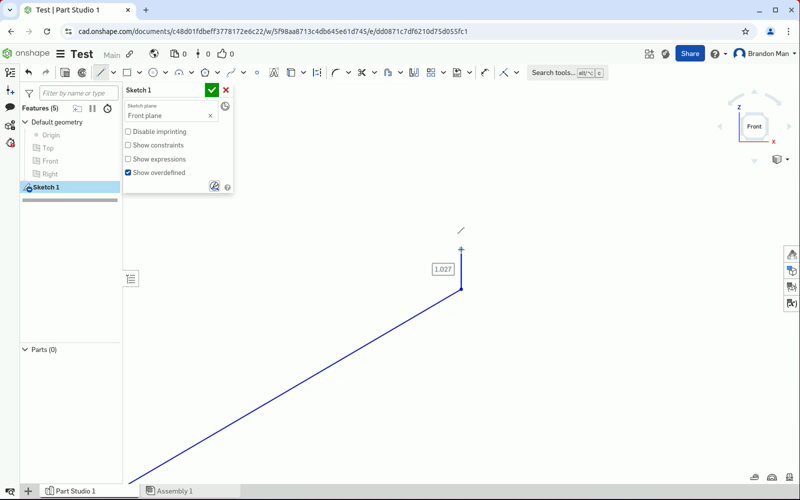
scroll(-6)
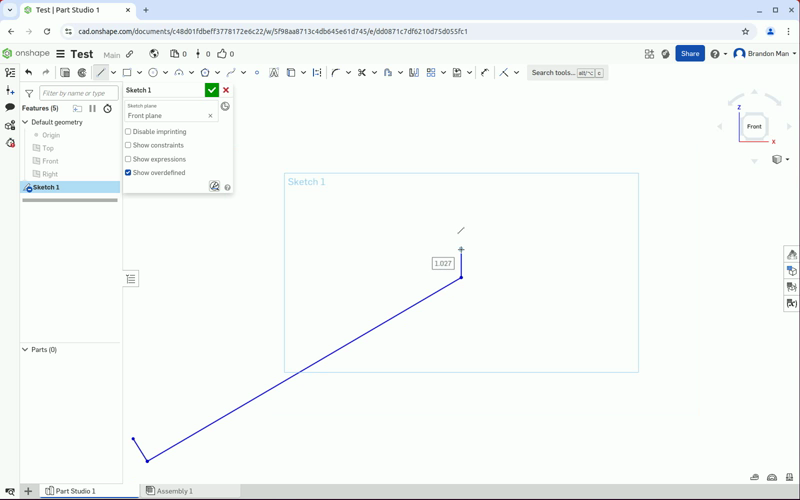
scroll(-6)
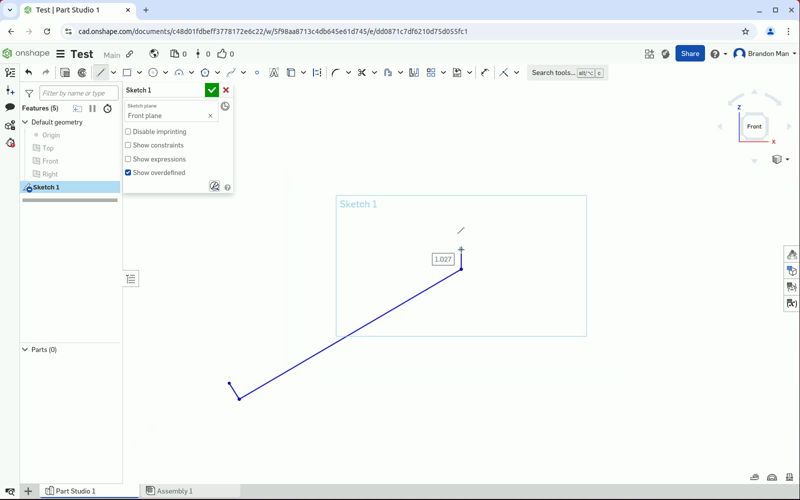
scroll(-6)
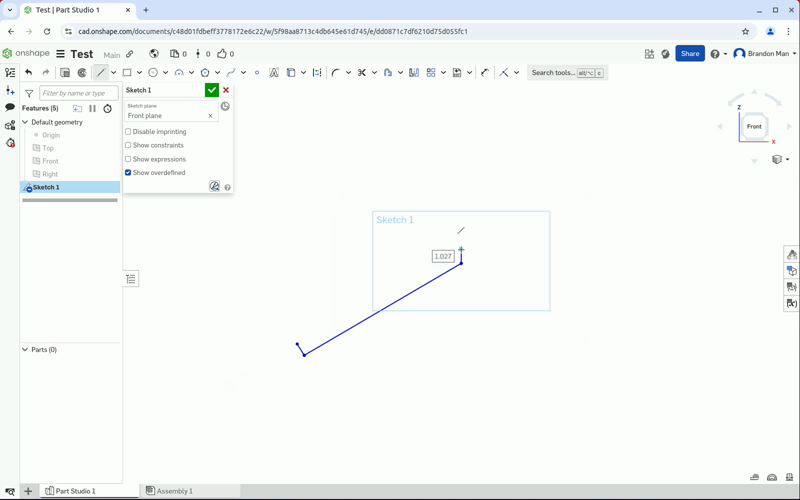
scroll(-6)
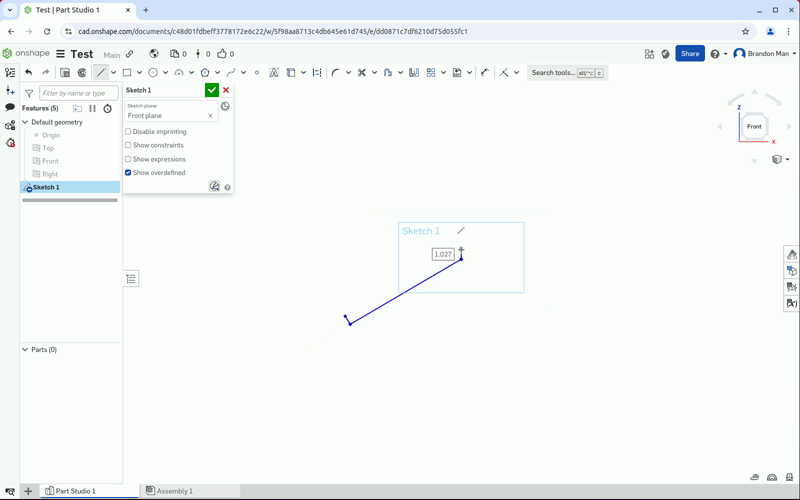
scroll(-6)
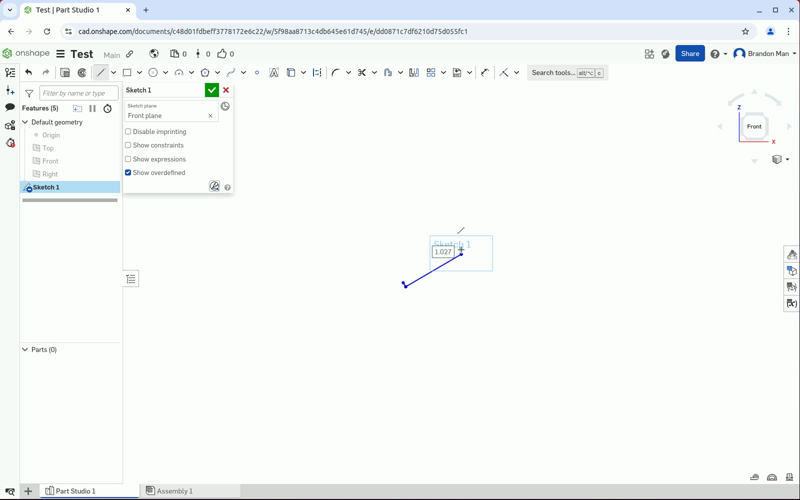
key_up(shift)
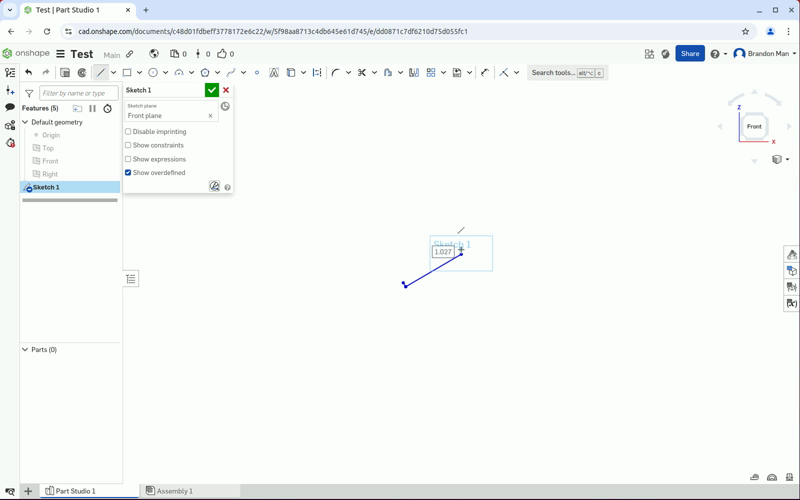
key_down(shift)
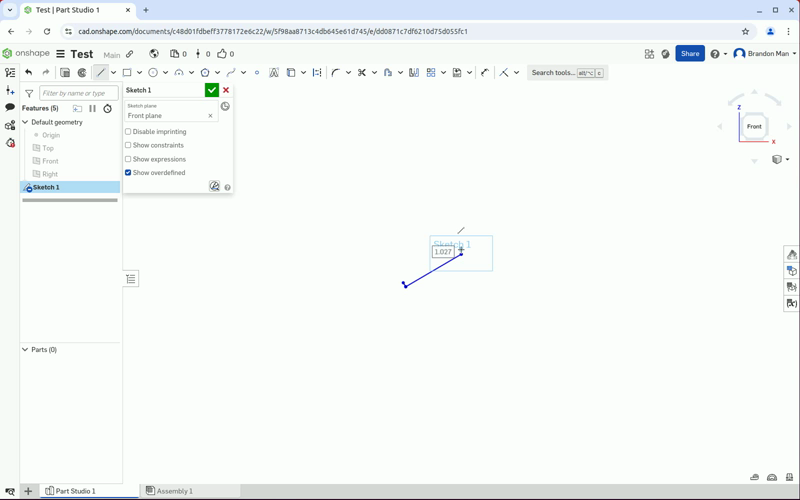
mouse_move(403, 282)
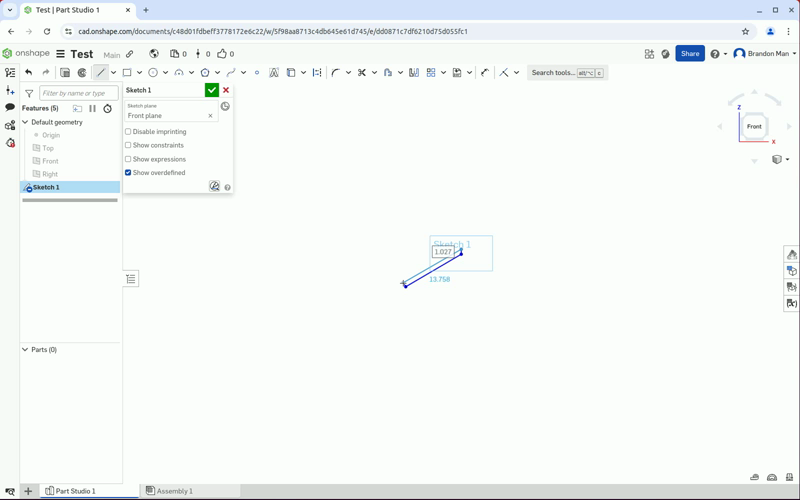
key_up(shift)
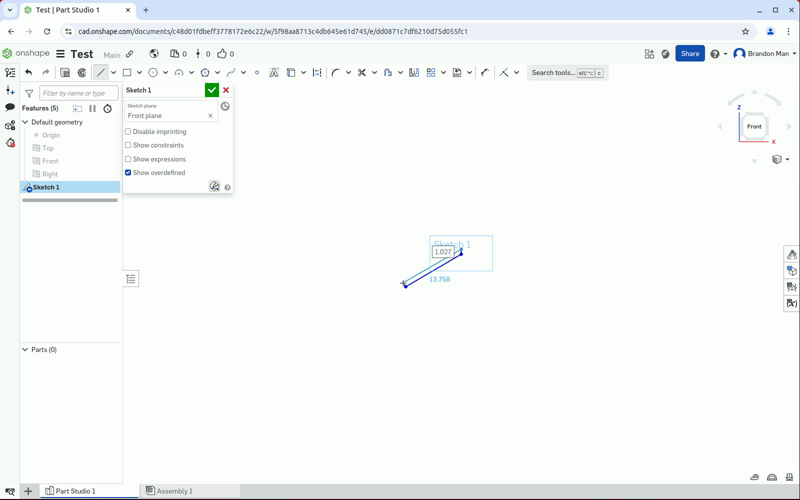
click(403, 282)
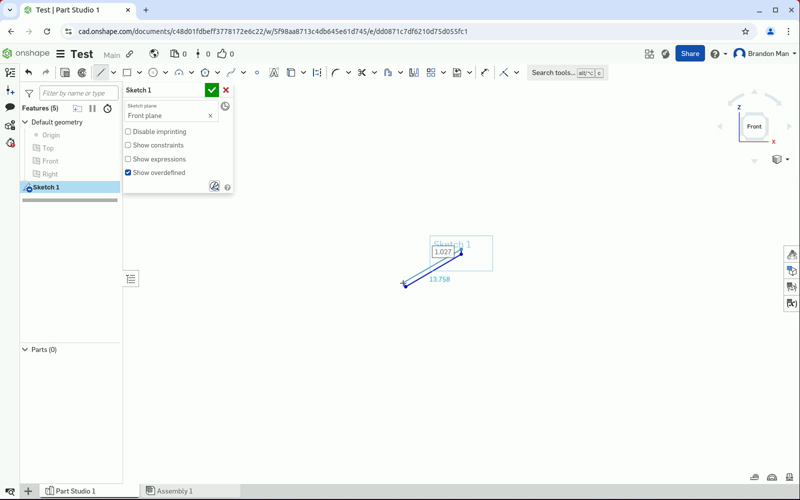
key(esc)
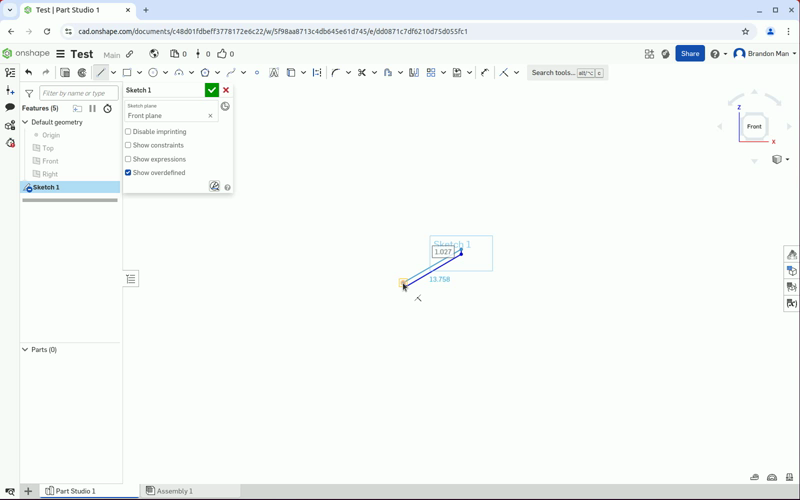
mouse_move(435, 264)
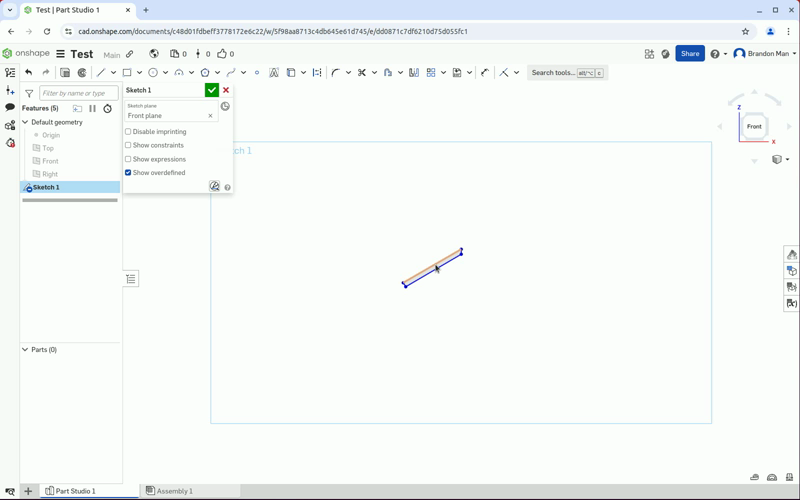
scroll(6)
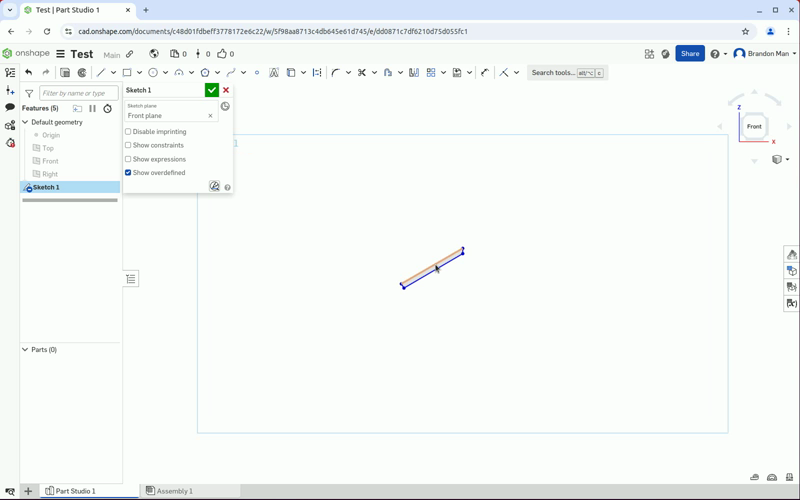
scroll(6)
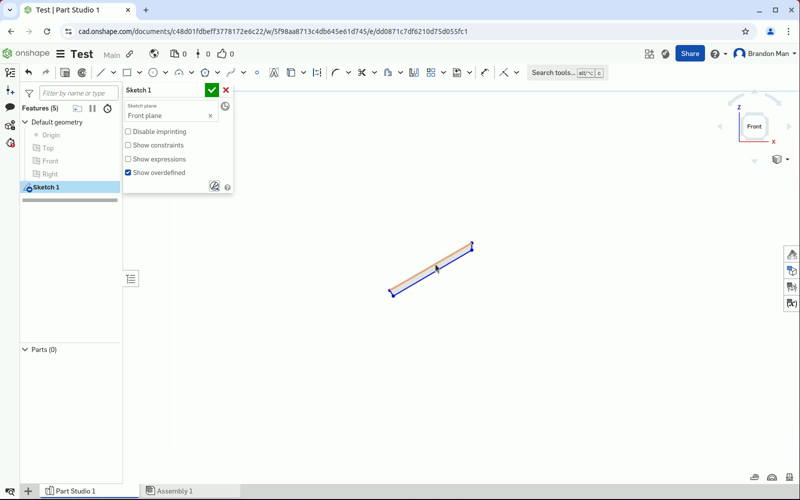
scroll(6)
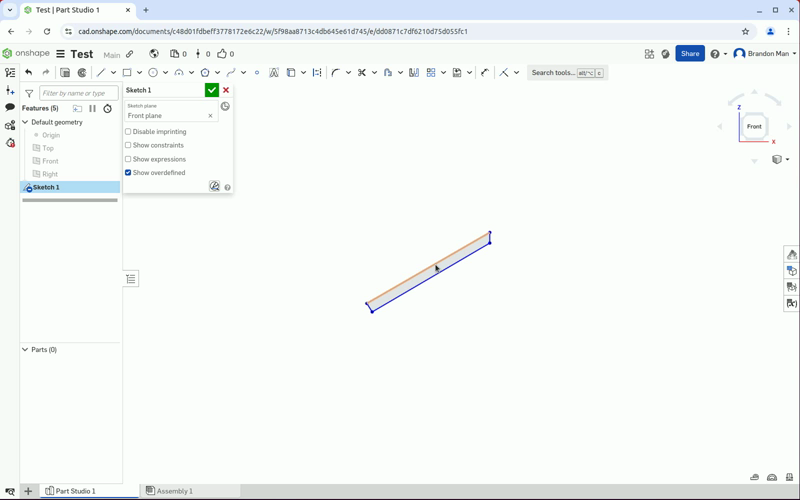
scroll(6)
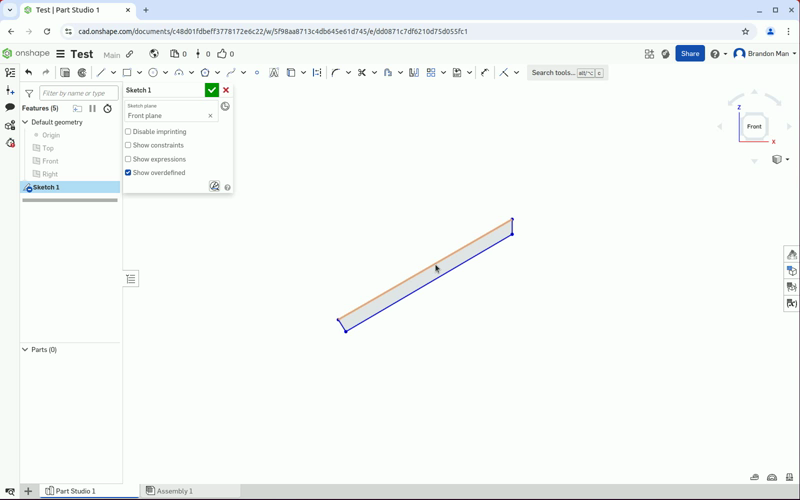
scroll(6)
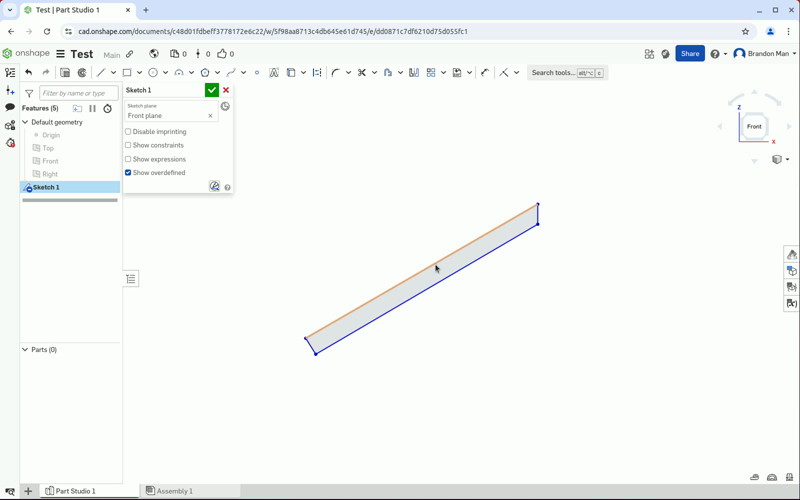
scroll(6)
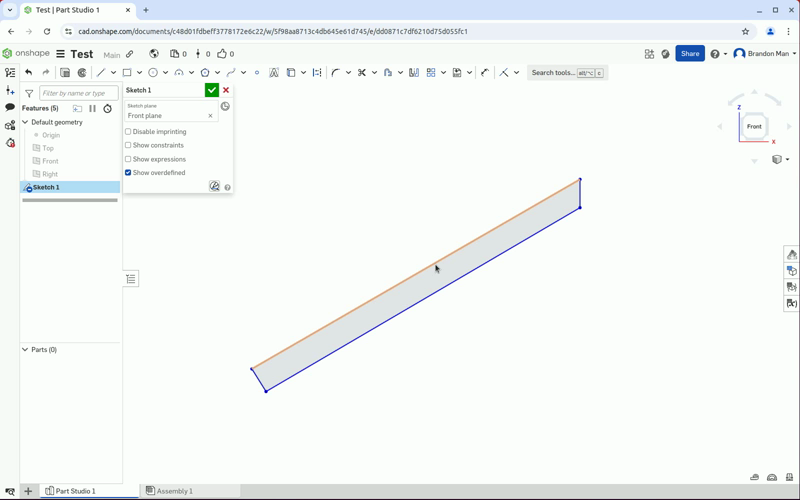
scroll(6)
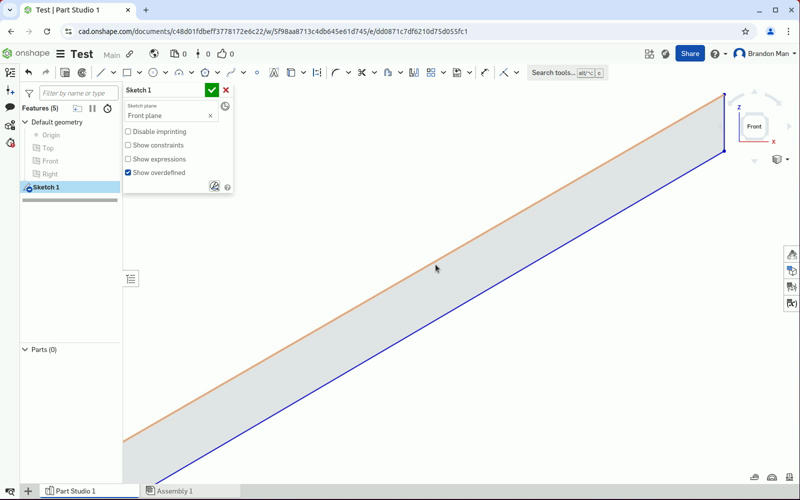
click(435, 264)
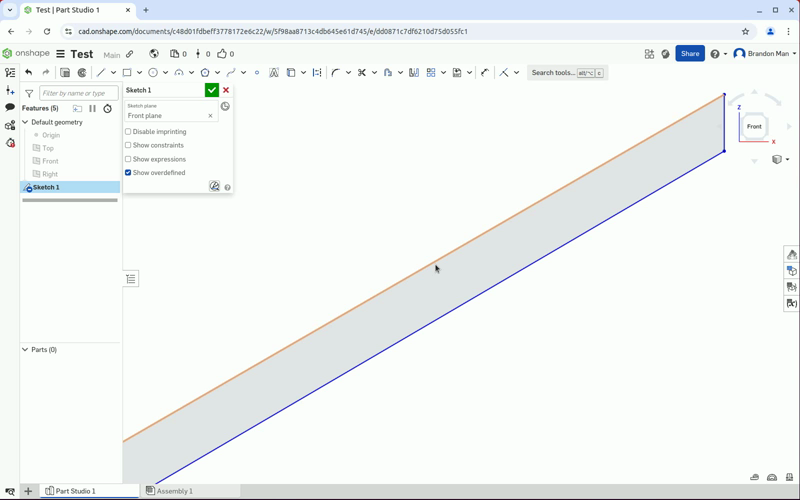
scroll(-6)
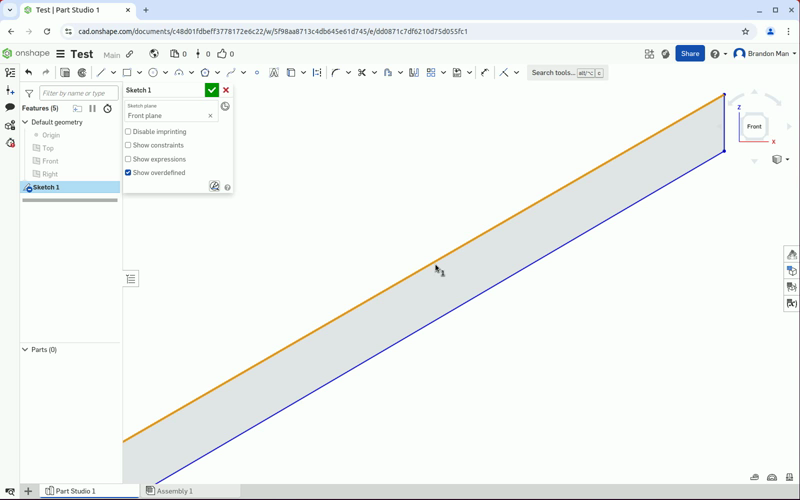
scroll(-6)
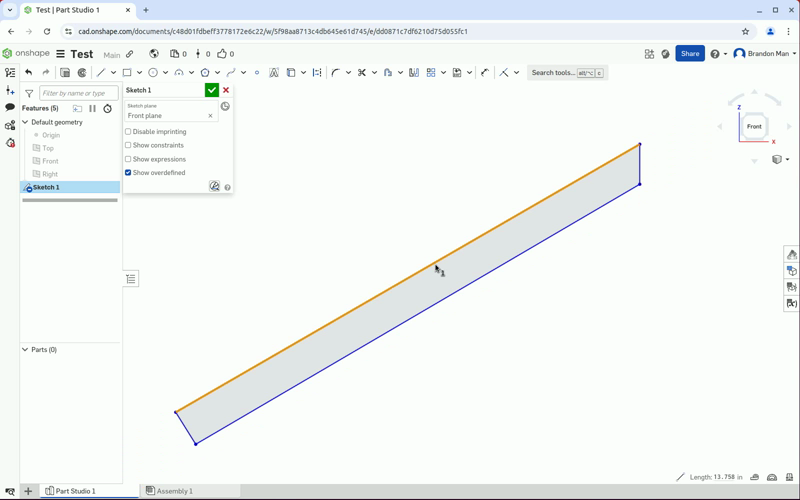
scroll(-6)
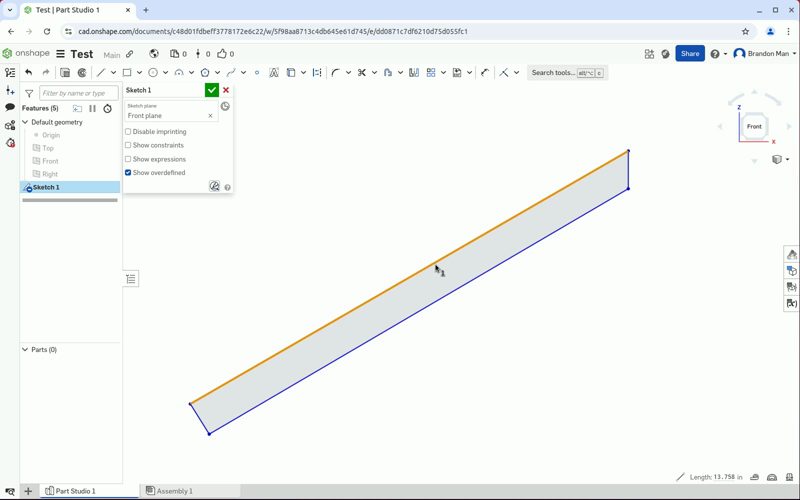
scroll(-6)
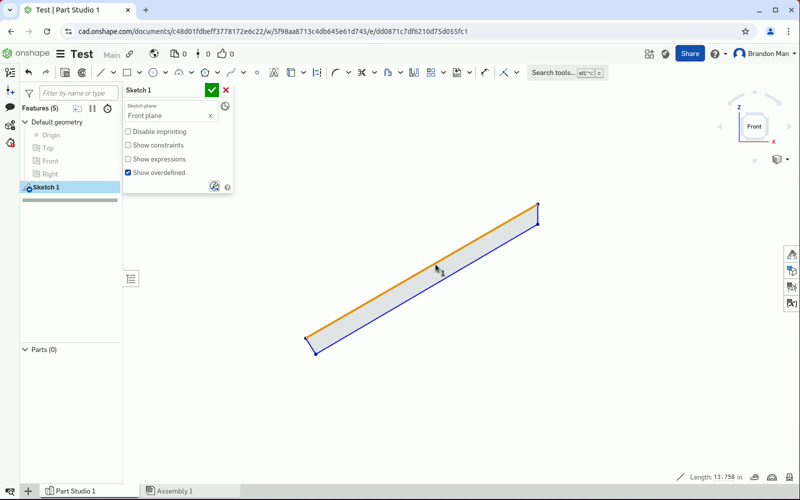
scroll(-6)
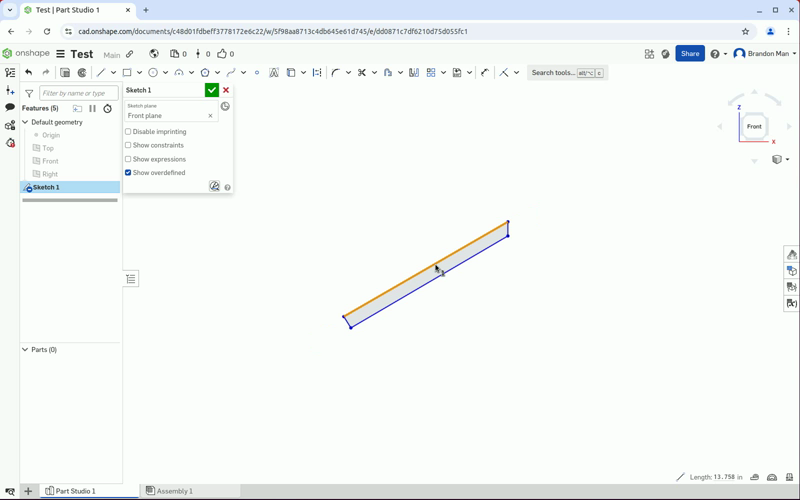
scroll(-6)
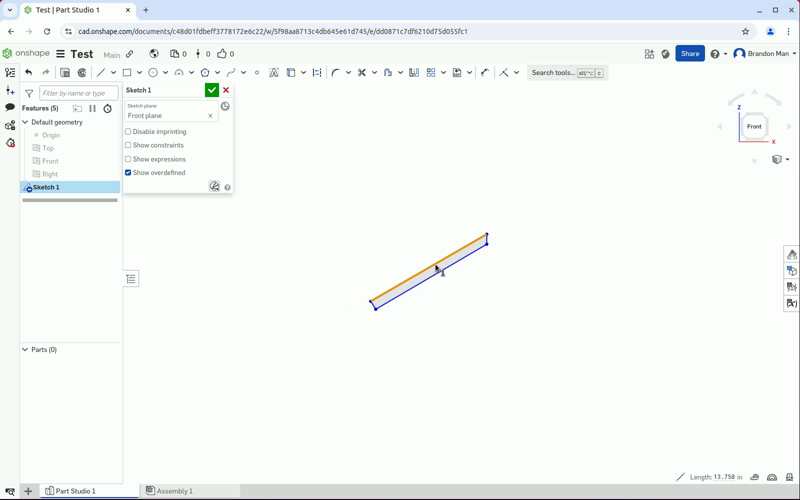
scroll(-6)
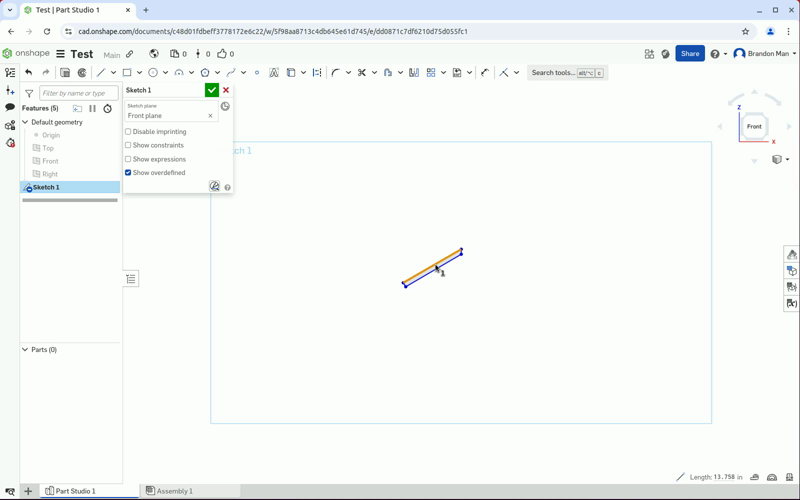
mouse_move(73, 352)
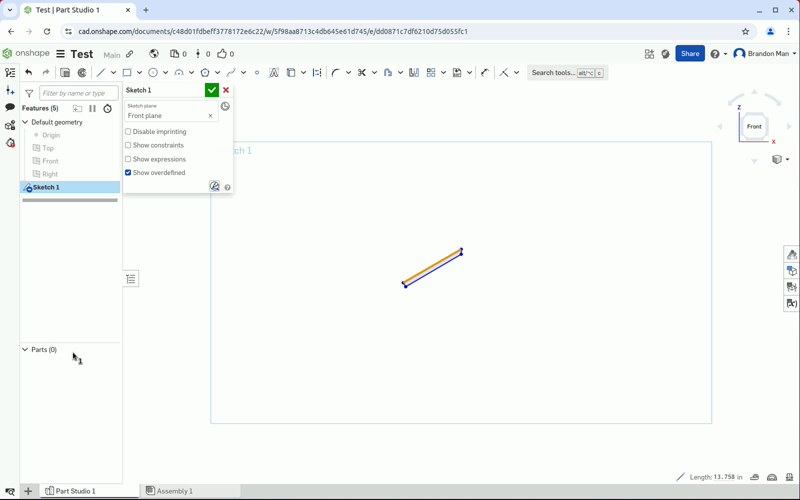
key(shift+y)
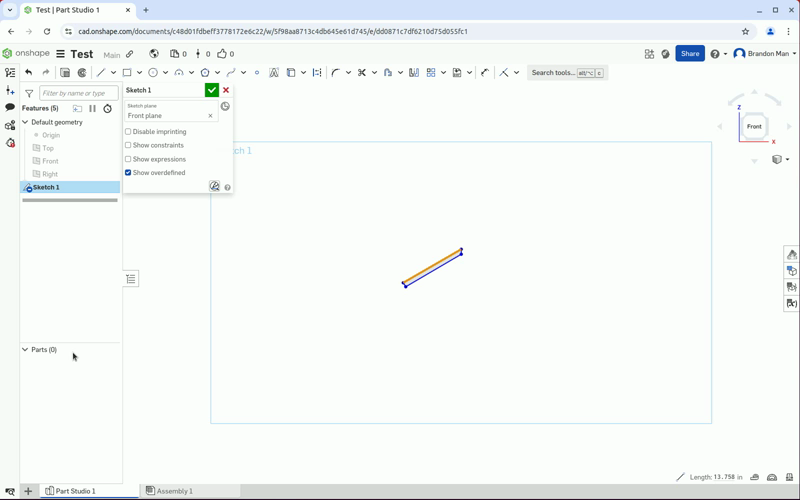
key(shift+e)
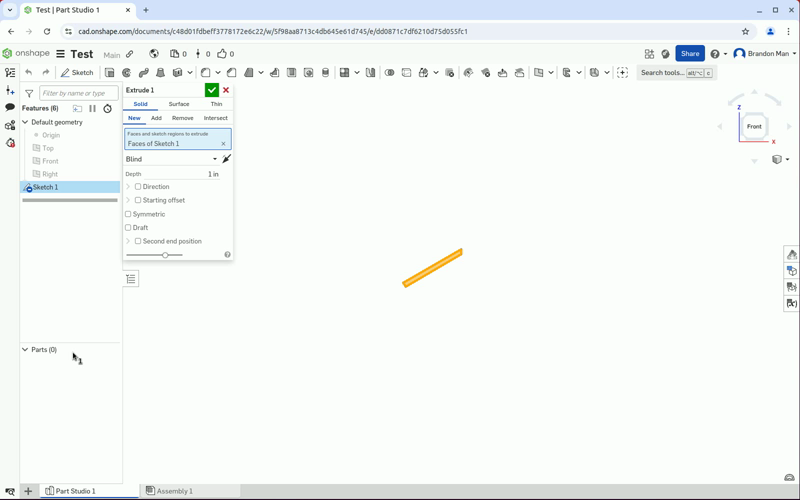
mouse_move(143, 106)
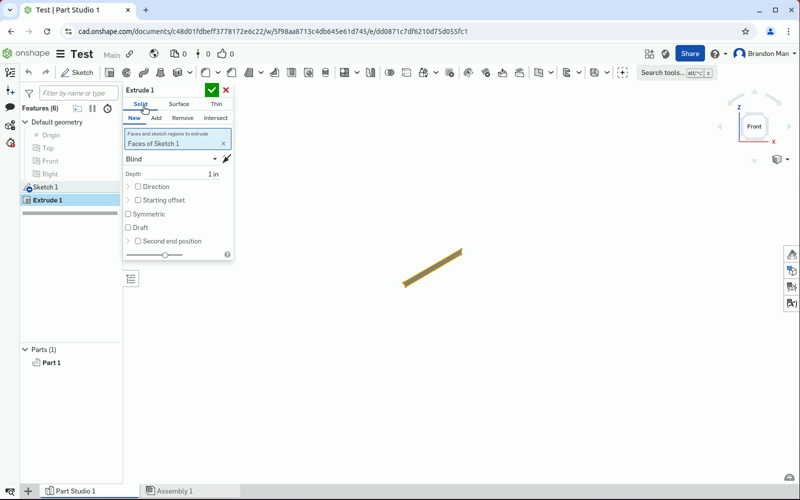
click(143, 106)
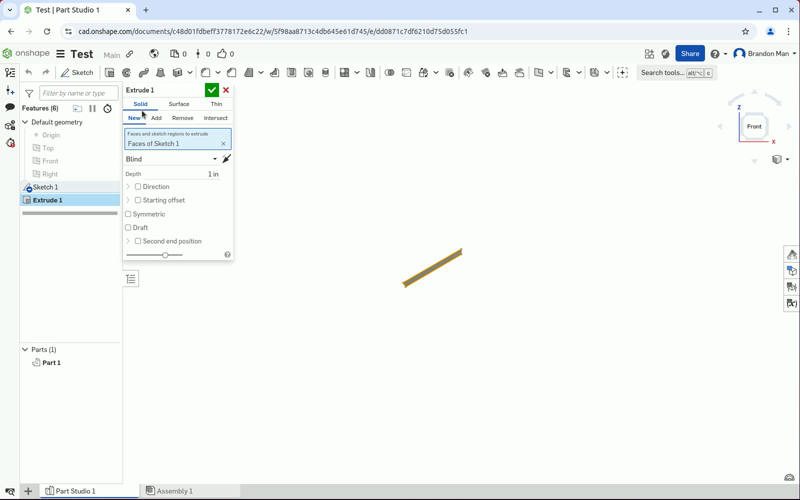
mouse_move(137, 120)
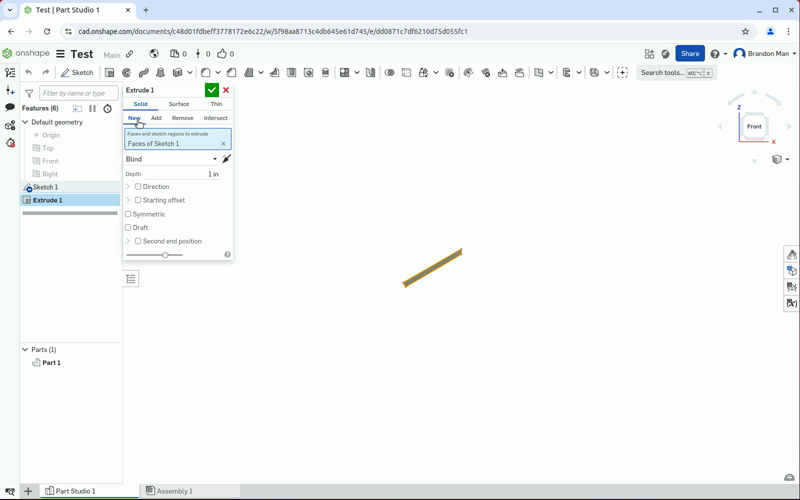
click(137, 120)
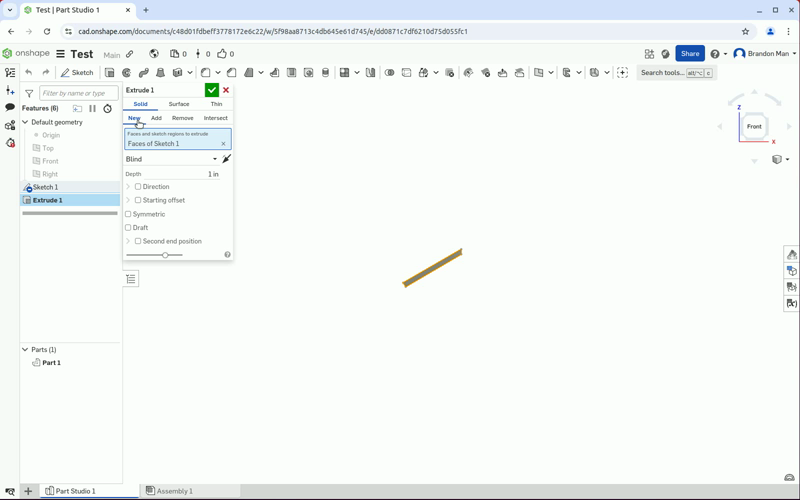
key(tab, 4)
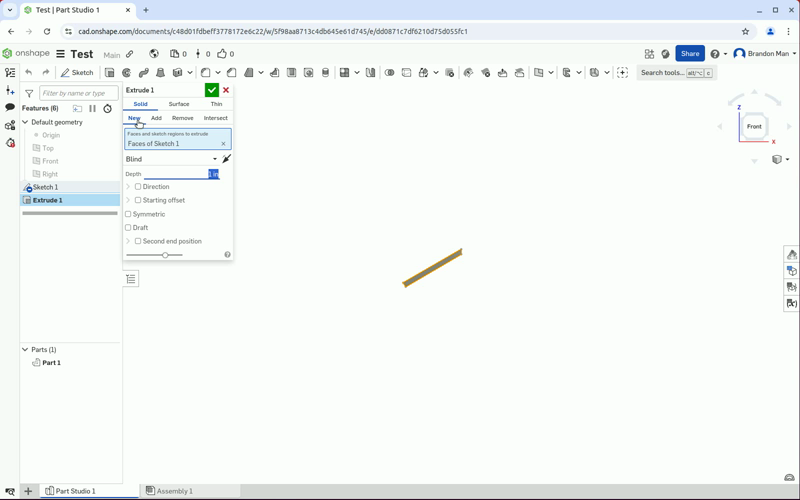
text(23.108)
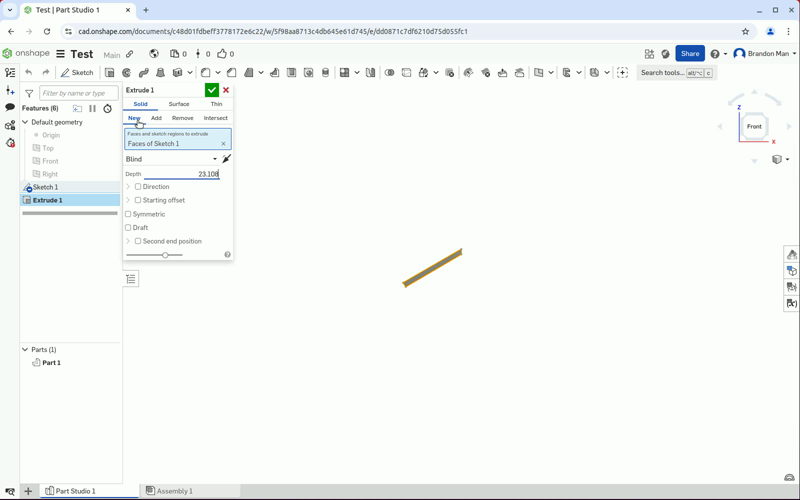
key(enter)
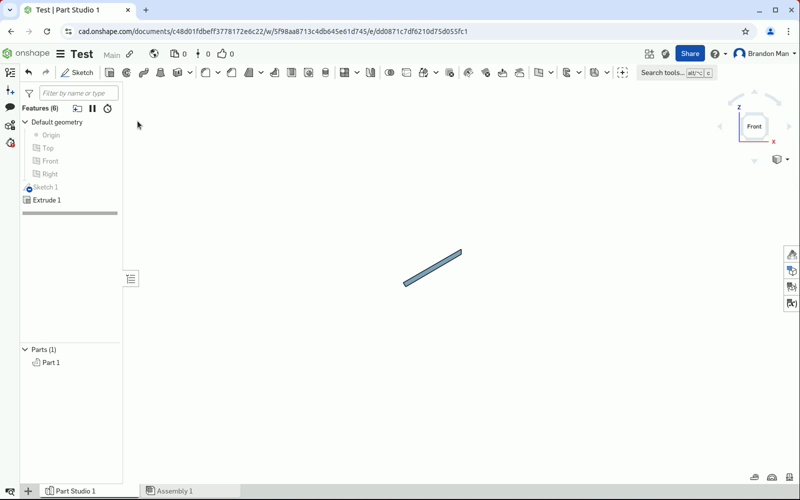
key(shift+h)
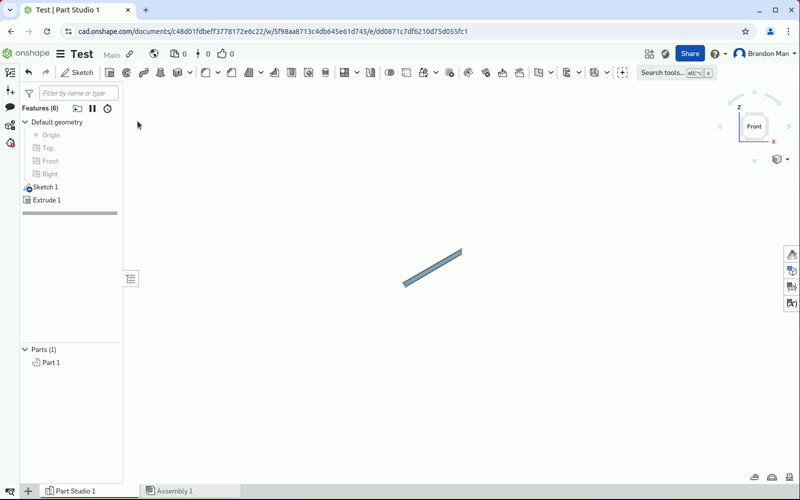
key(shift+h)
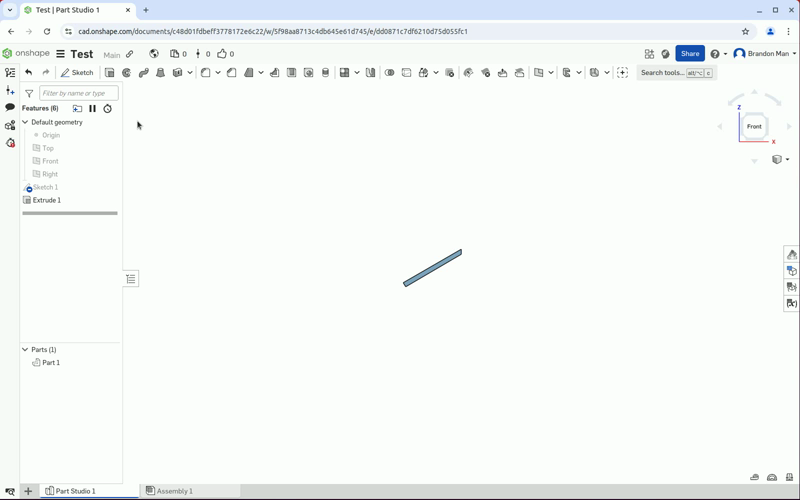
mouse_move(73, 189)
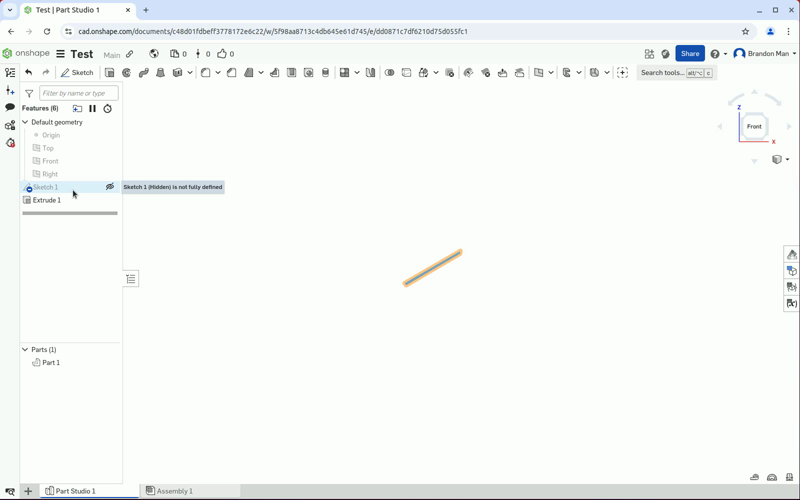
click(73, 189)
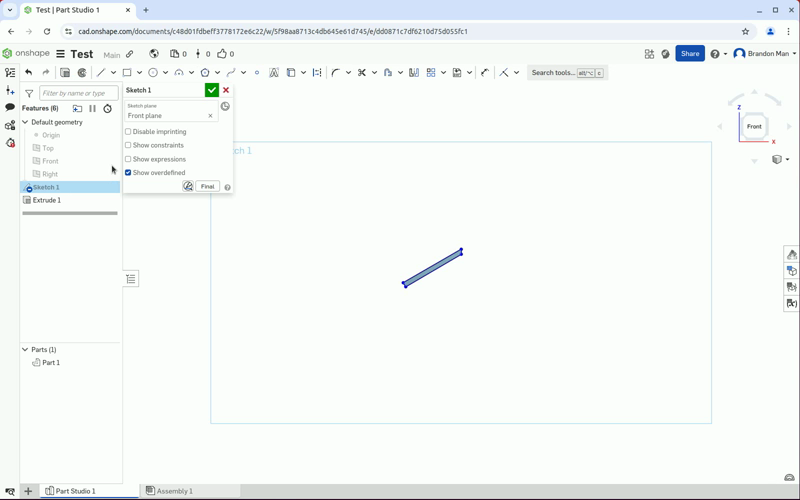
mouse_move(229, 92)
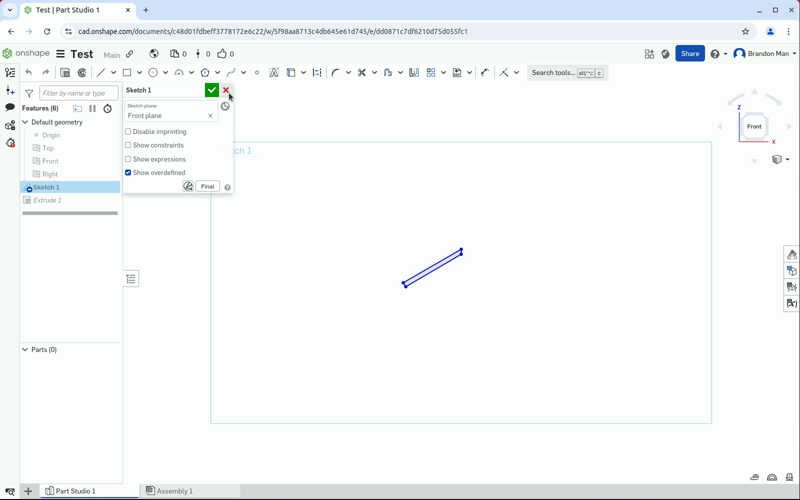
click(229, 92)
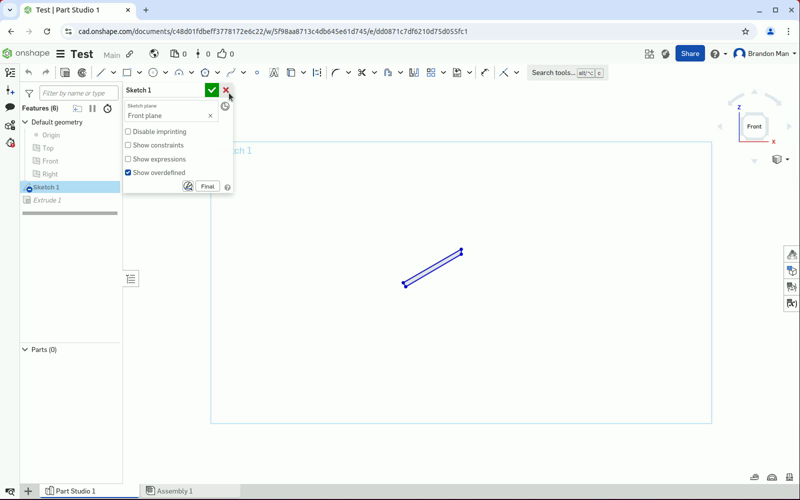
key(shift+s)
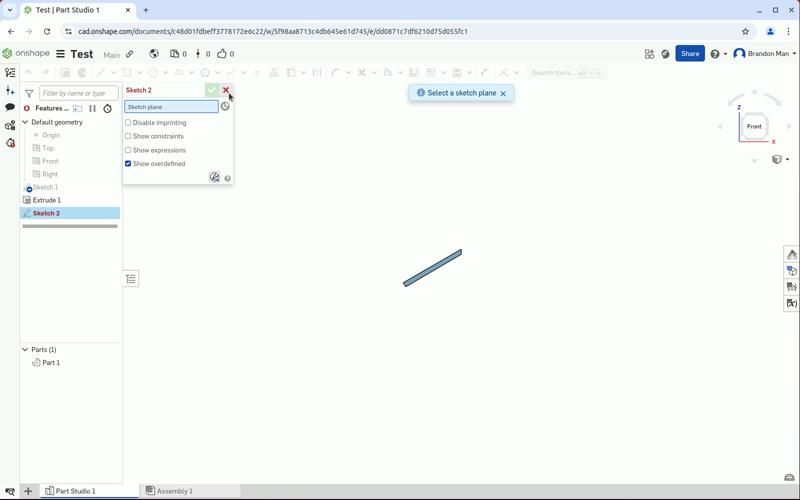
mouse_move(73, 163)
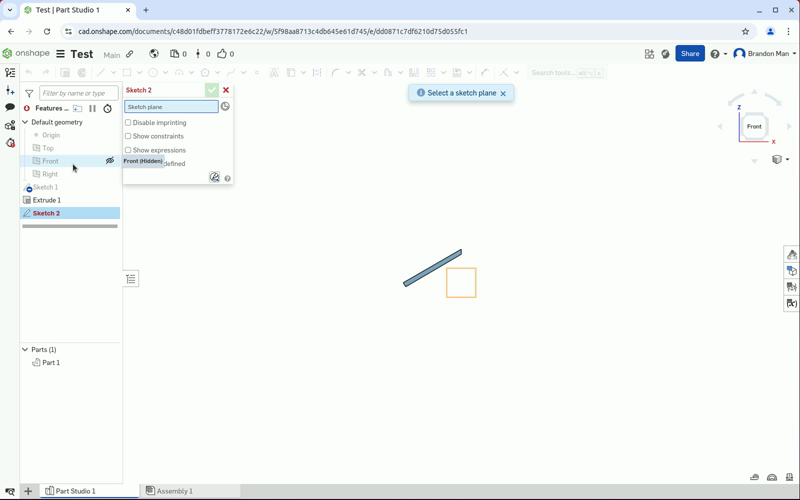
click(73, 163)
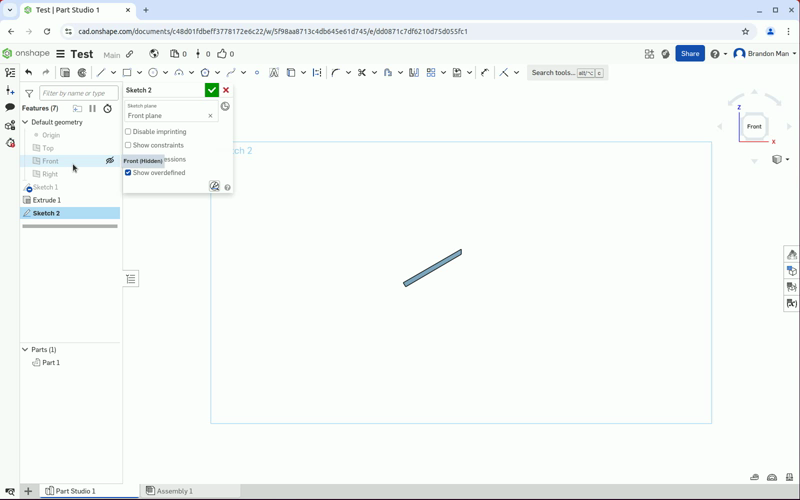
mouse_move(73, 352)
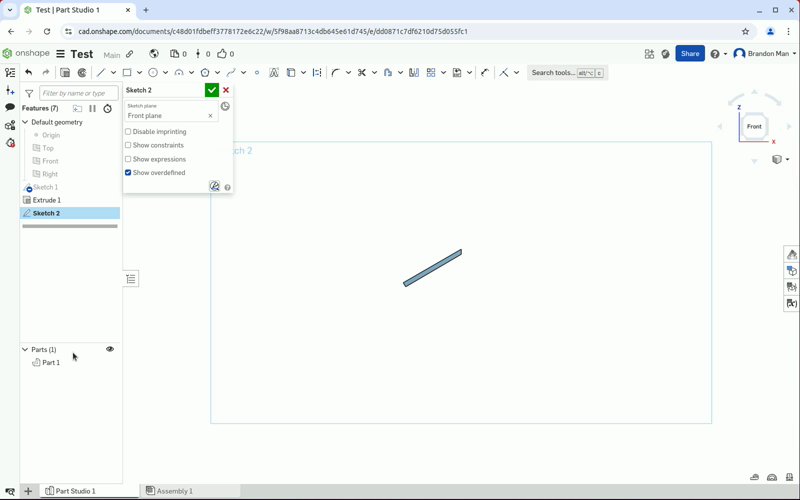
key(y)
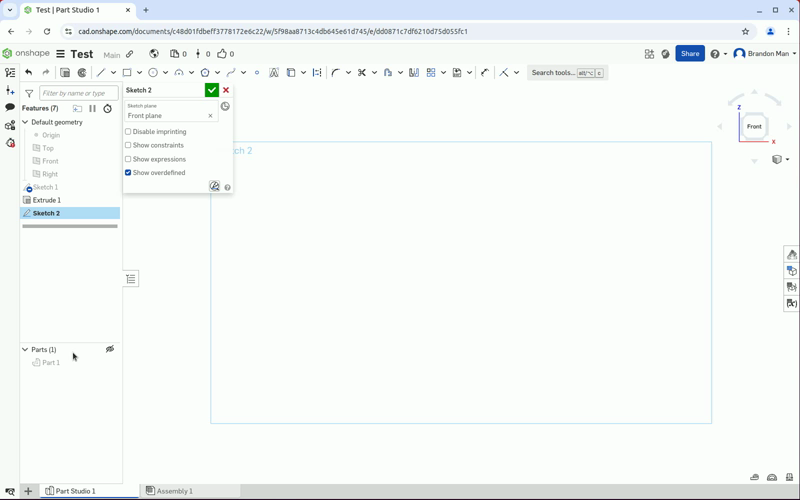
key(l)
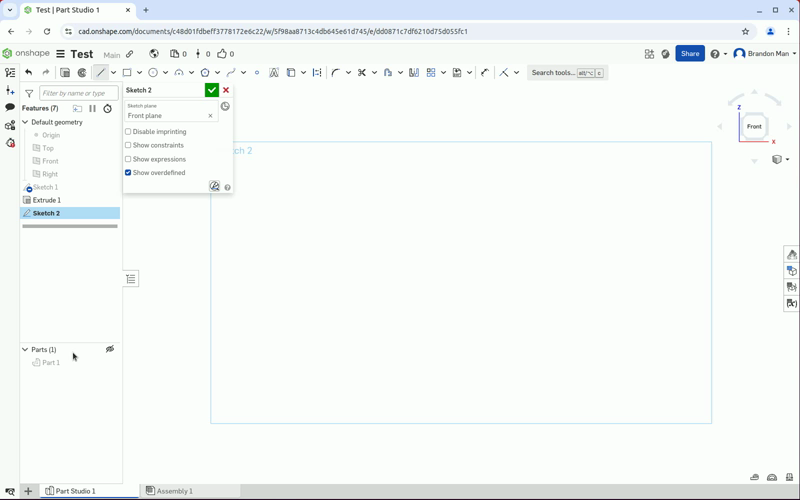
key_down(shift)
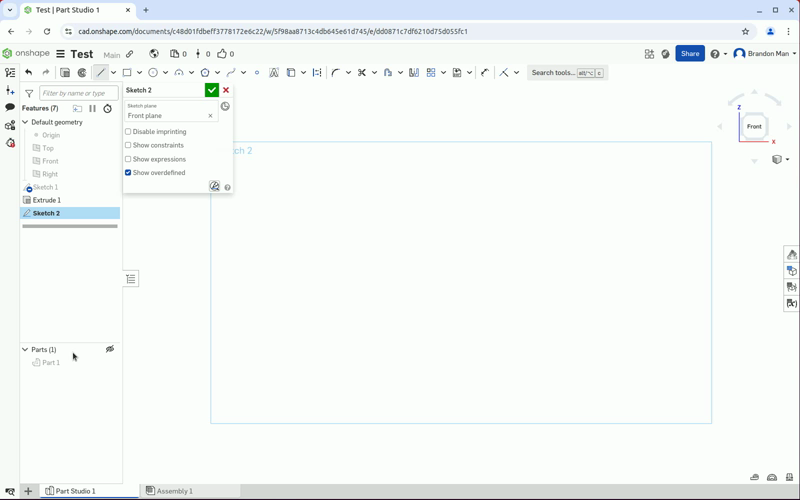
mouse_move(460, 254)
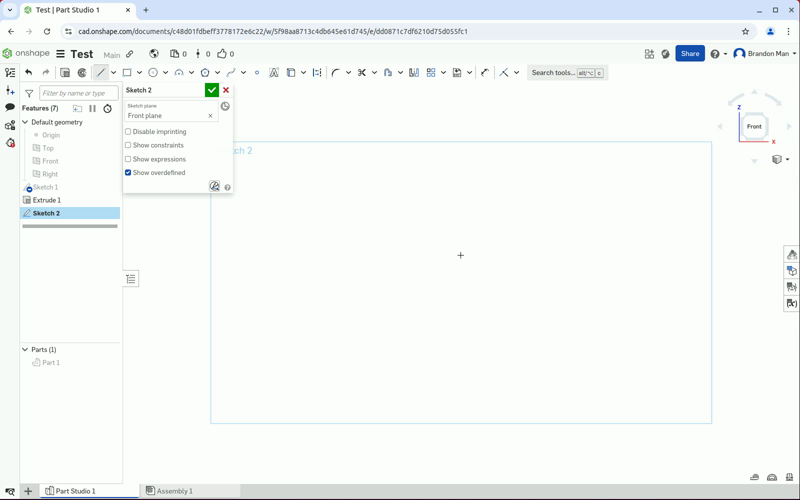
click(460, 254)
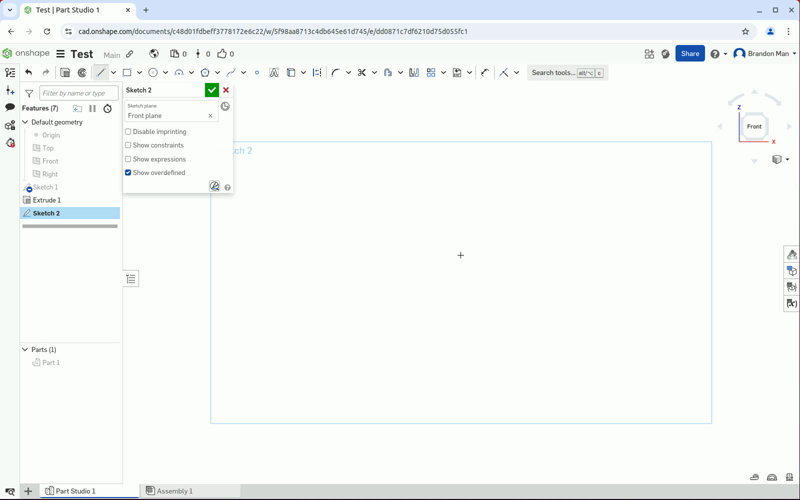
key_up(shift)
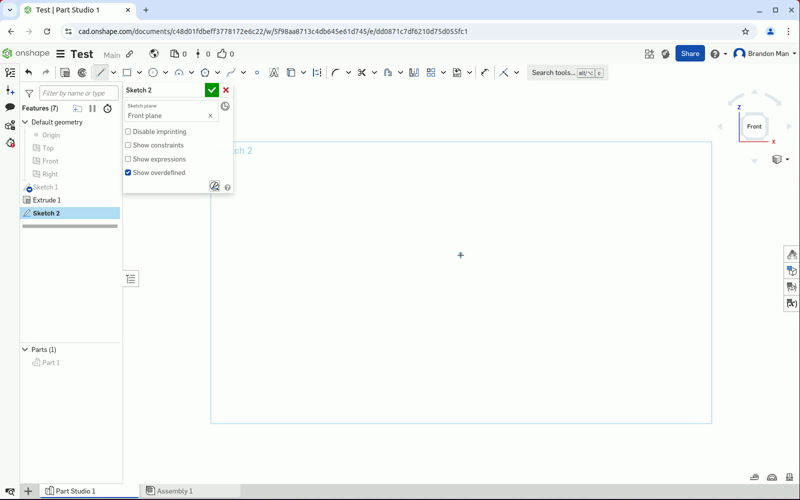
key_down(shift)
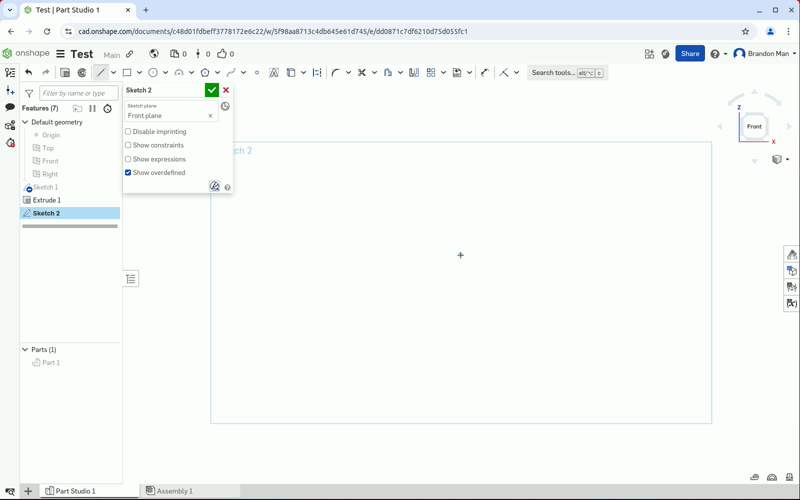
mouse_move(516, 287)
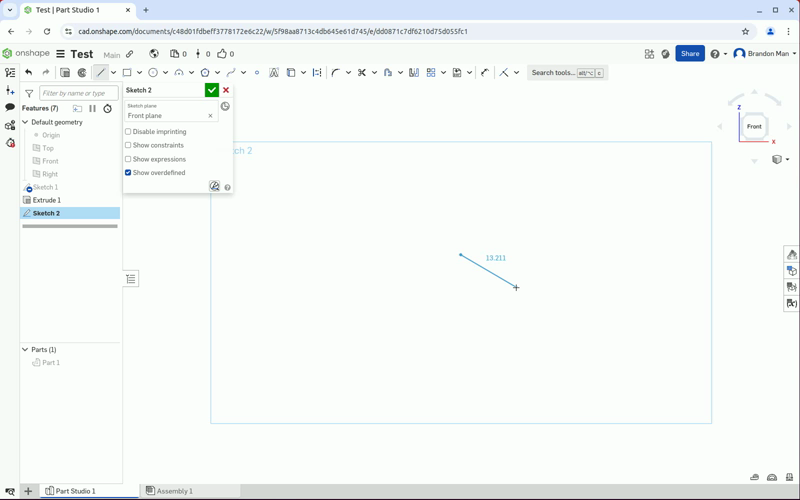
click(516, 287)
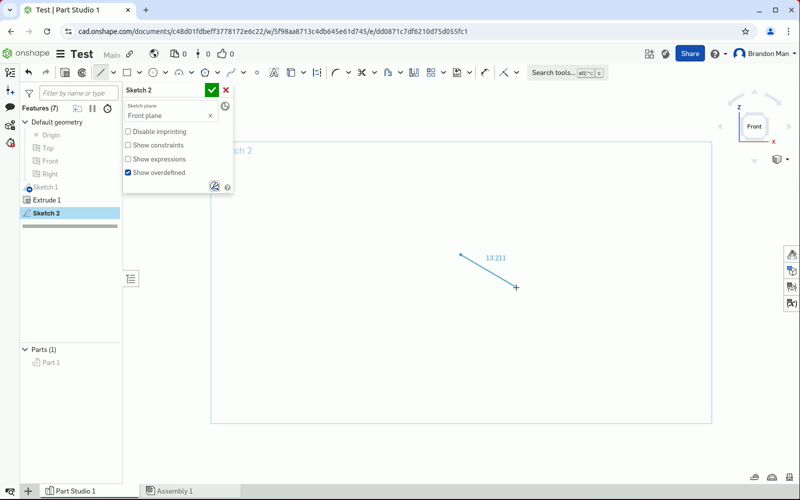
key_up(shift)
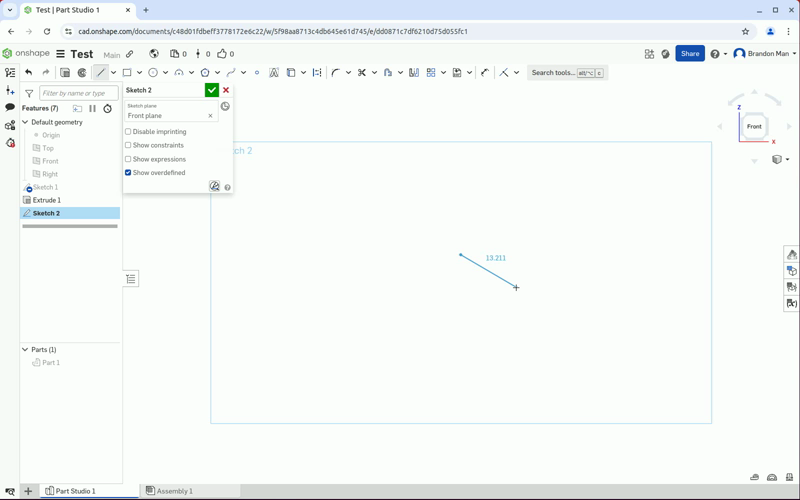
key_down(shift)
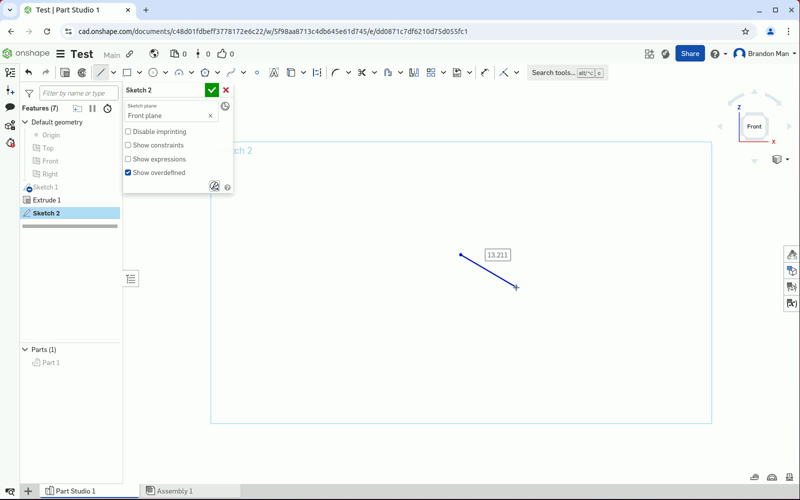
mouse_move(546, 287)
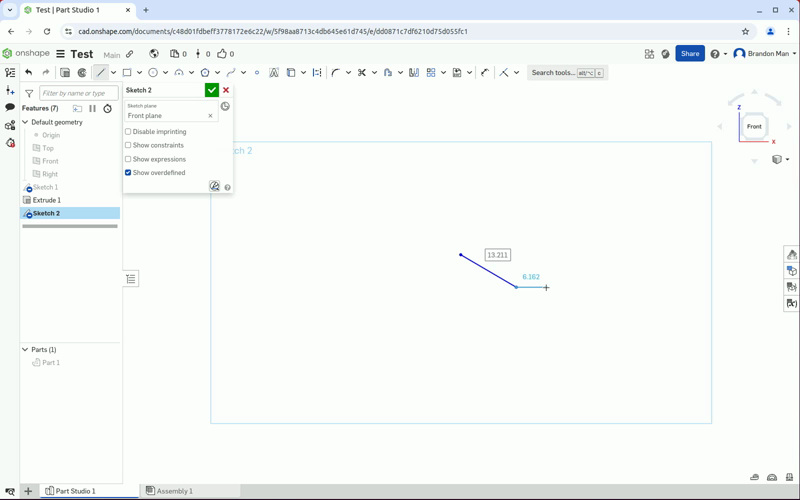
mouse_move(518, 283)
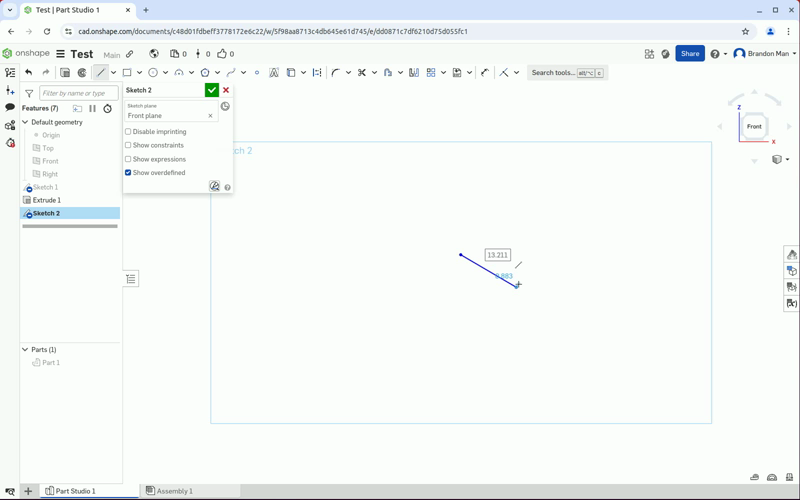
scroll(6)
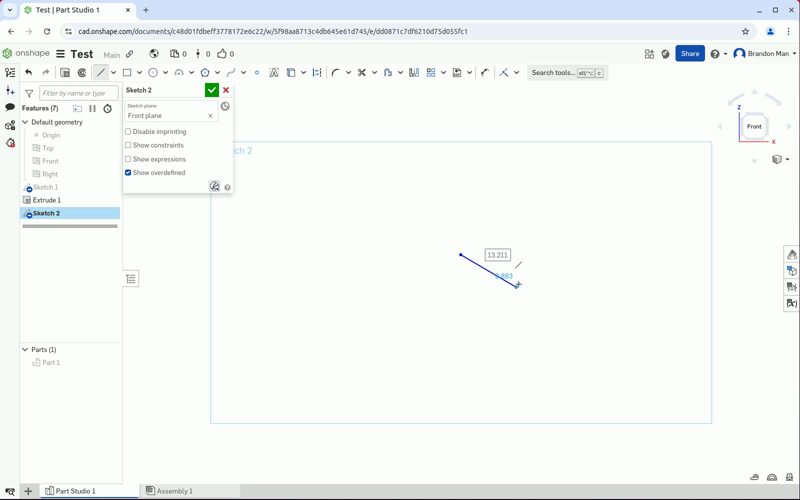
scroll(6)
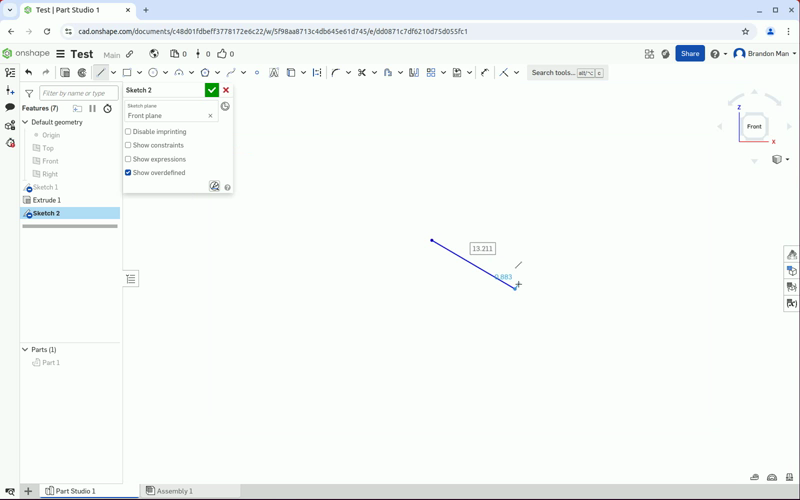
scroll(6)
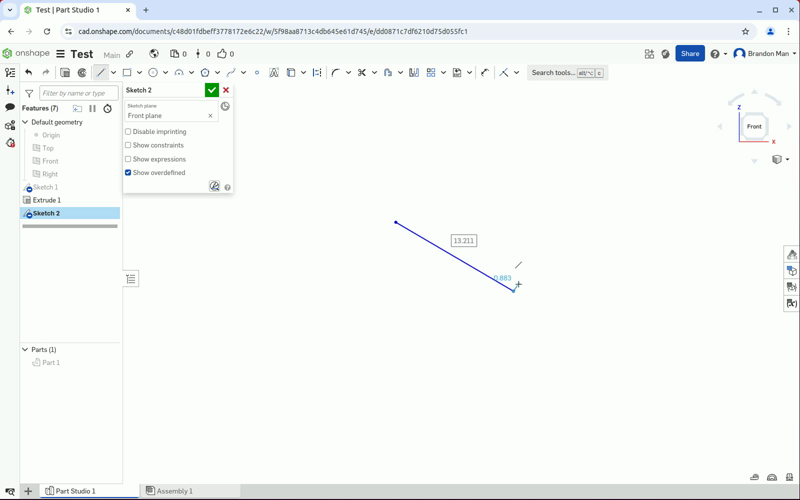
scroll(6)
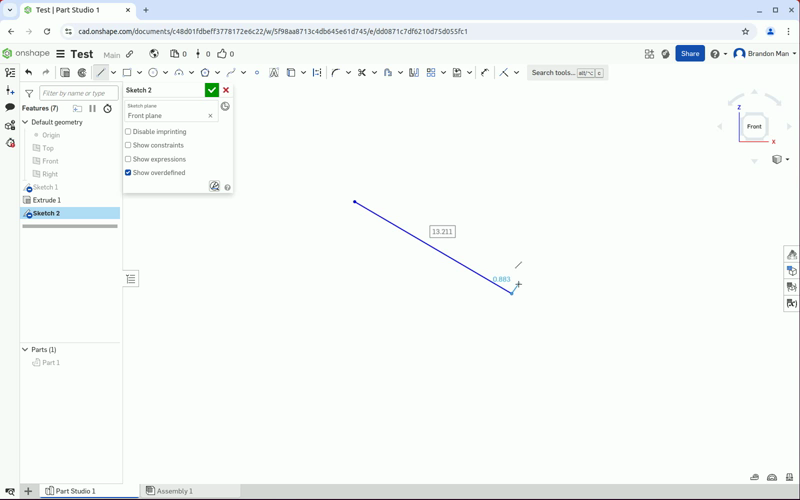
scroll(6)
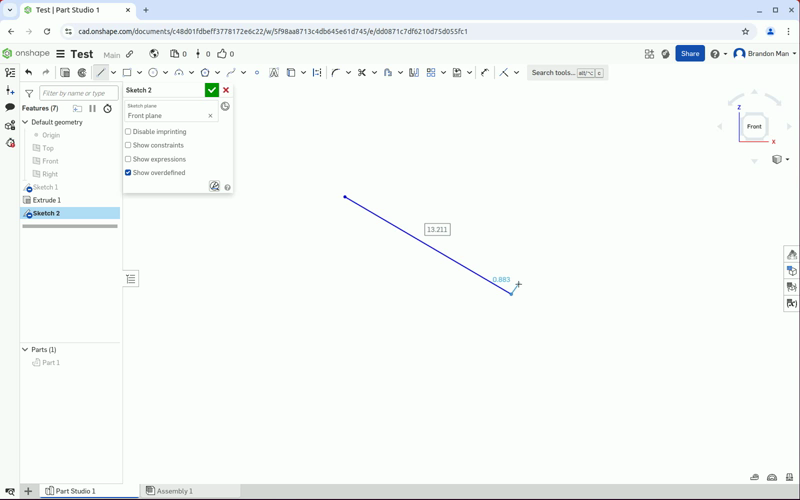
scroll(6)
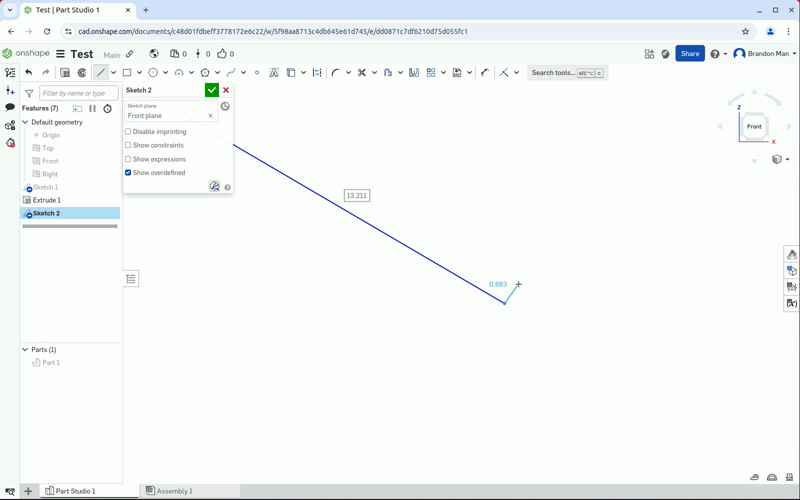
scroll(6)
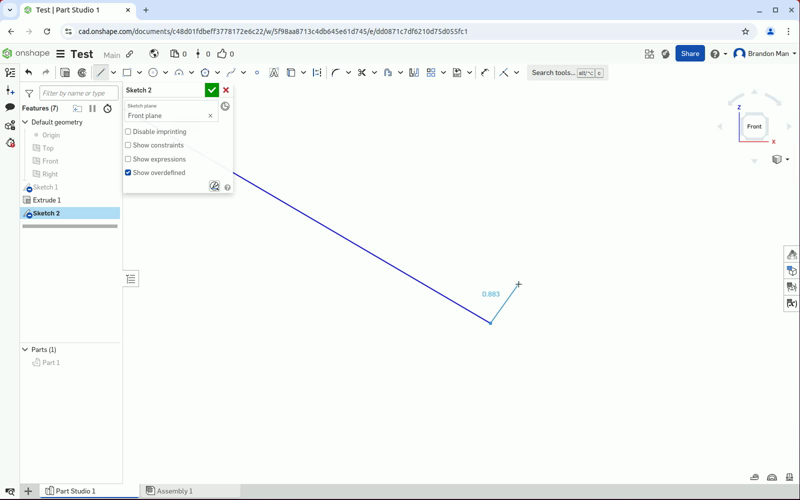
click(518, 283)
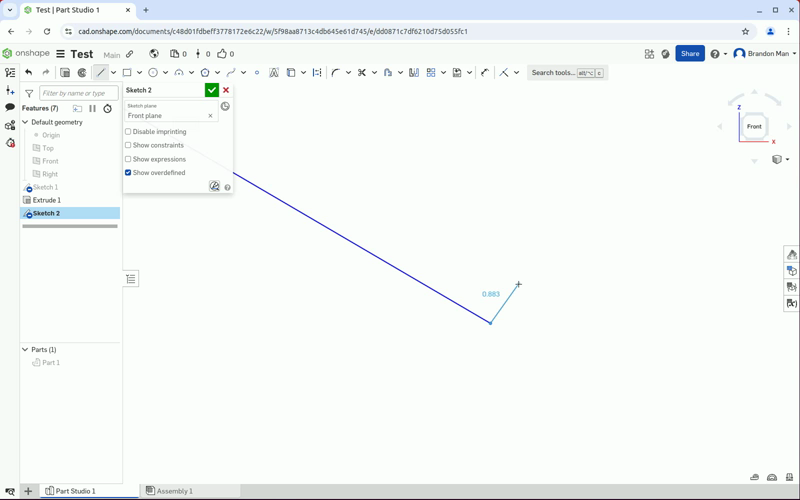
scroll(-6)
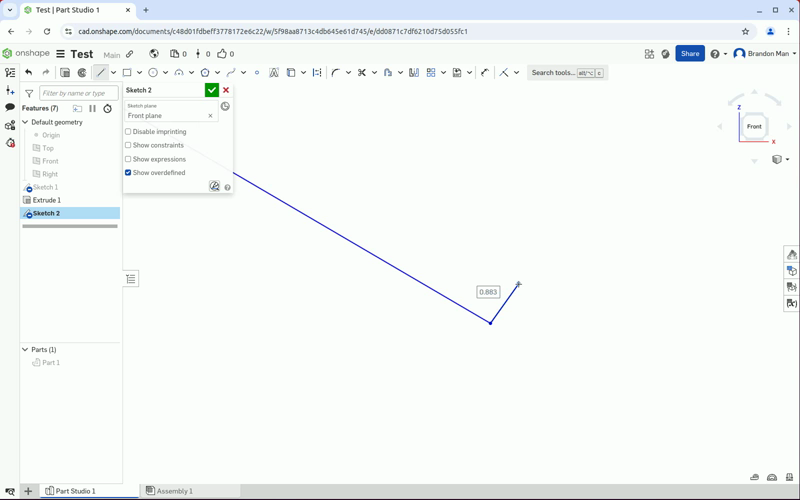
scroll(-6)
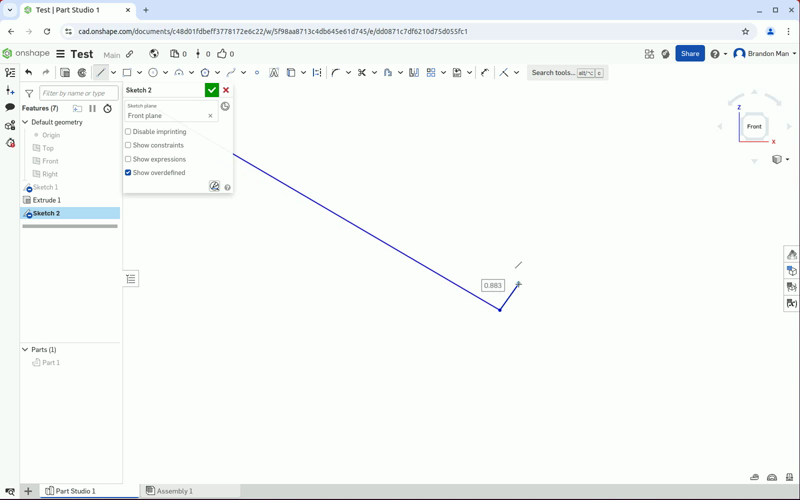
scroll(-6)
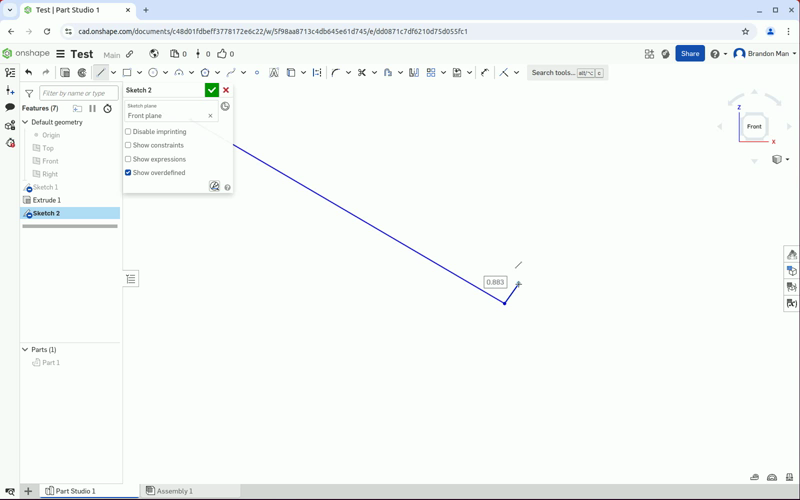
scroll(-6)
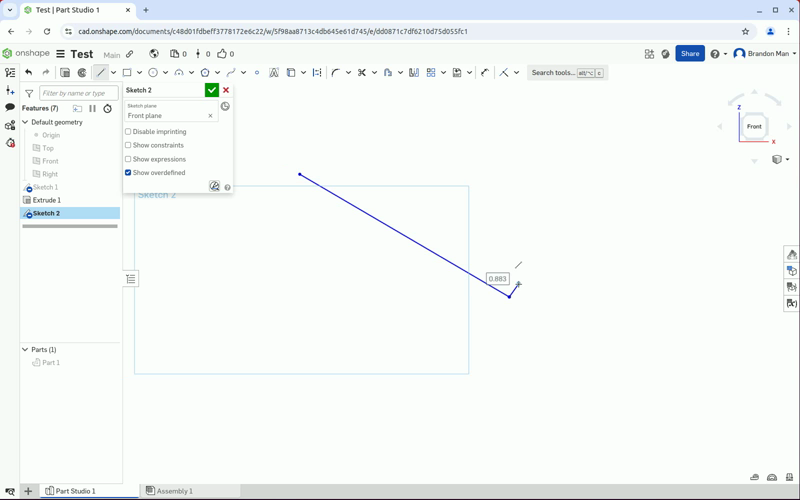
scroll(-6)
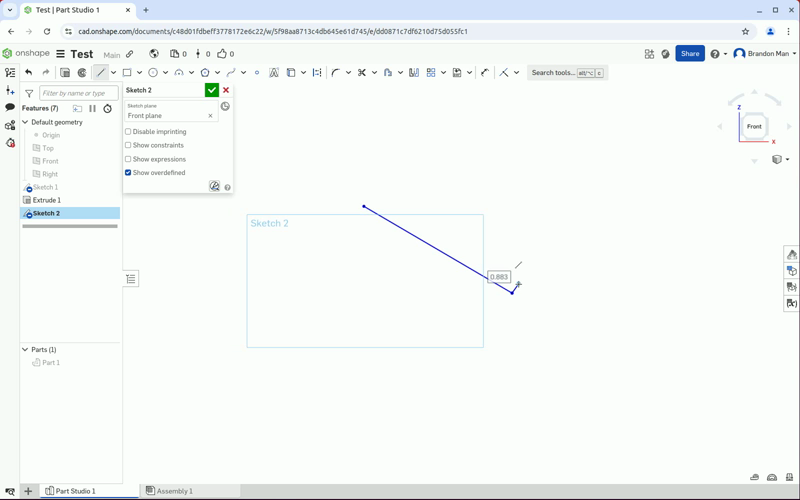
scroll(-6)
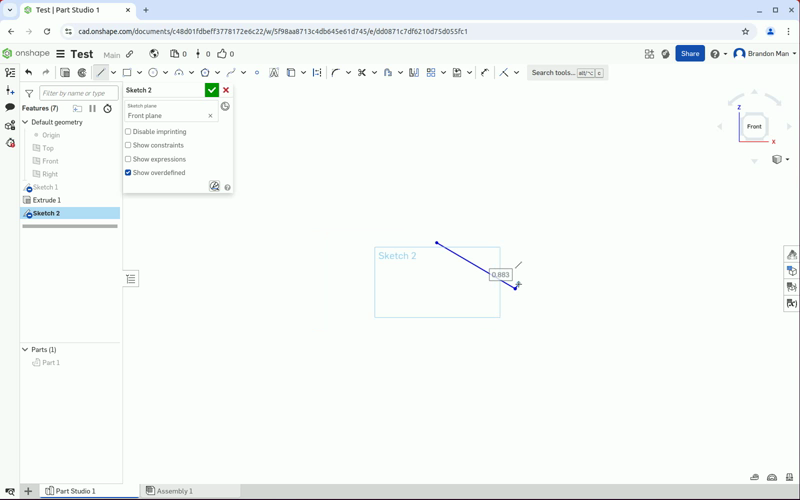
scroll(-6)
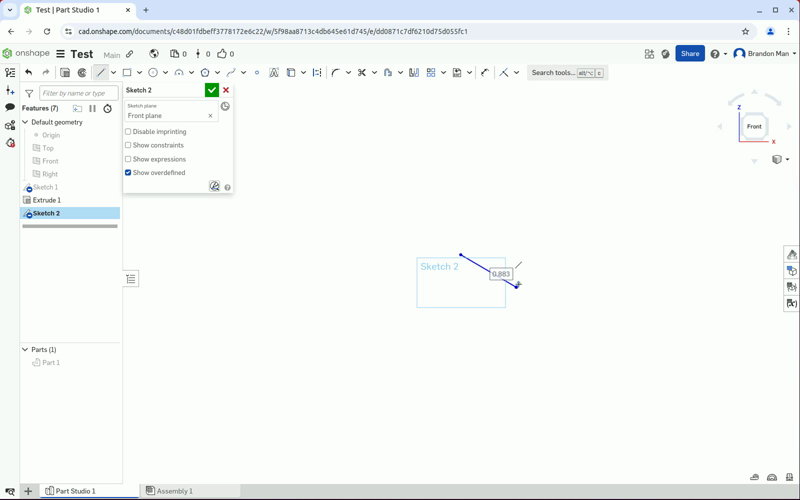
key_up(shift)
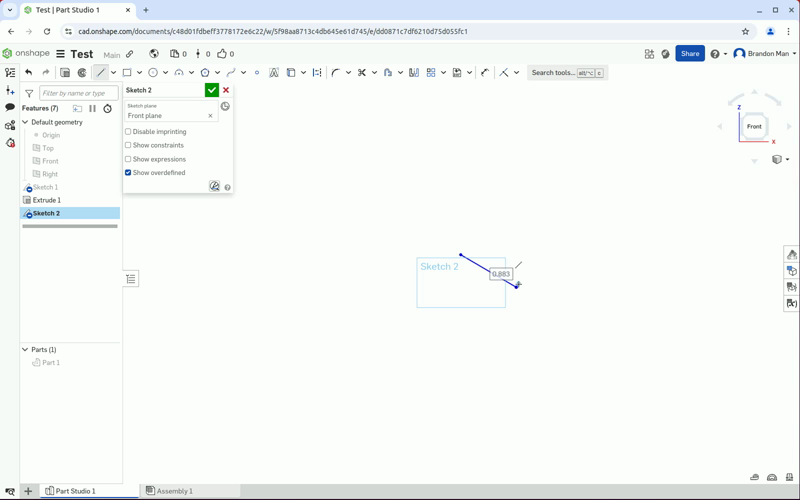
key_down(shift)
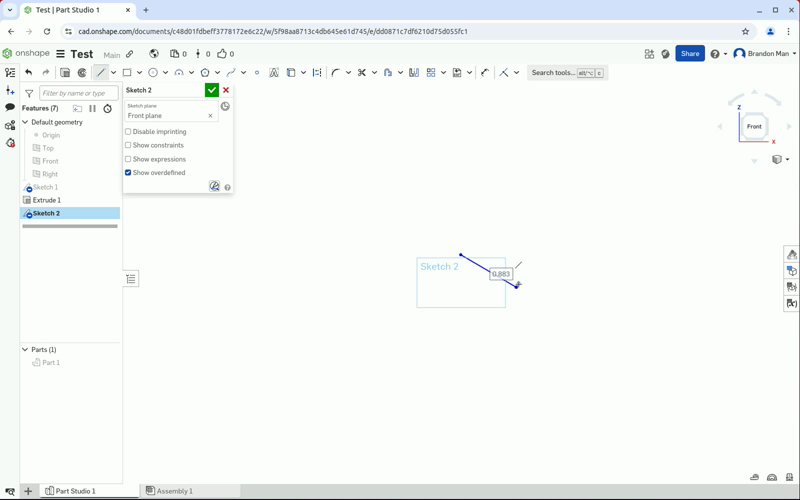
mouse_move(460, 249)
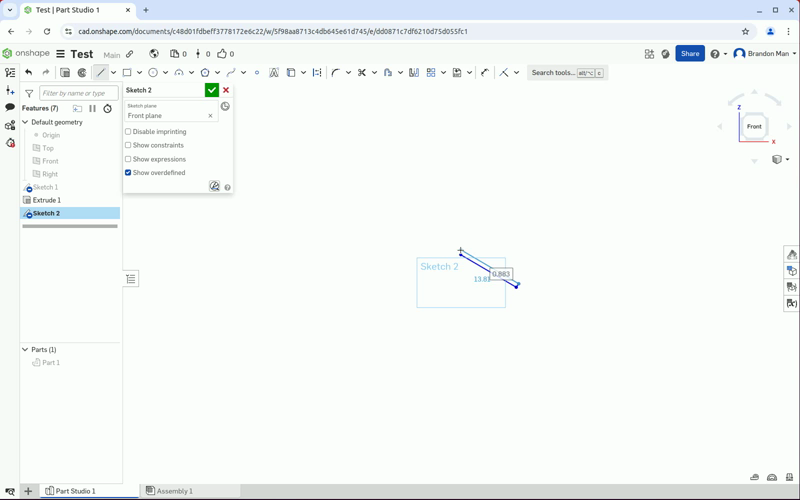
click(460, 249)
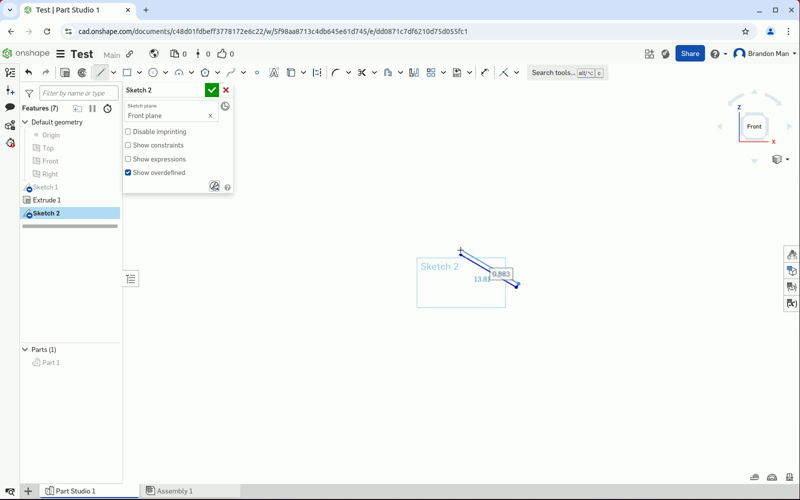
key_up(shift)
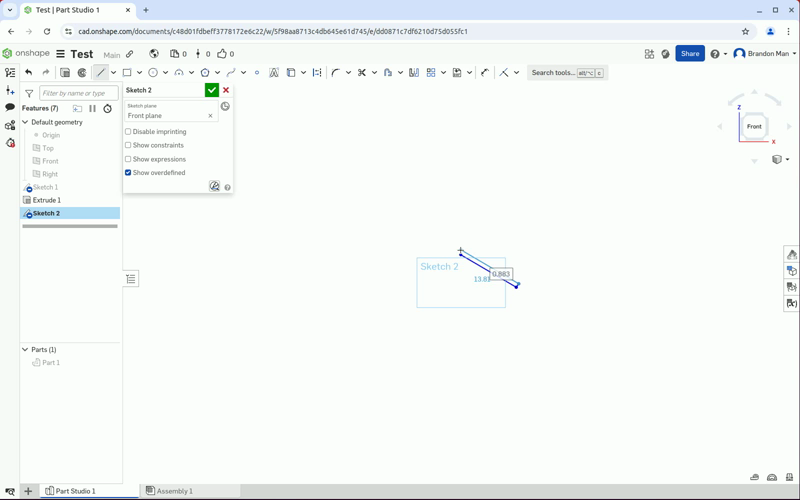
mouse_move(490, 249)
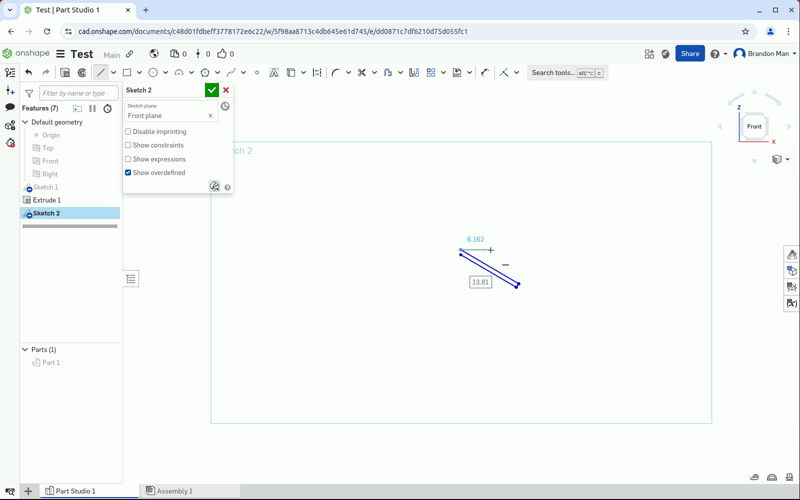
key_down(shift)
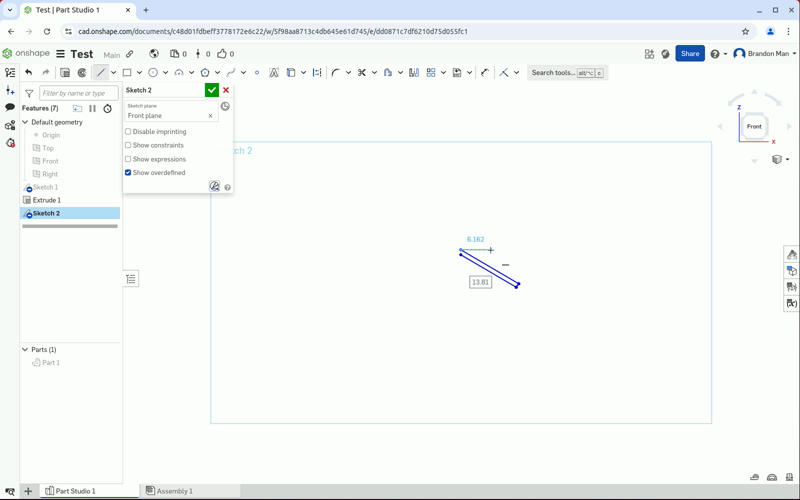
mouse_move(460, 254)
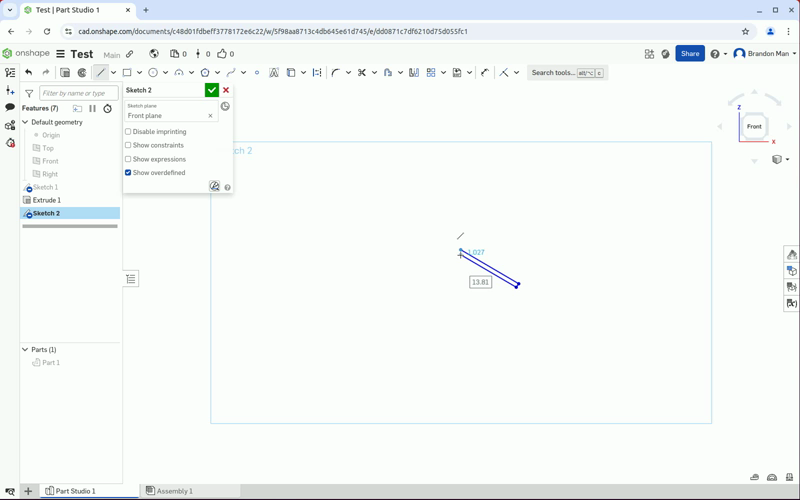
scroll(6)
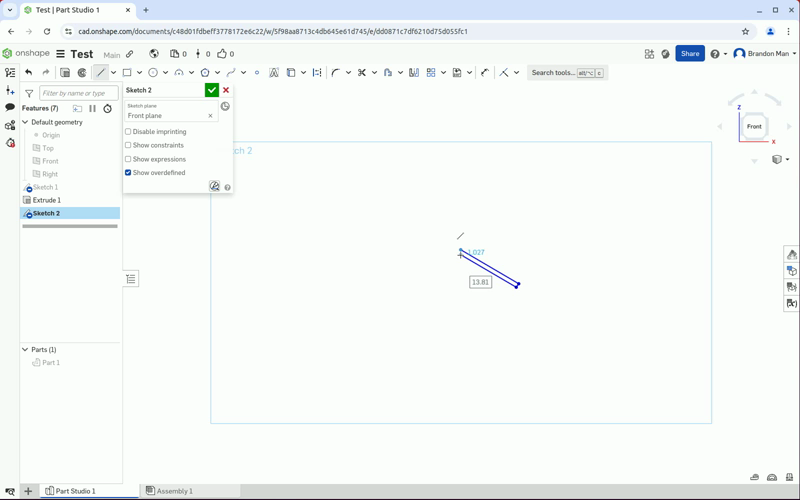
scroll(6)
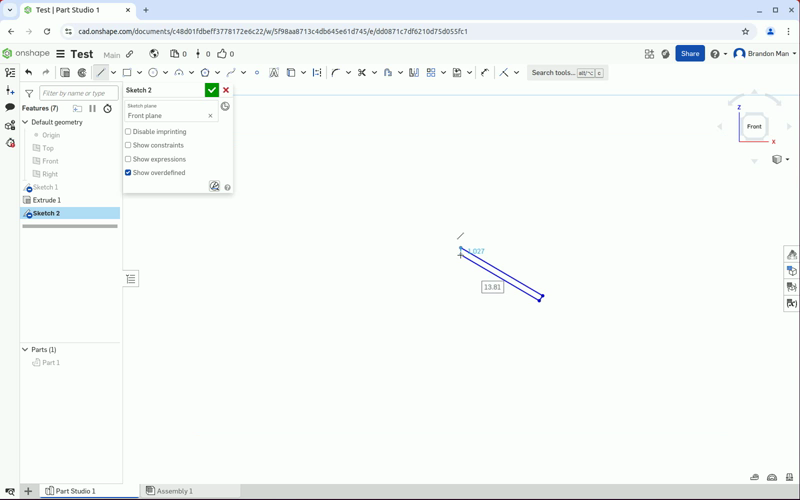
scroll(6)
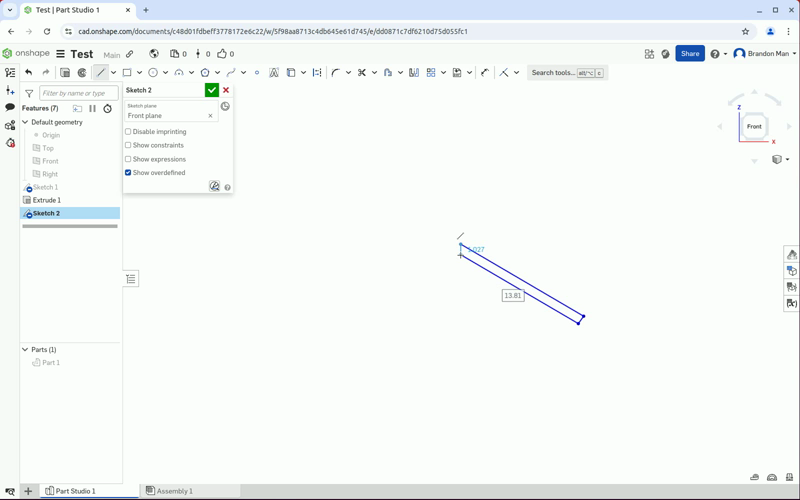
scroll(6)
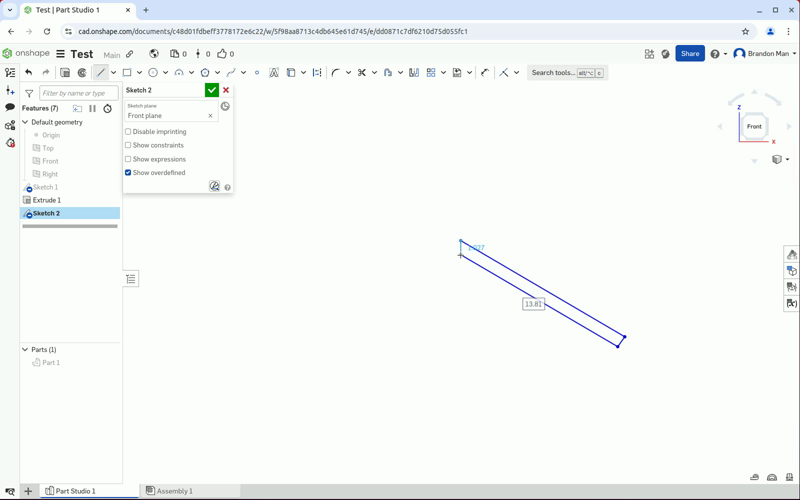
scroll(6)
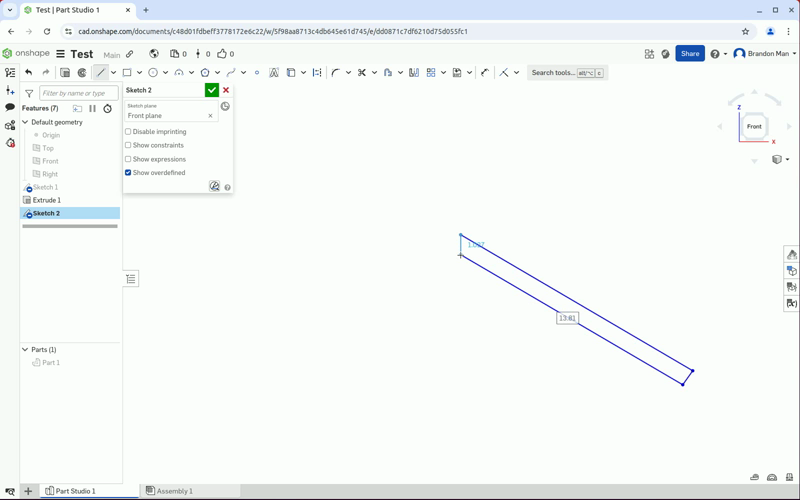
scroll(6)
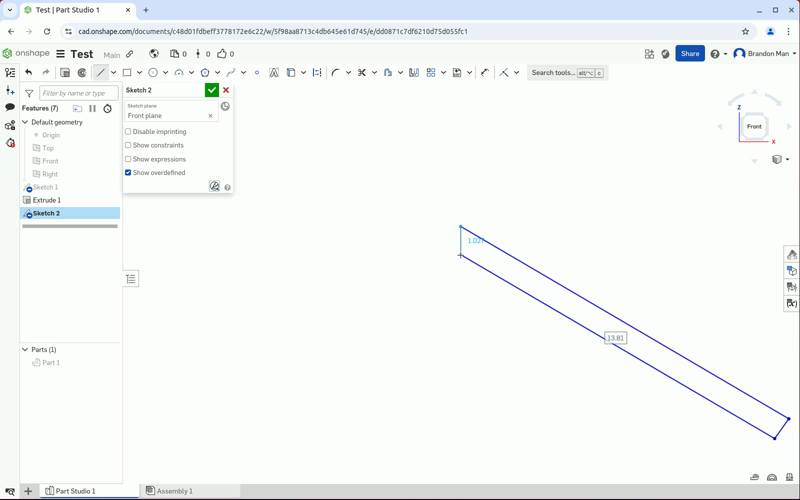
scroll(6)
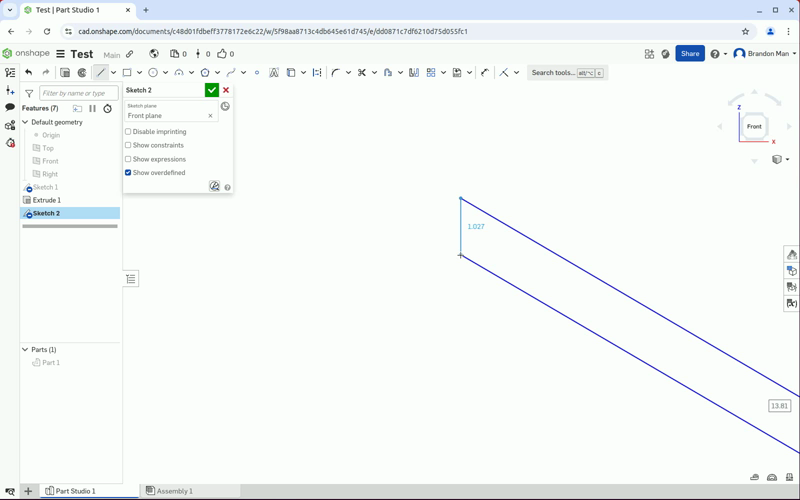
key_up(shift)
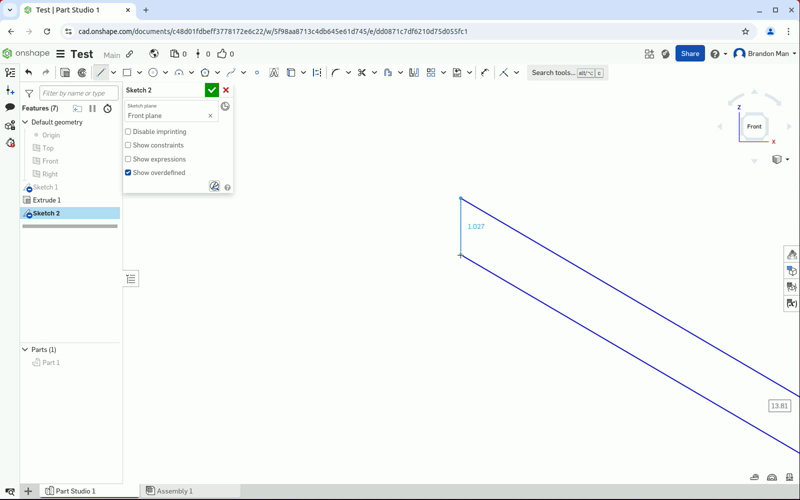
click(460, 254)
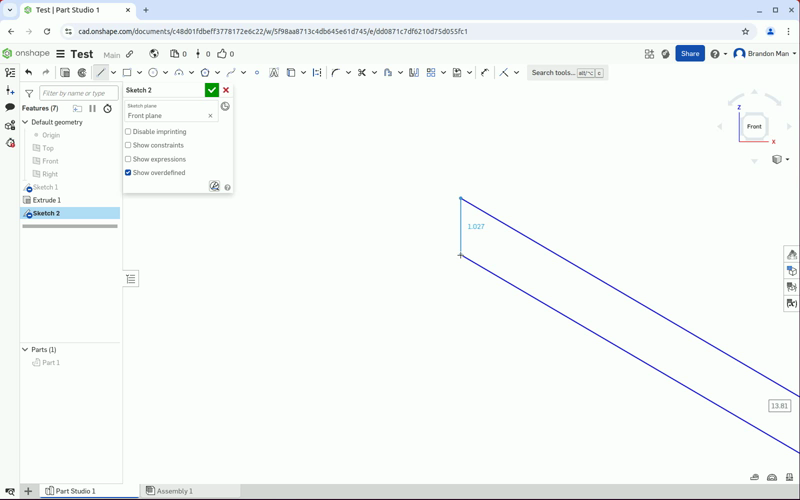
scroll(-6)
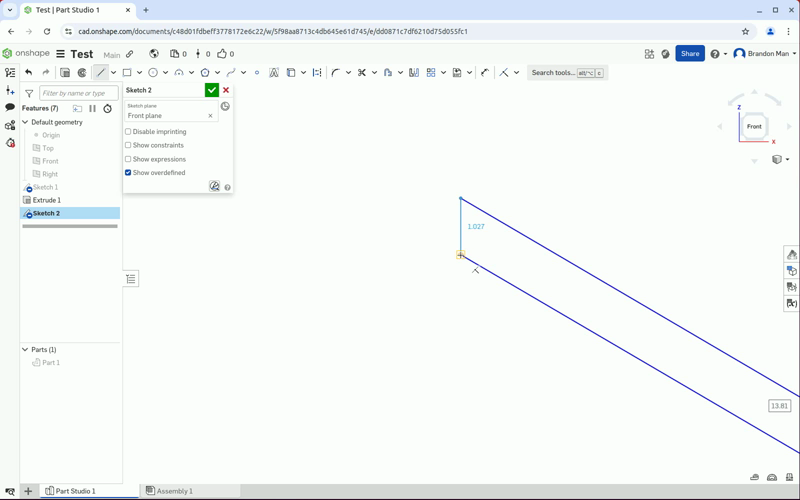
scroll(-6)
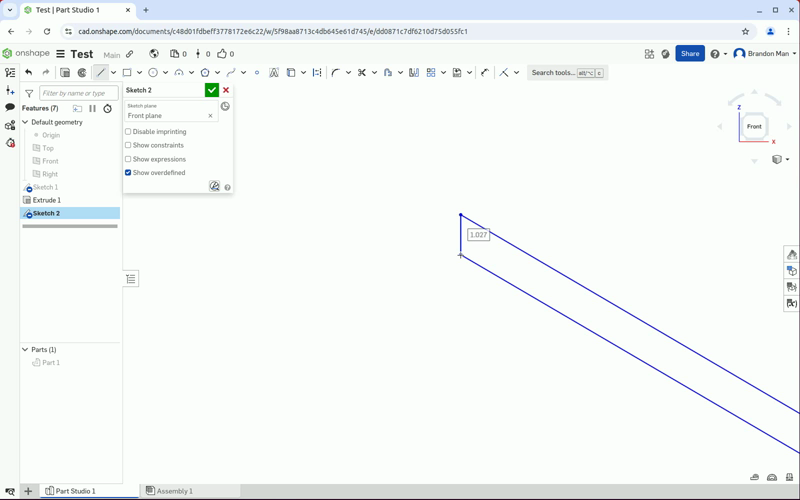
scroll(-6)
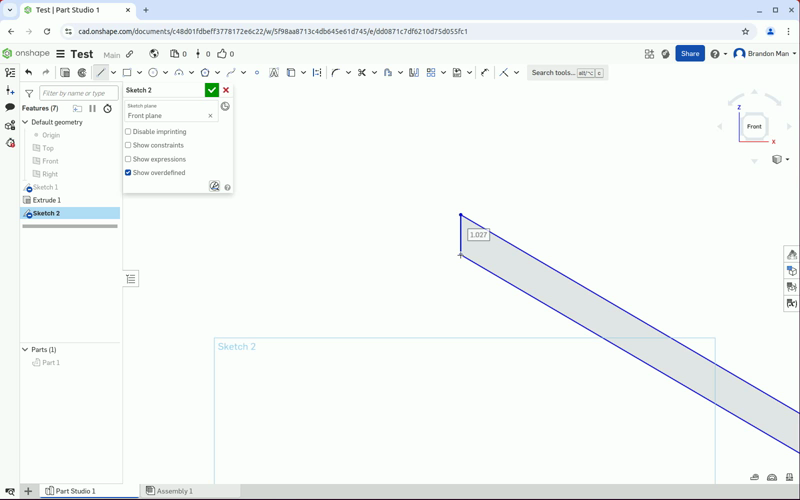
scroll(-6)
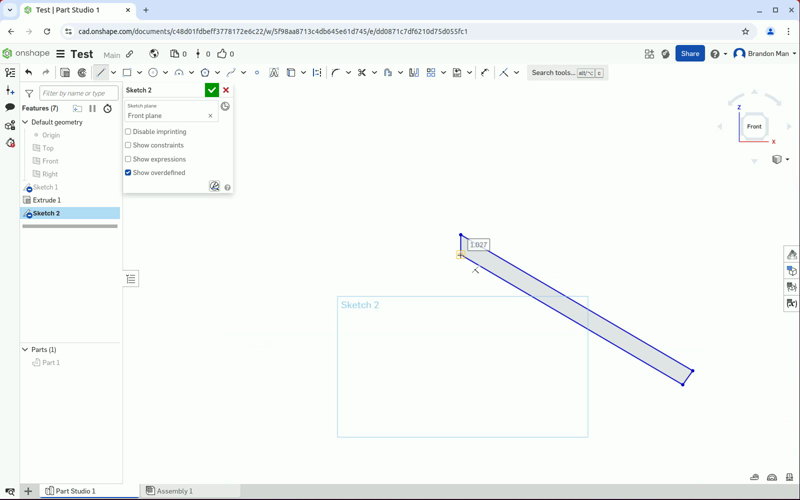
scroll(-6)
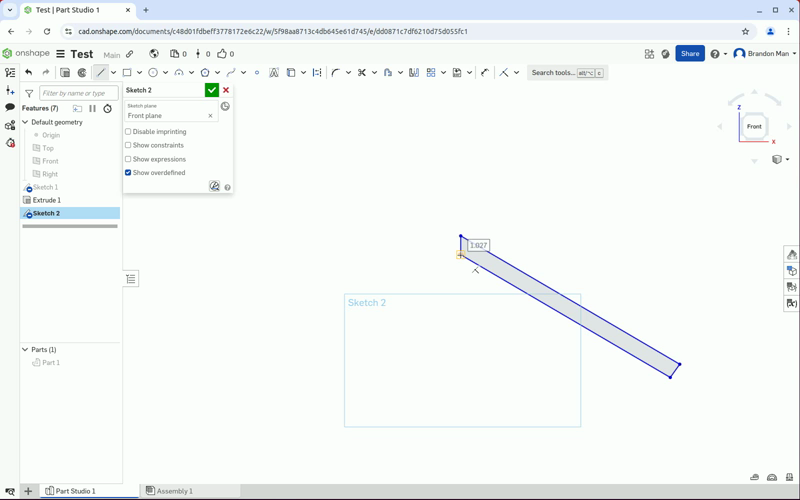
scroll(-6)
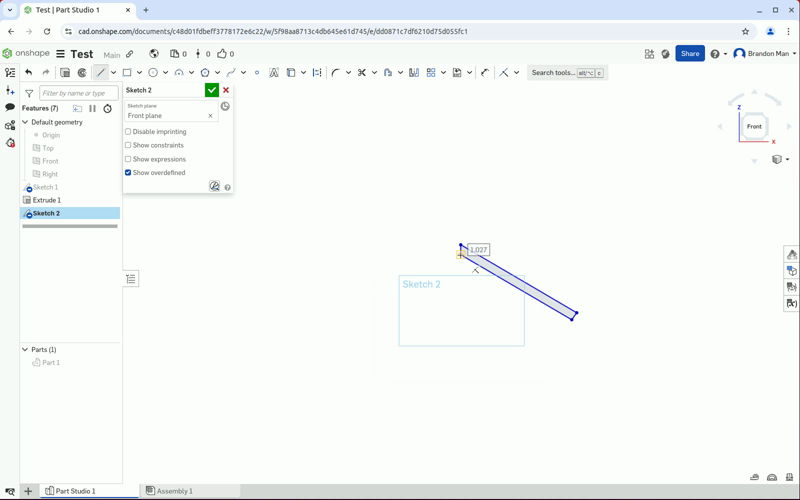
scroll(-6)
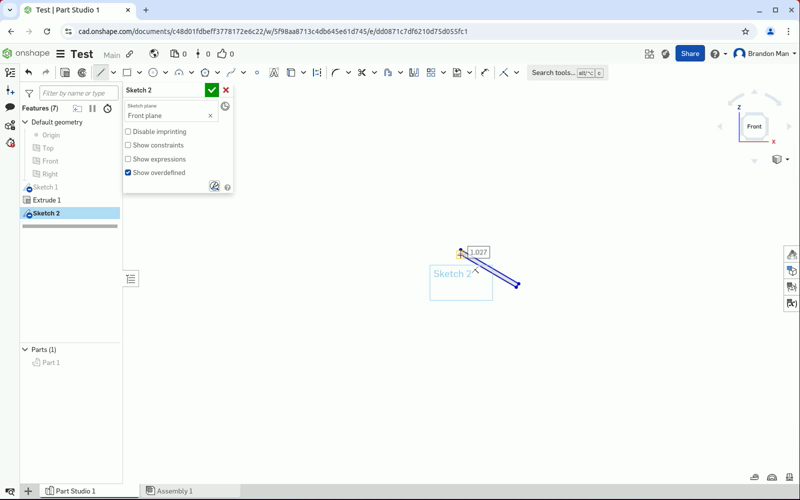
key(esc)
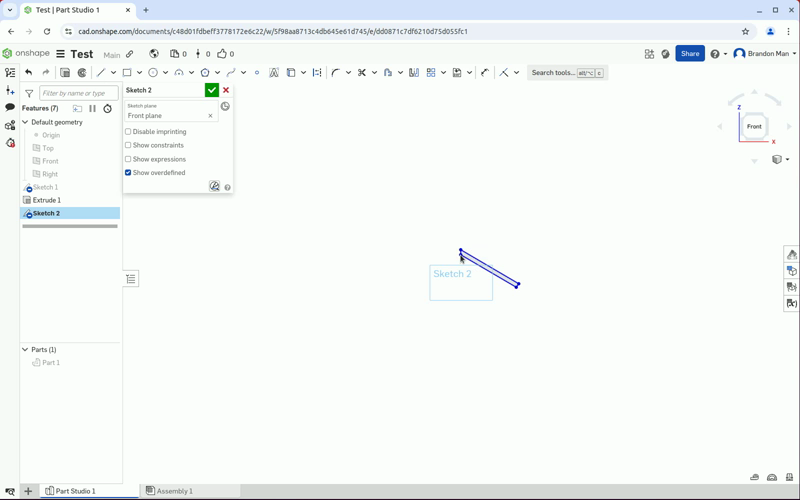
mouse_move(491, 270)
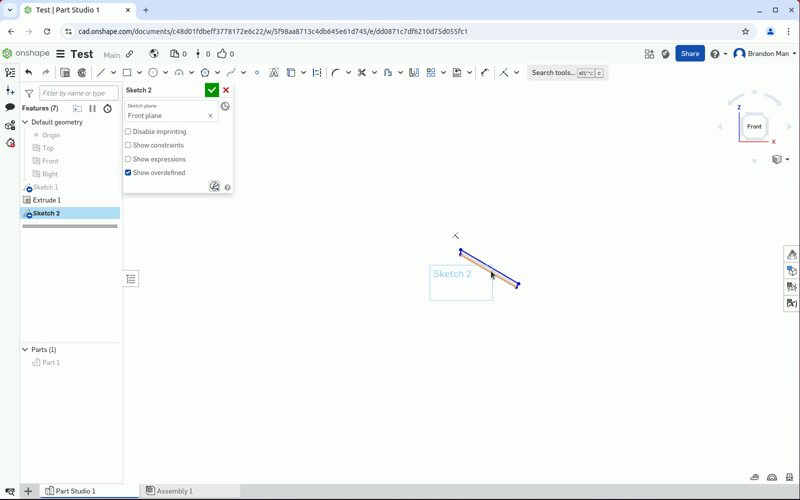
scroll(6)
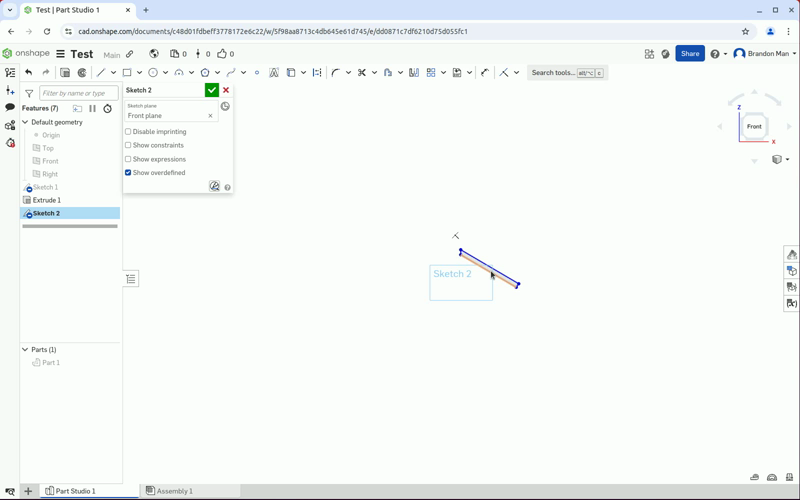
scroll(6)
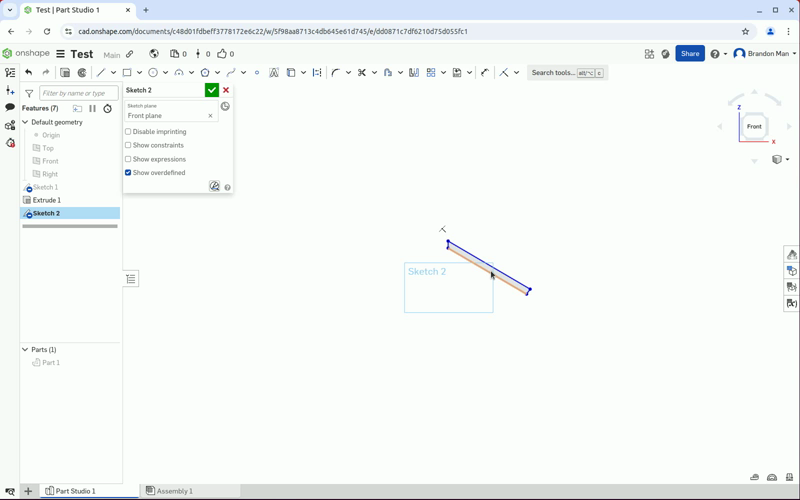
scroll(6)
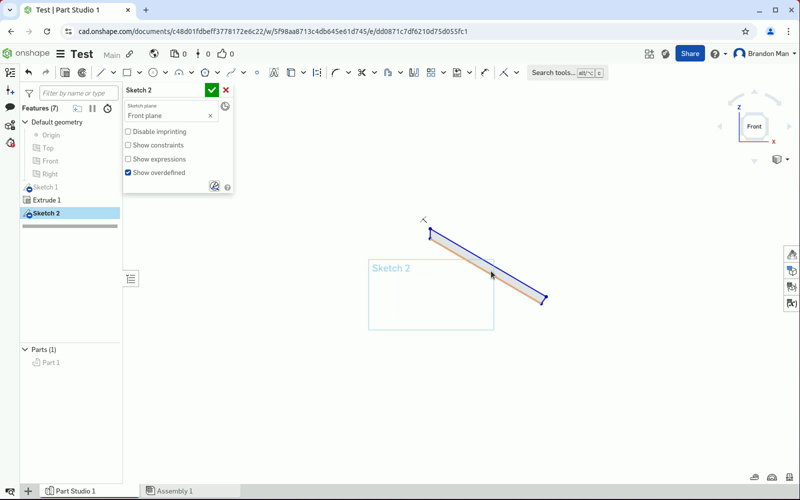
scroll(6)
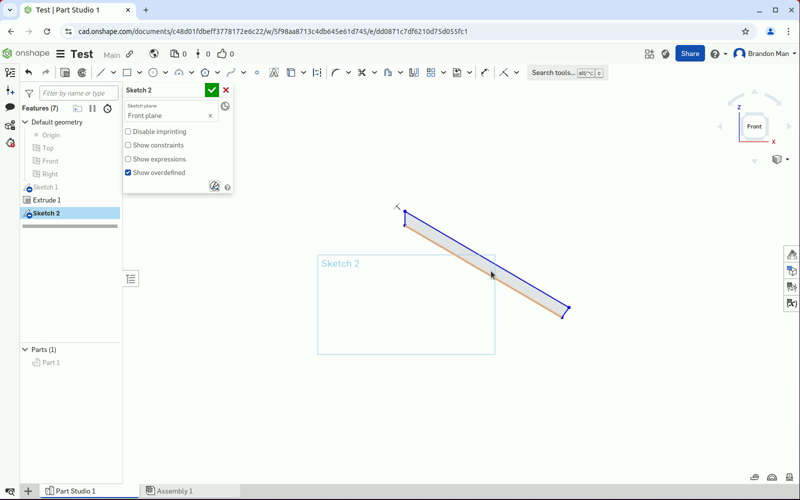
scroll(6)
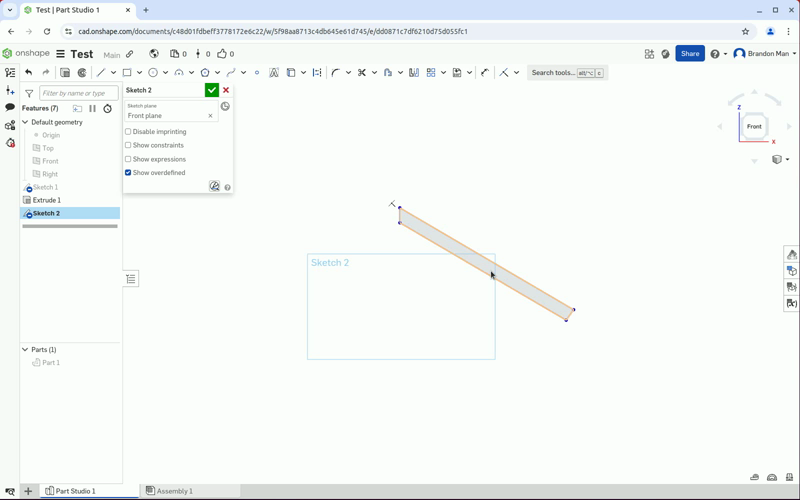
scroll(6)
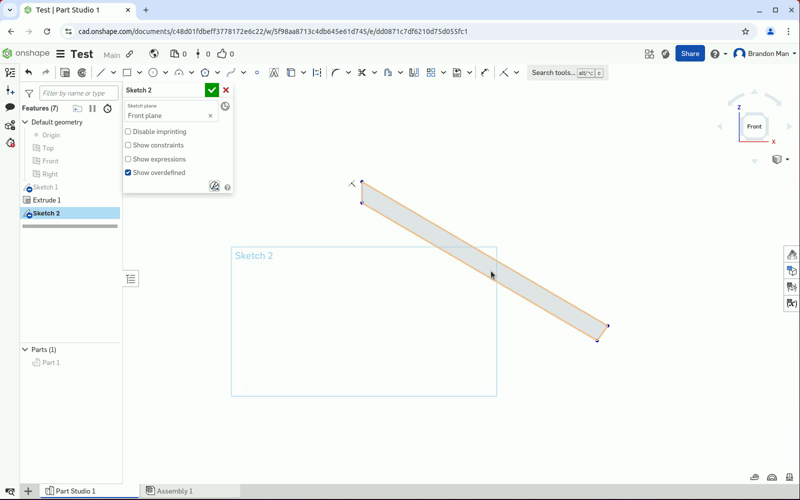
scroll(6)
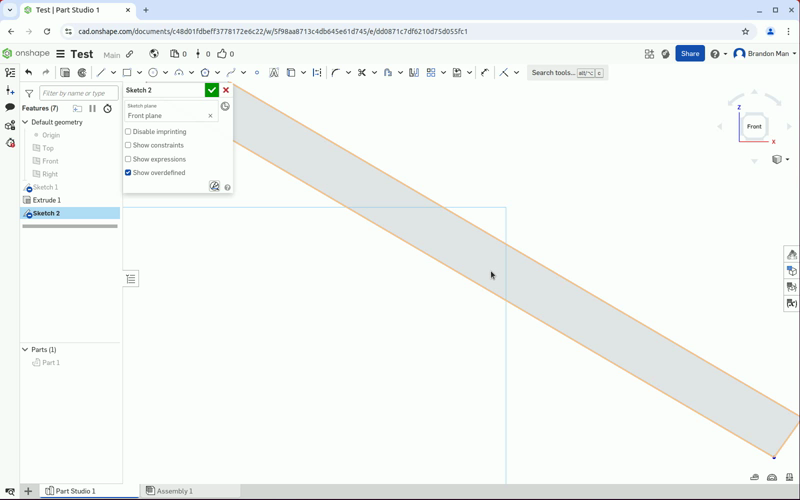
click(491, 270)
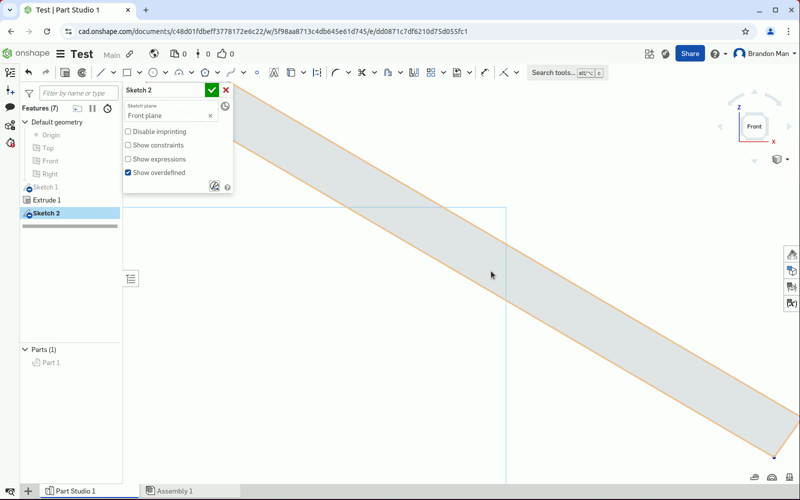
scroll(-6)
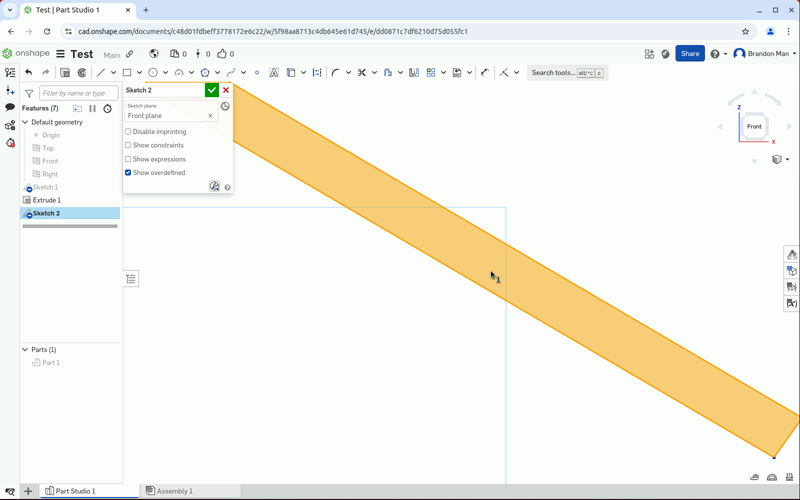
scroll(-6)
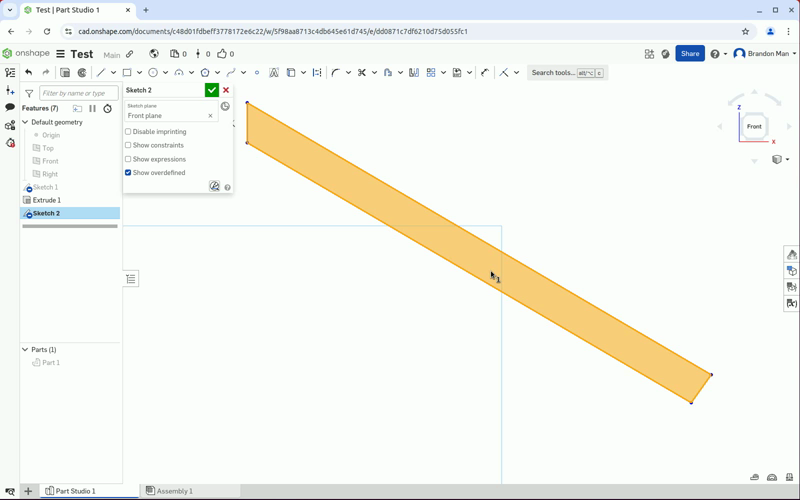
scroll(-6)
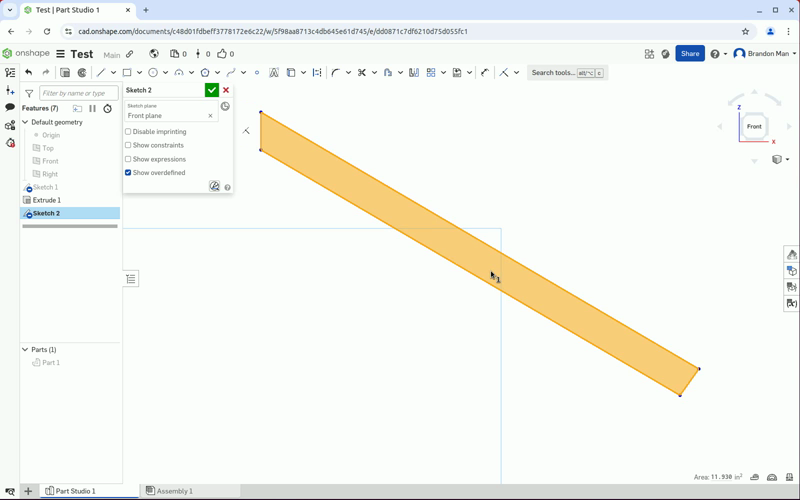
scroll(-6)
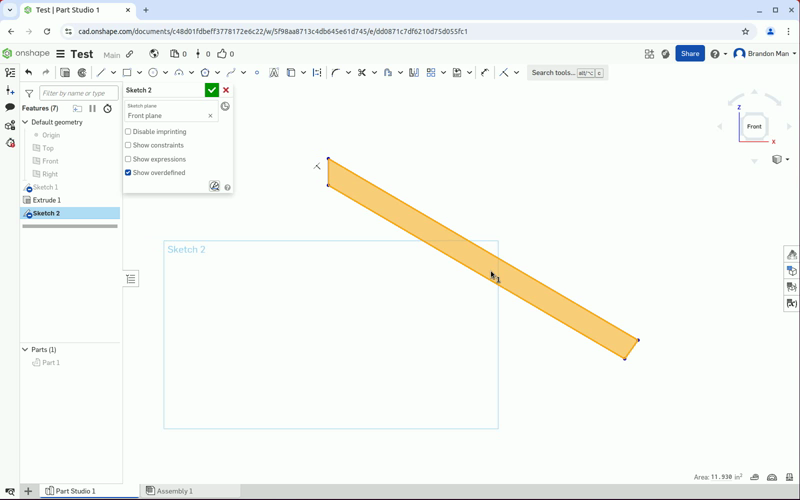
scroll(-6)
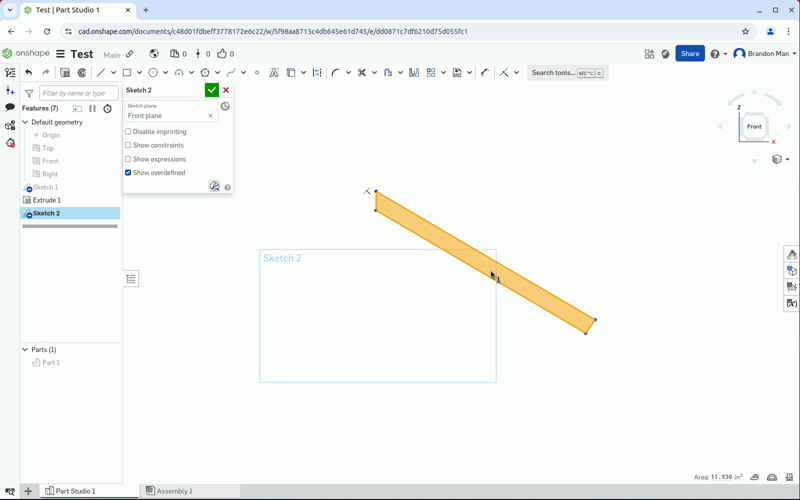
scroll(-6)
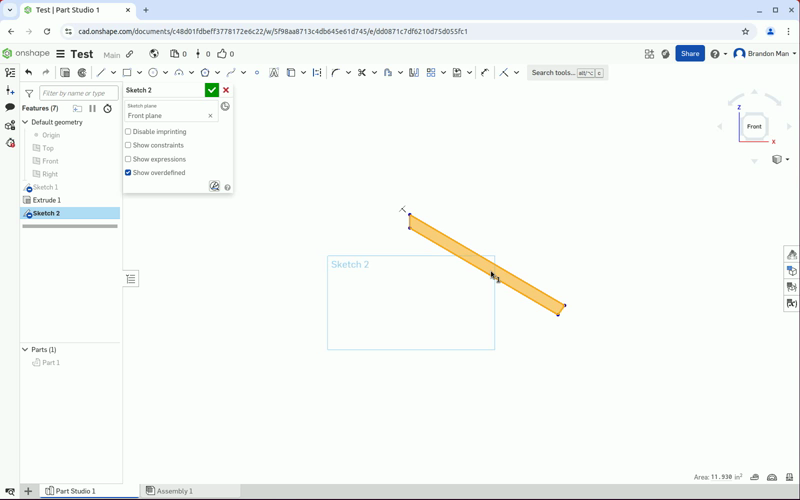
scroll(-6)
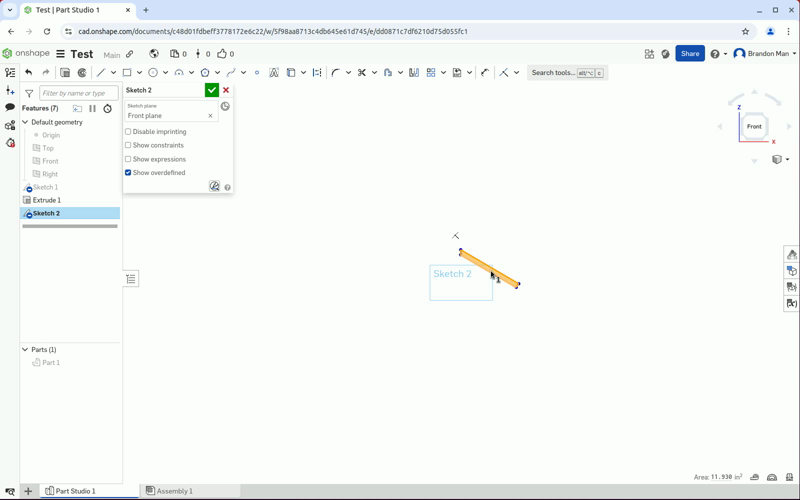
mouse_move(73, 352)
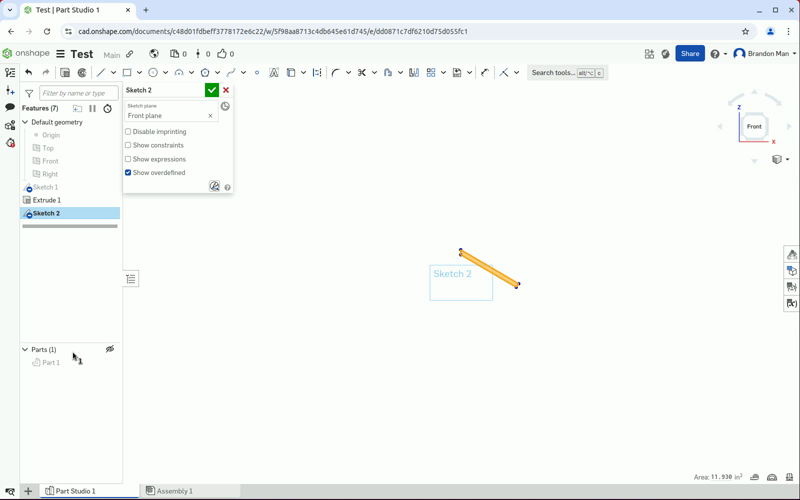
key(shift+y)
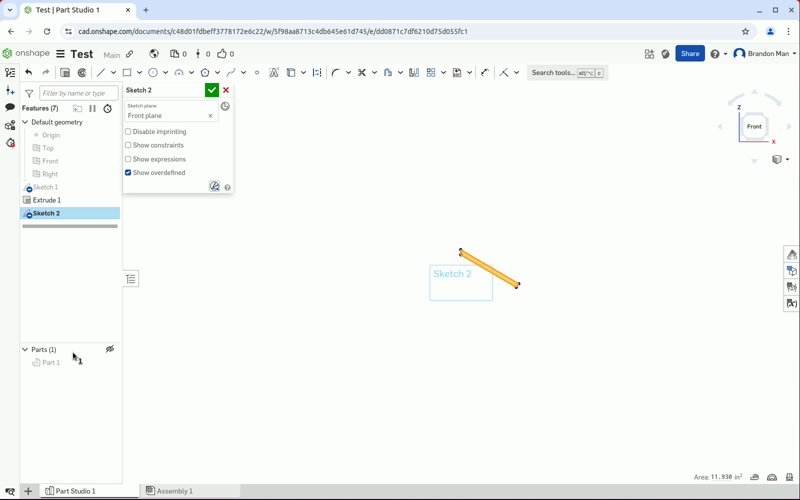
key(shift+e)
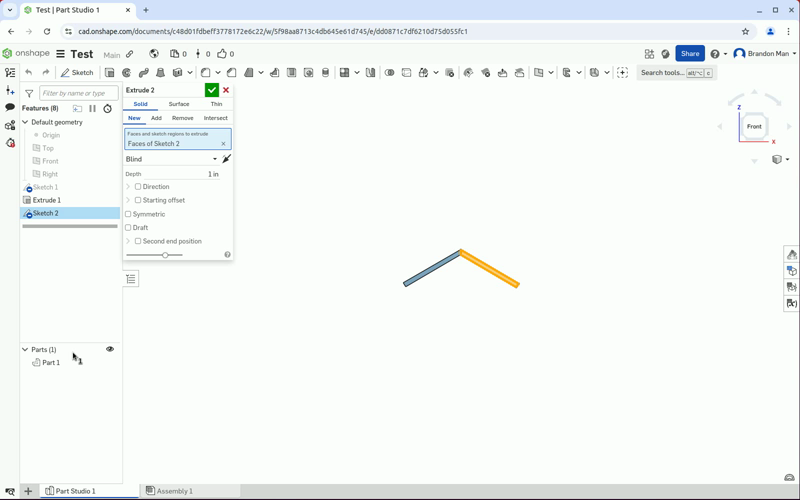
mouse_move(143, 106)
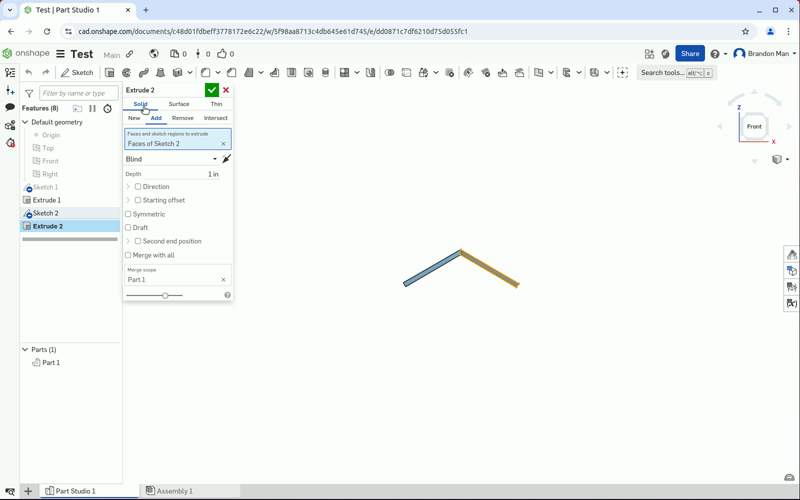
click(143, 106)
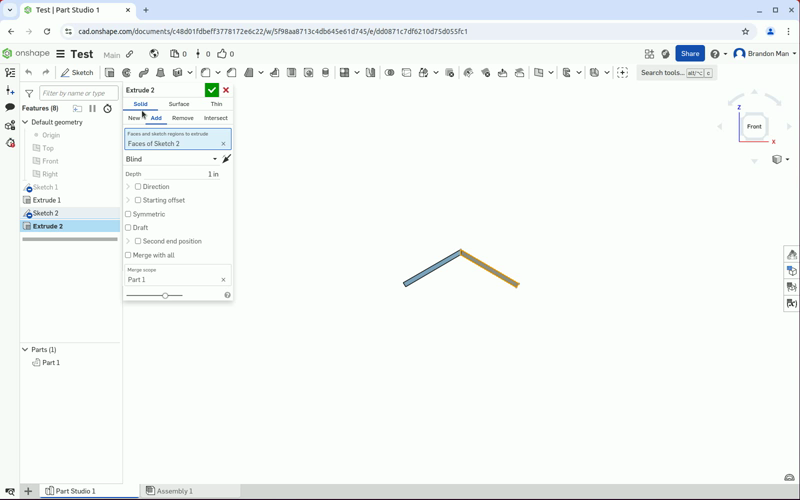
mouse_move(137, 120)
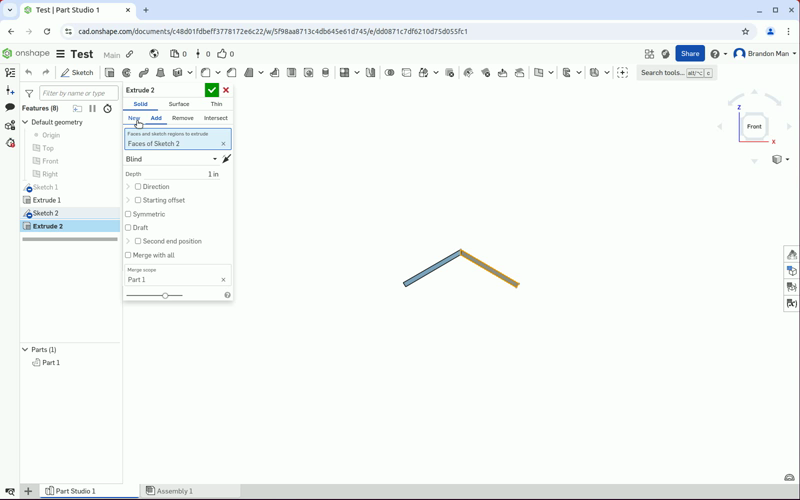
click(137, 120)
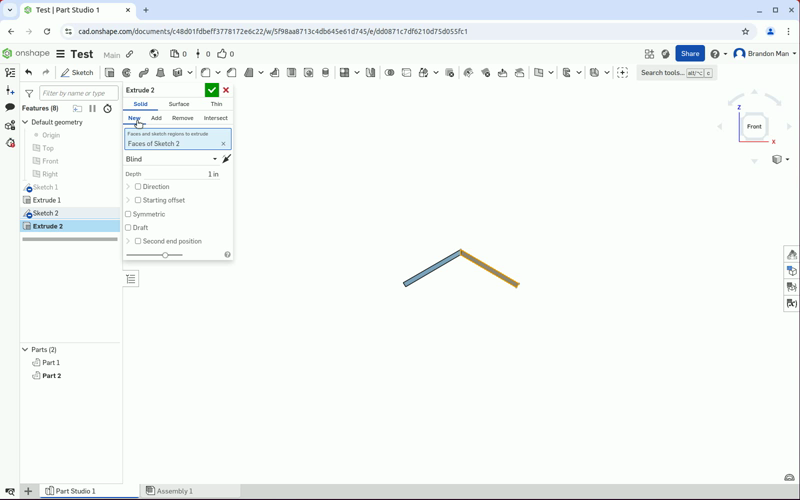
key(tab, 4)
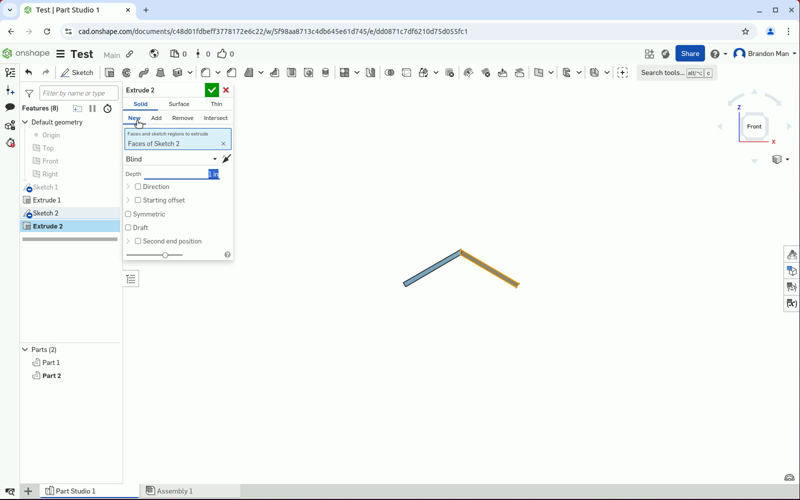
text(23.108)
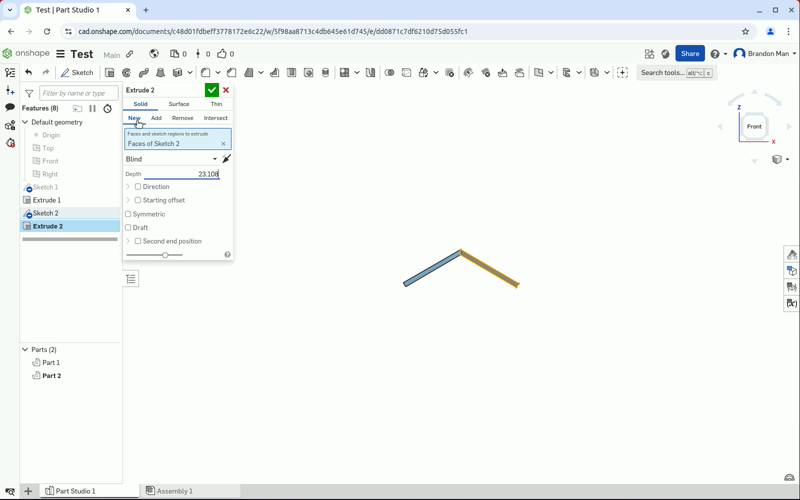
key(enter)
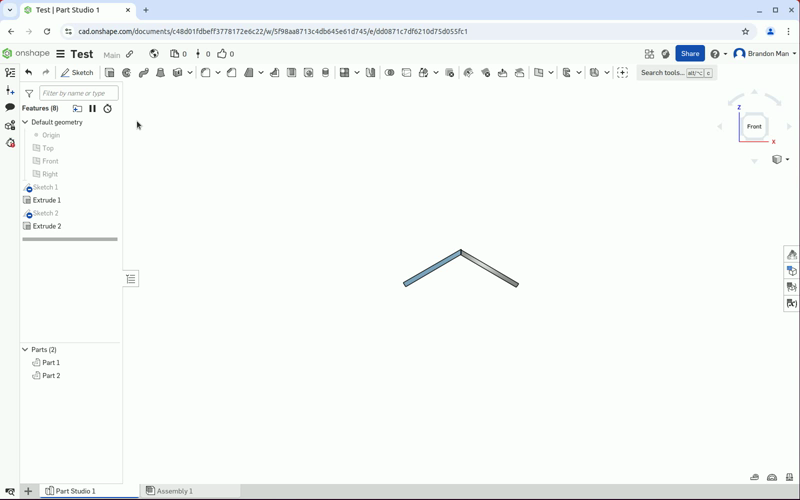
key(shift+h)
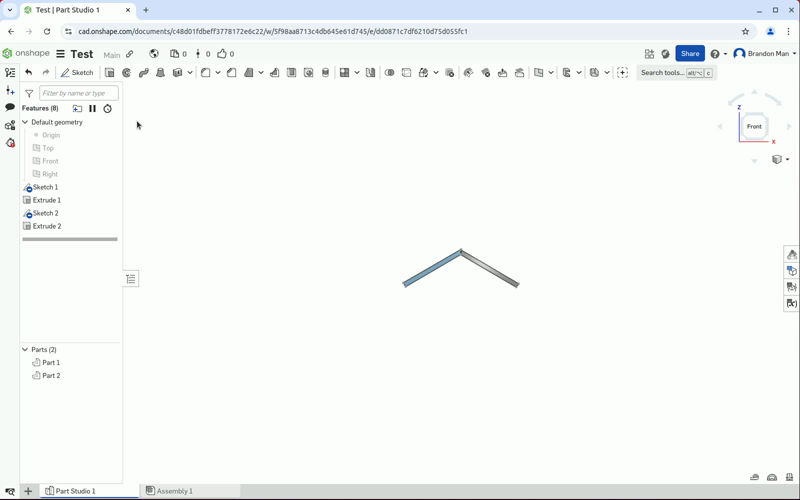
key(shift+h)
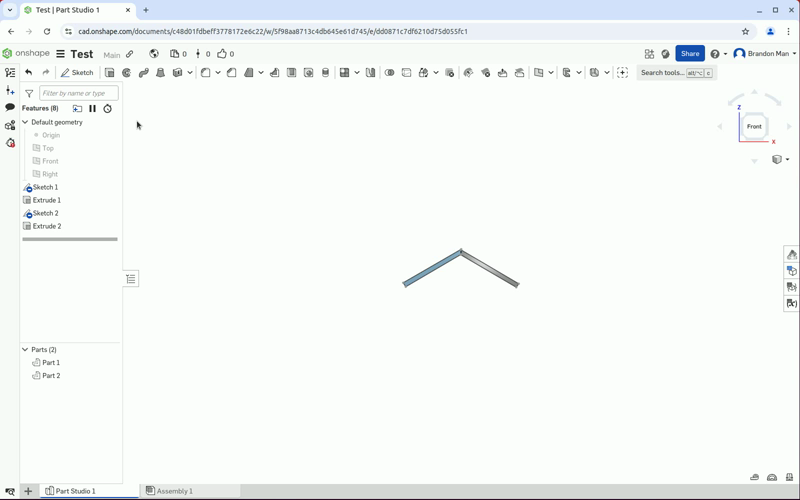
key(shift+7)
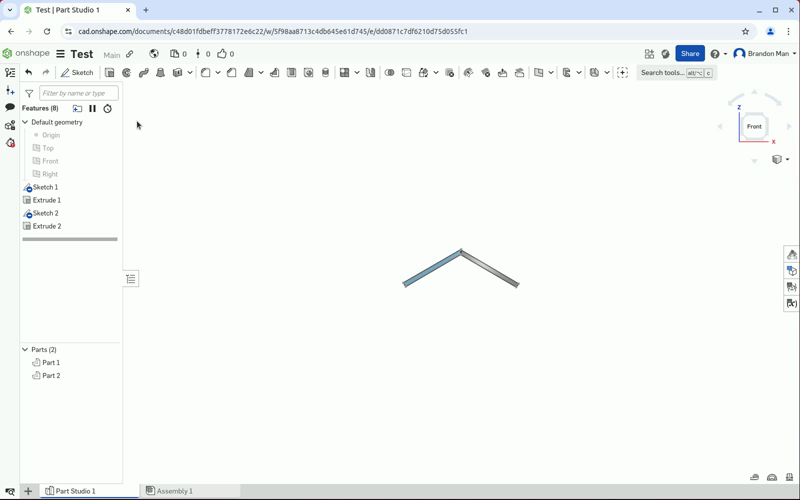
key(left, 2)
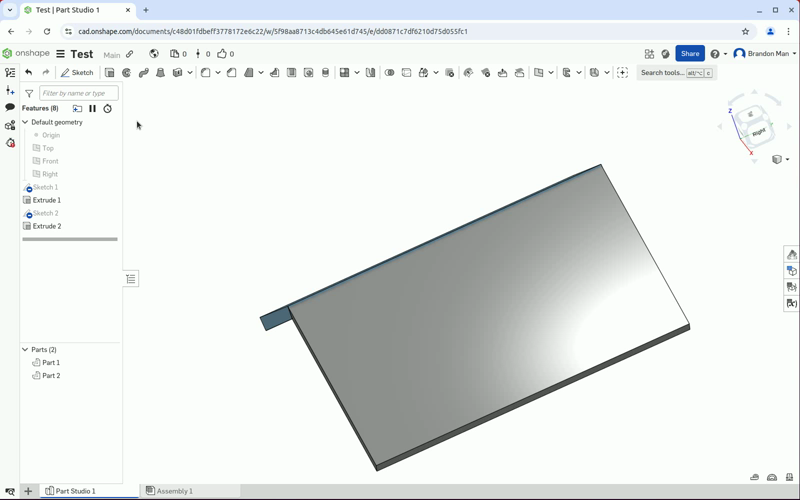
key(down, 2)
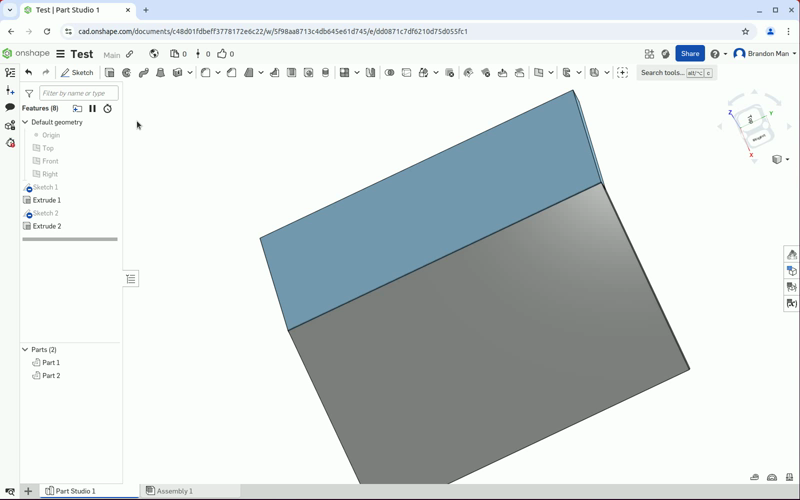
key(up, 2)
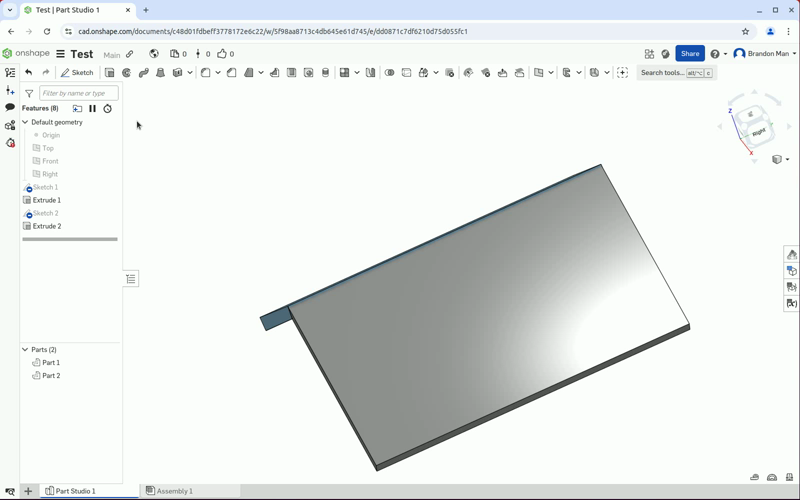
key(right, 2)
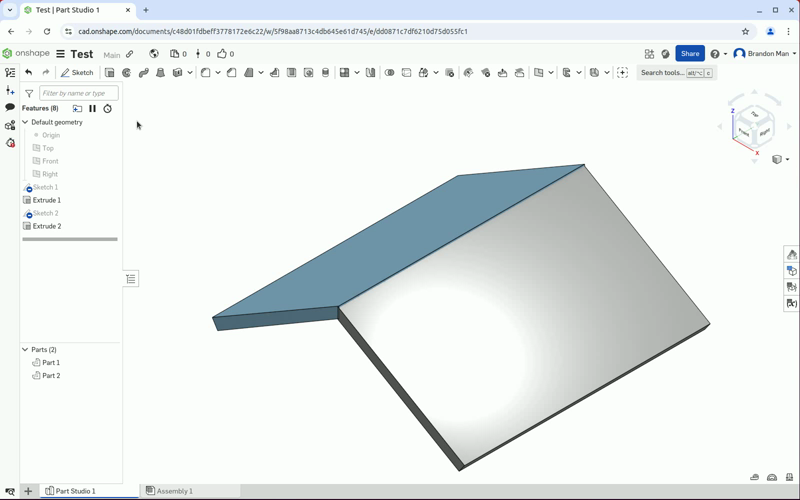
mouse_move(73, 189)
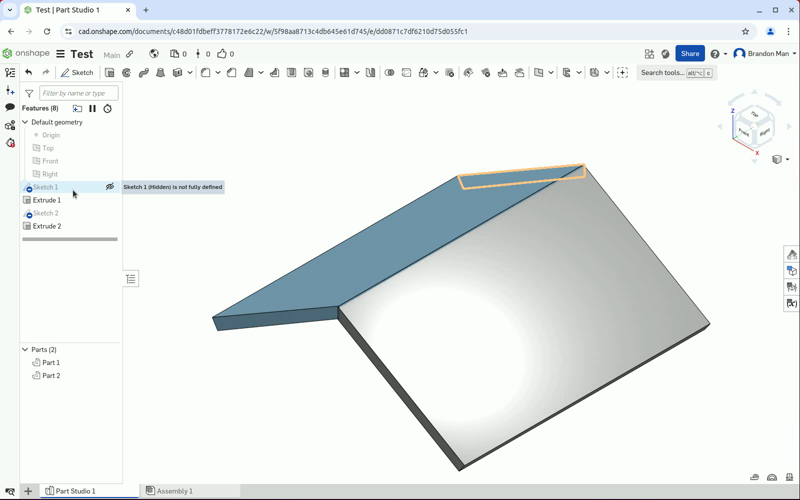
click(73, 189)